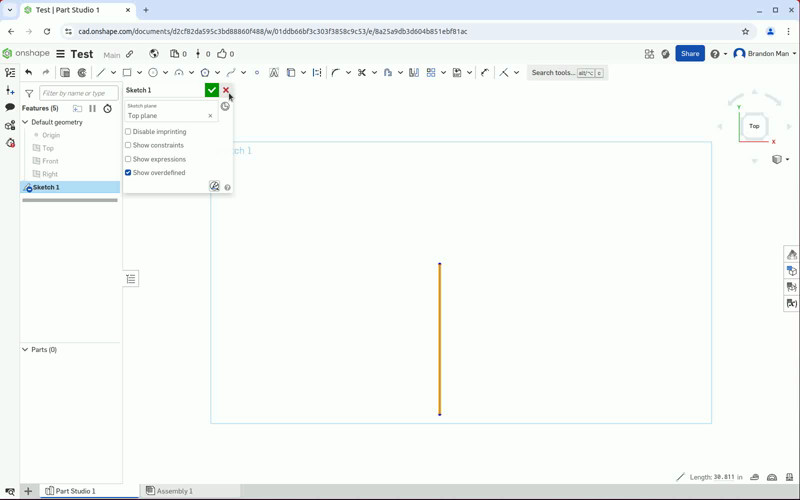
key(shift+h)
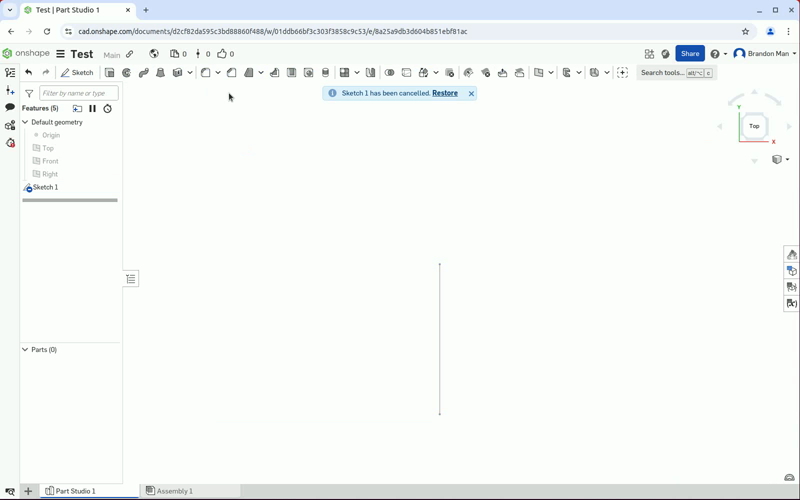
mouse_move(73, 352)
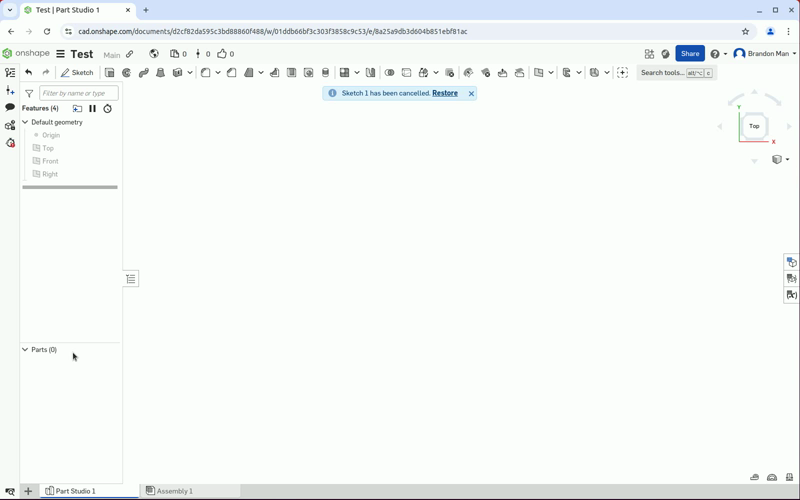
key(y)
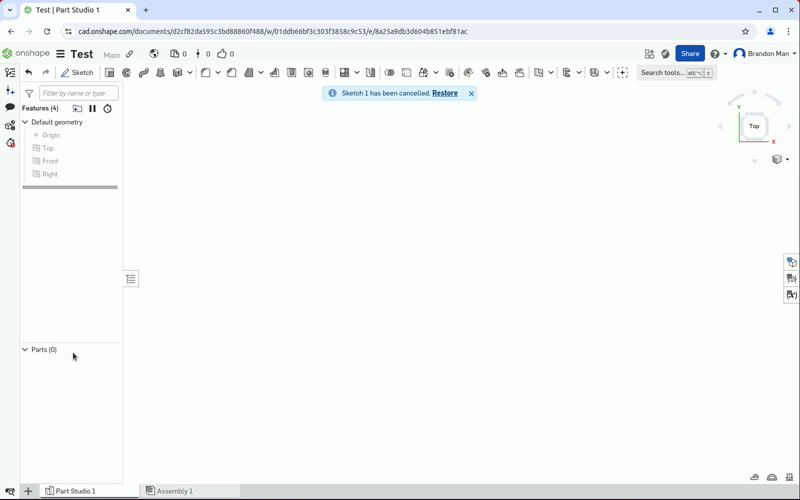
key(shift+p)
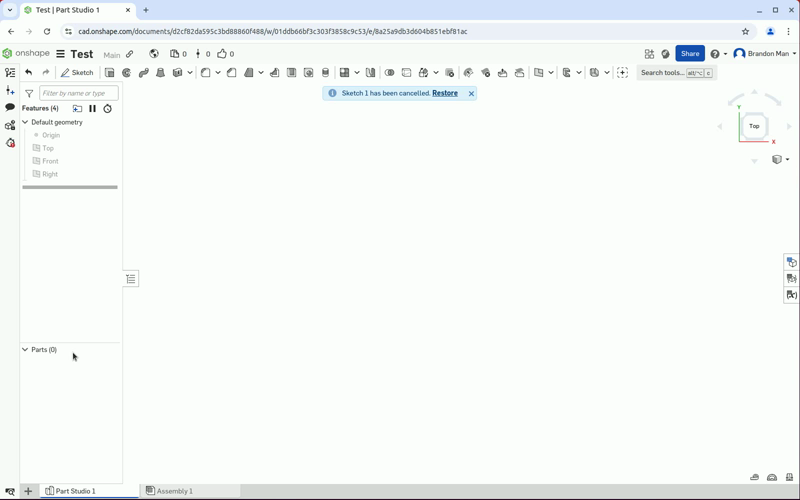
key(space)
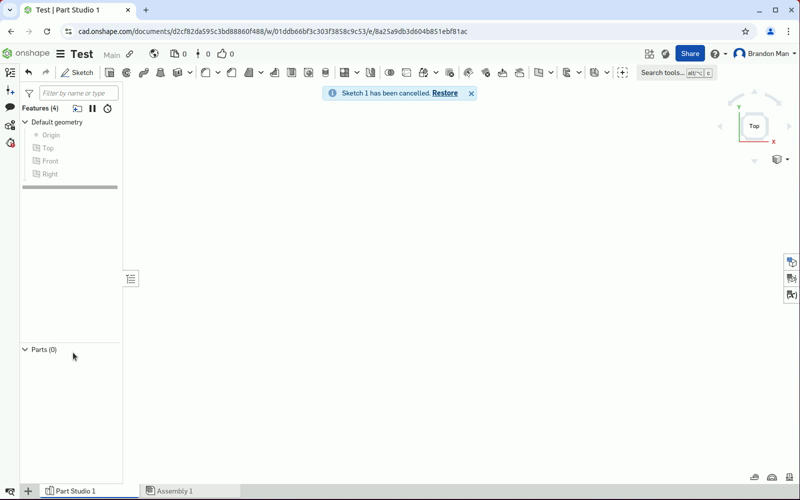
key_down(shift)
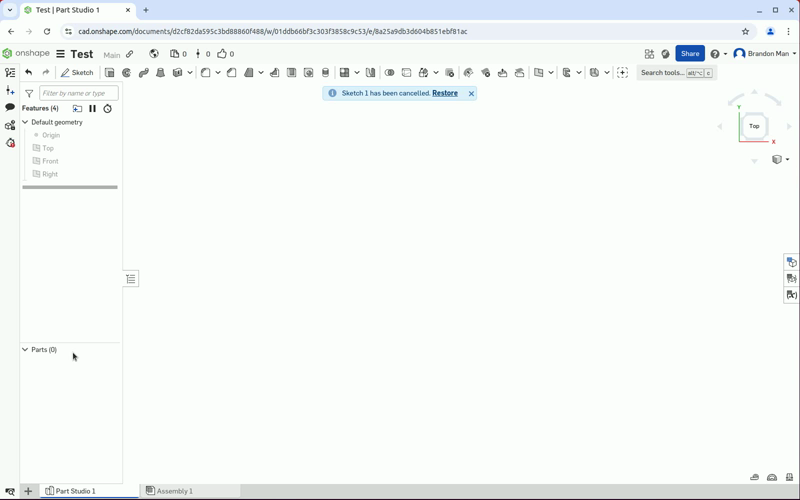
key(up)
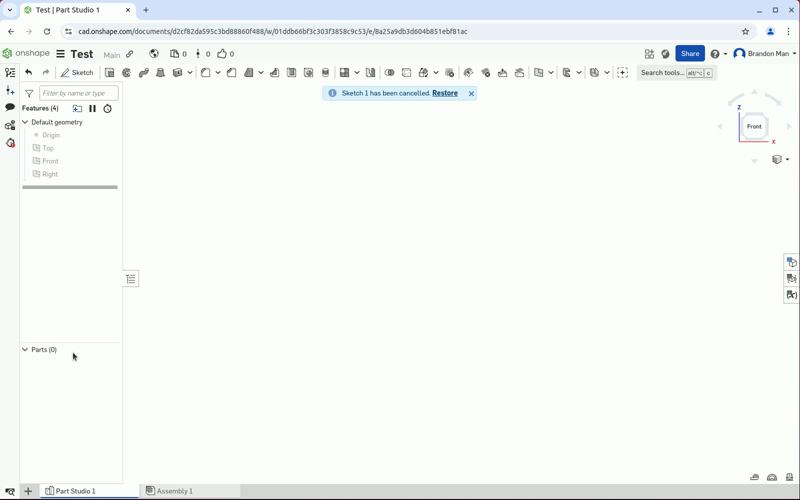
key_up(shift)
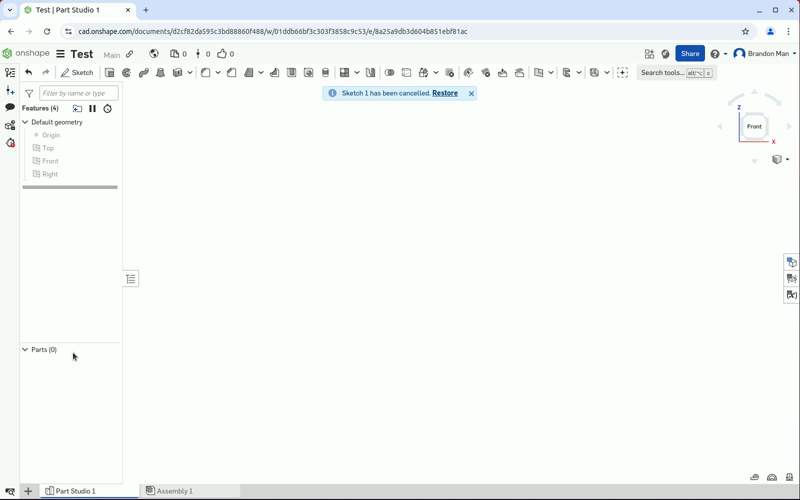
mouse_move(73, 352)
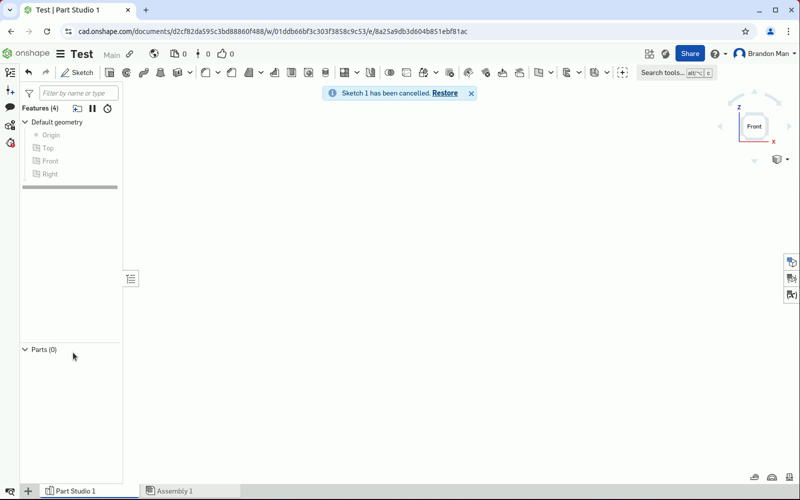
key(shift+y)
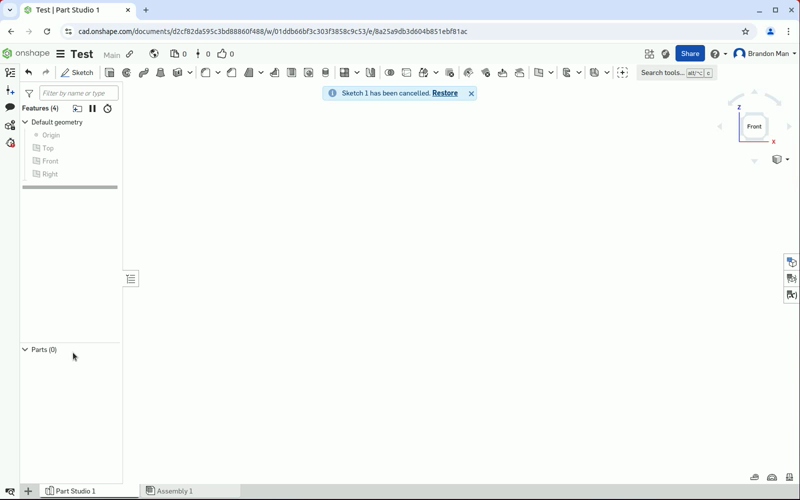
key(shift+s)
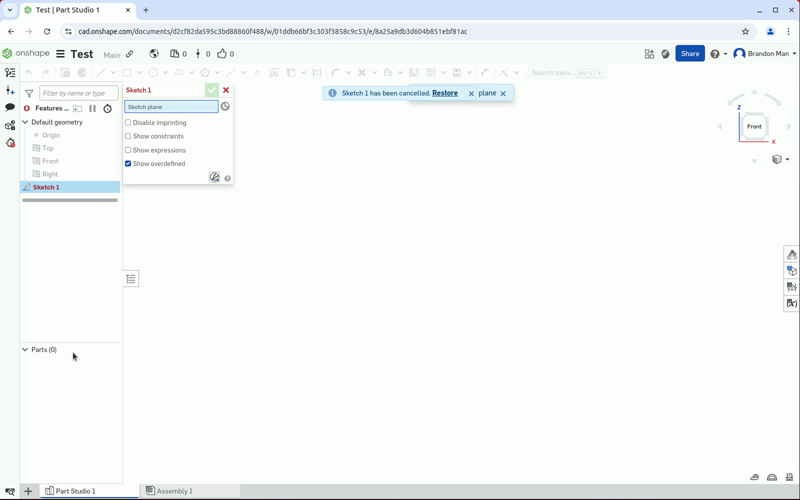
mouse_move(73, 163)
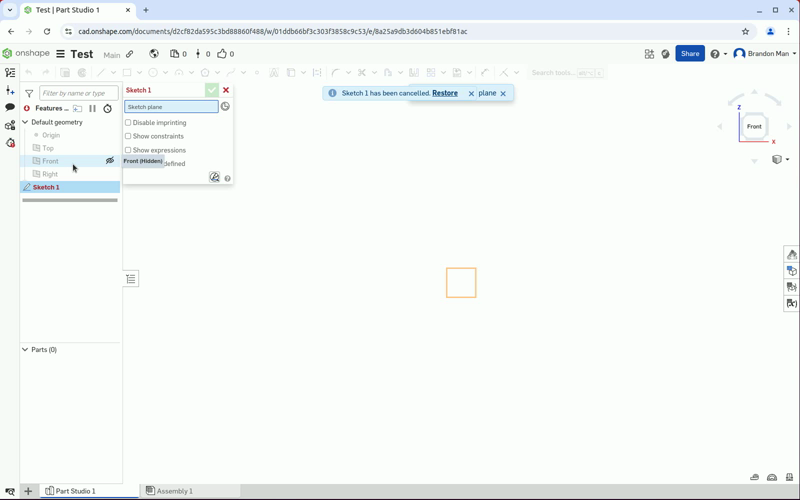
click(73, 163)
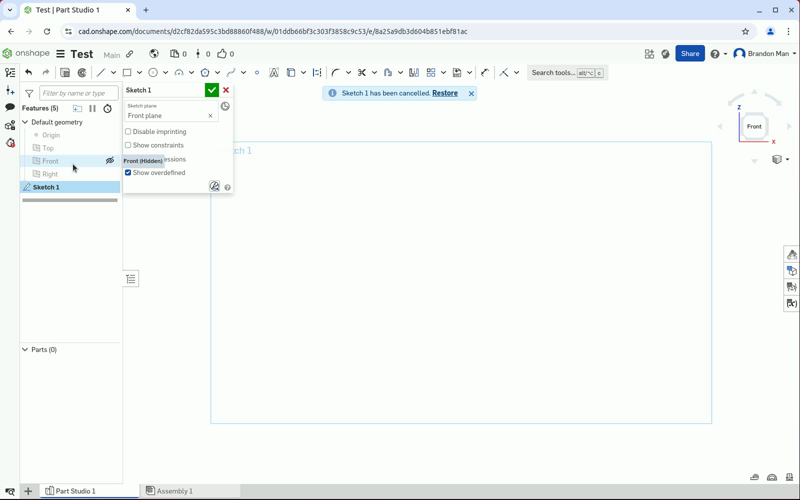
mouse_move(73, 352)
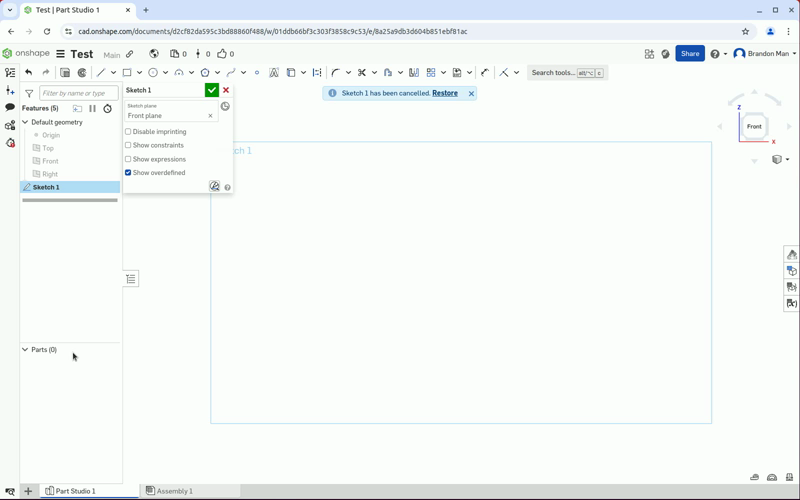
key(y)
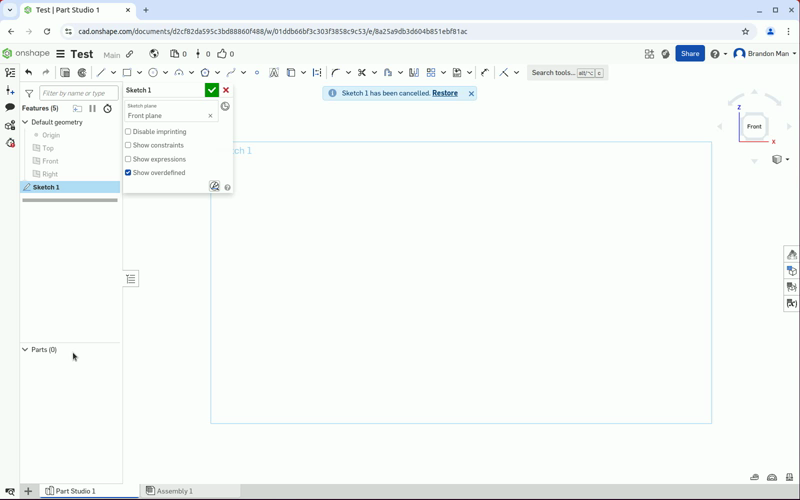
key(l)
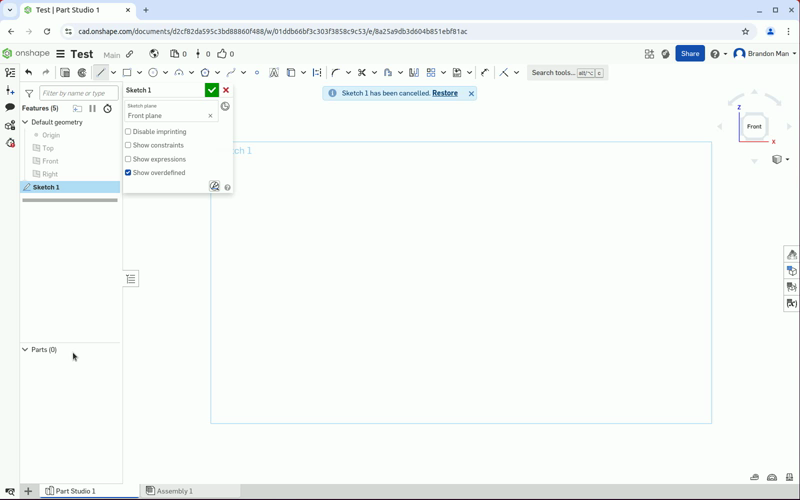
key_down(shift)
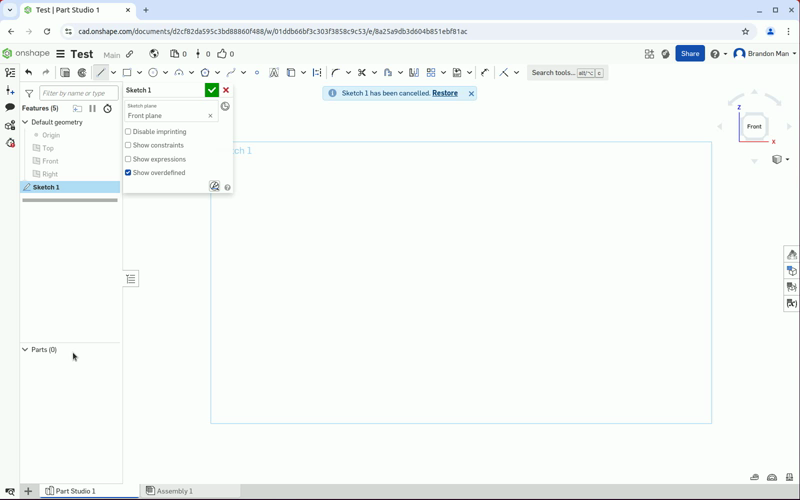
mouse_move(377, 334)
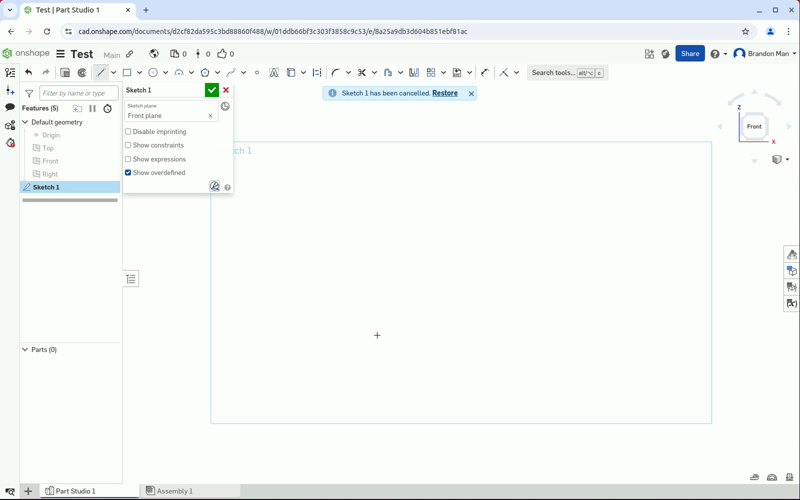
click(377, 334)
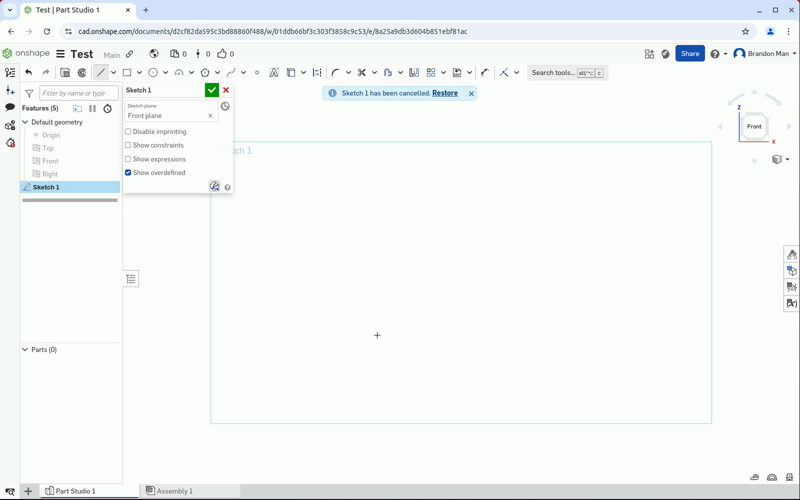
key_up(shift)
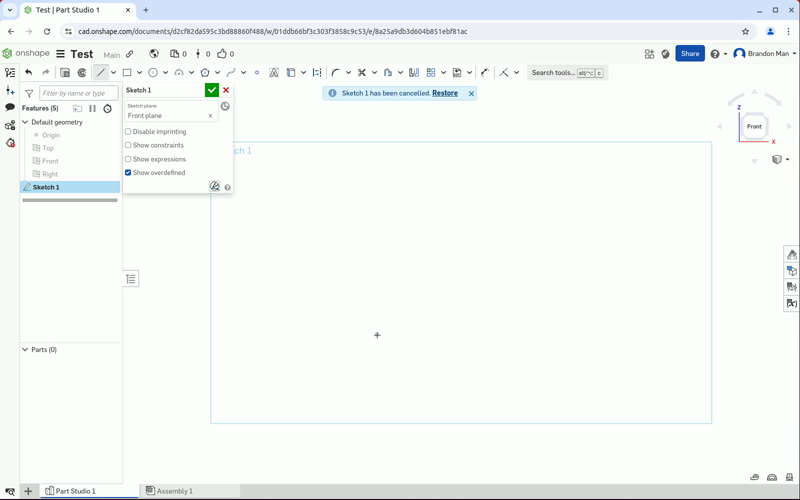
key_down(shift)
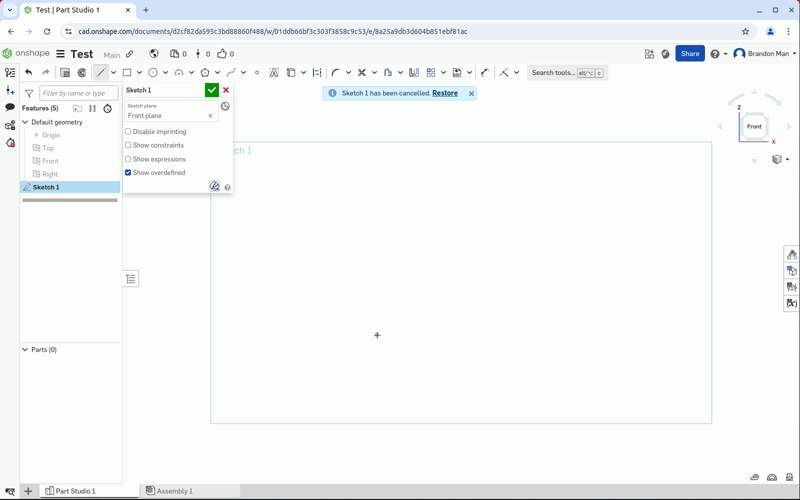
mouse_move(572, 334)
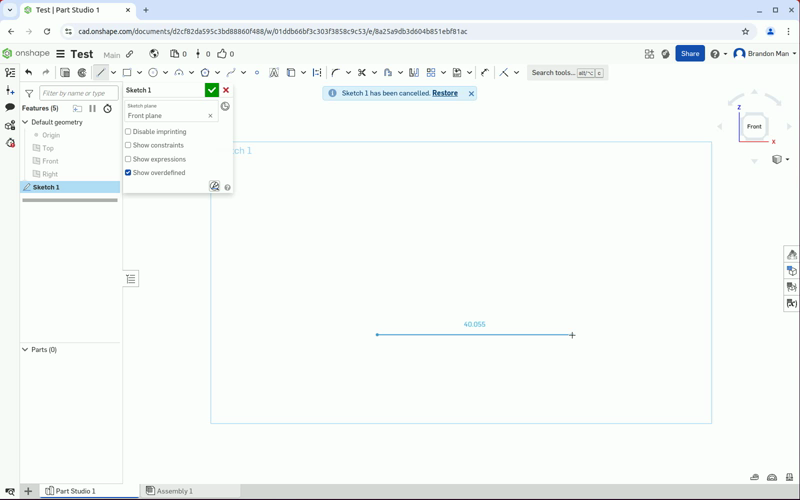
click(572, 334)
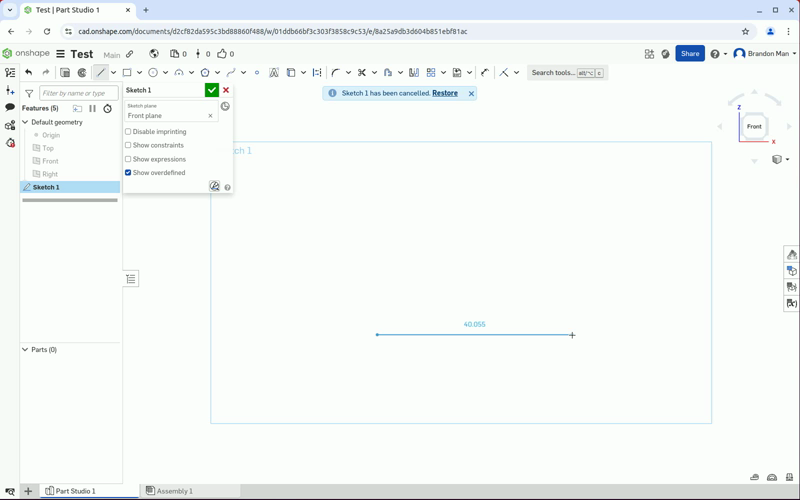
key_up(shift)
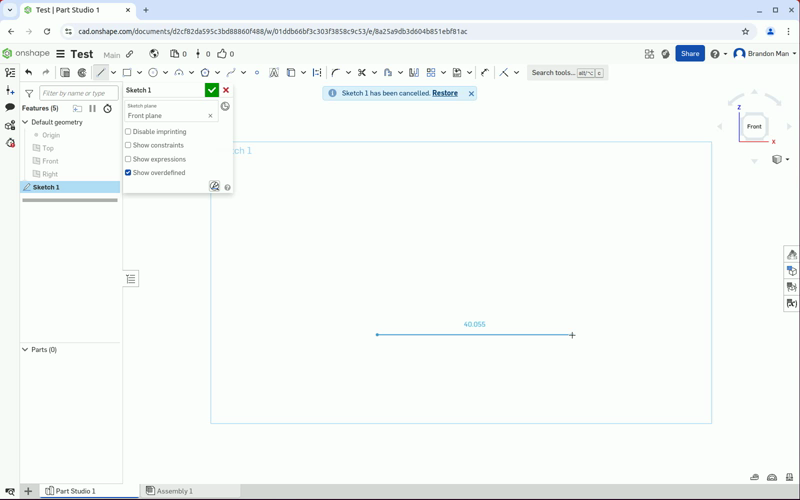
key_down(shift)
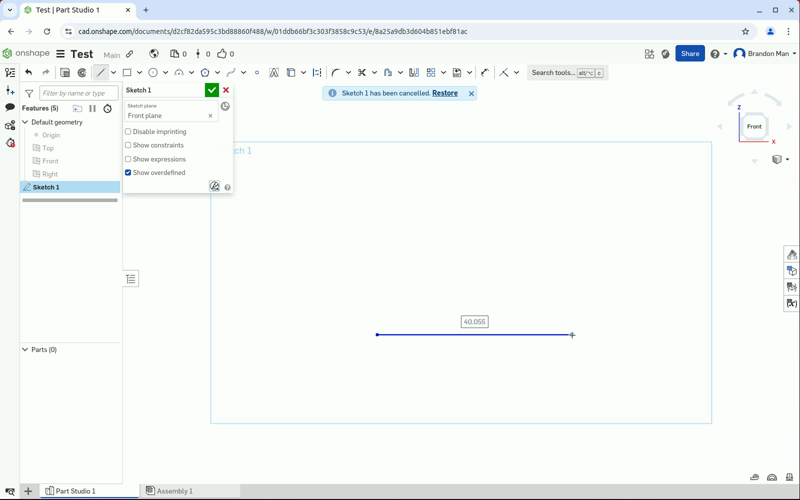
mouse_move(572, 238)
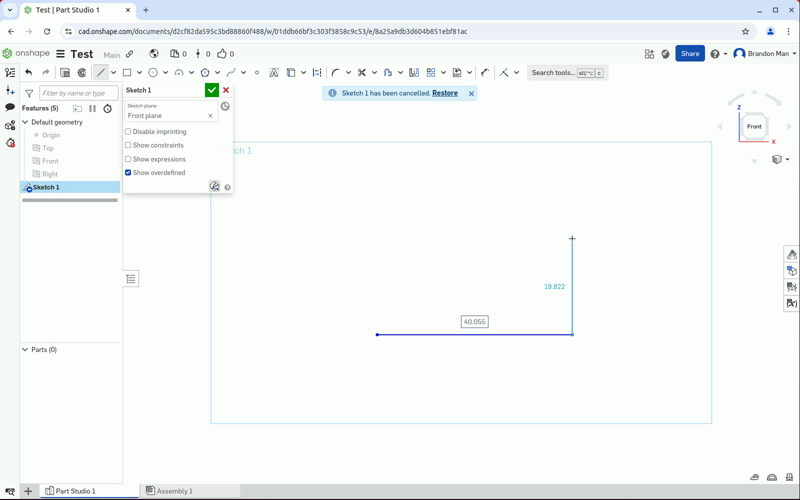
click(572, 238)
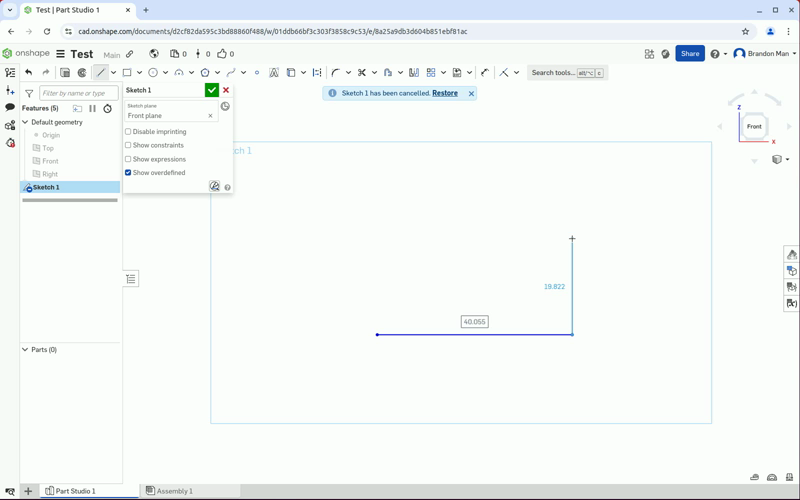
key_up(shift)
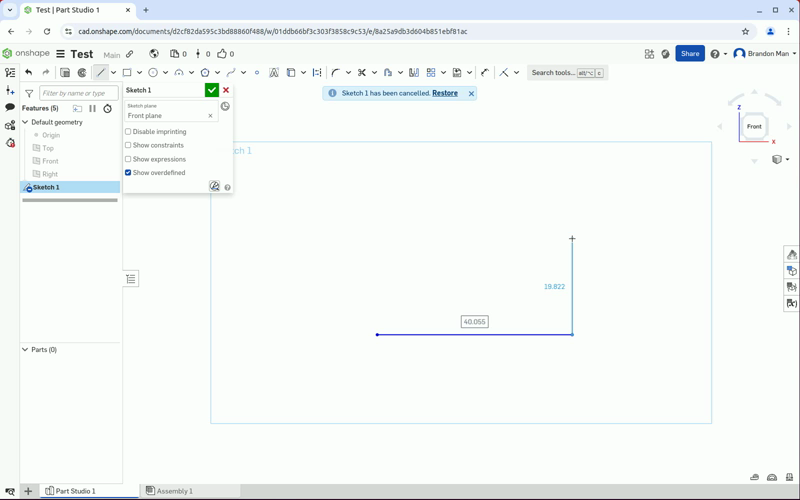
key_down(shift)
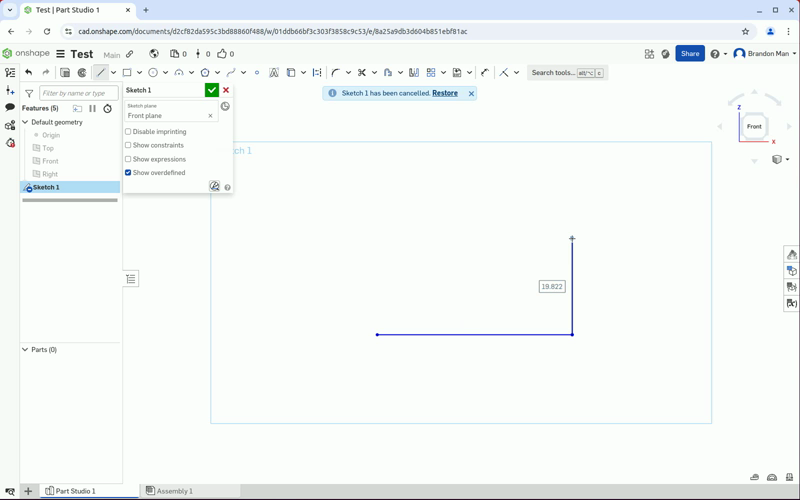
mouse_move(377, 238)
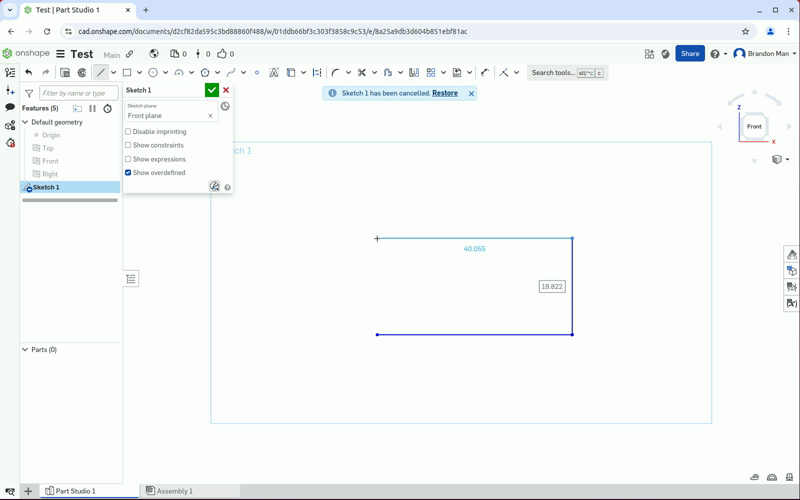
click(377, 238)
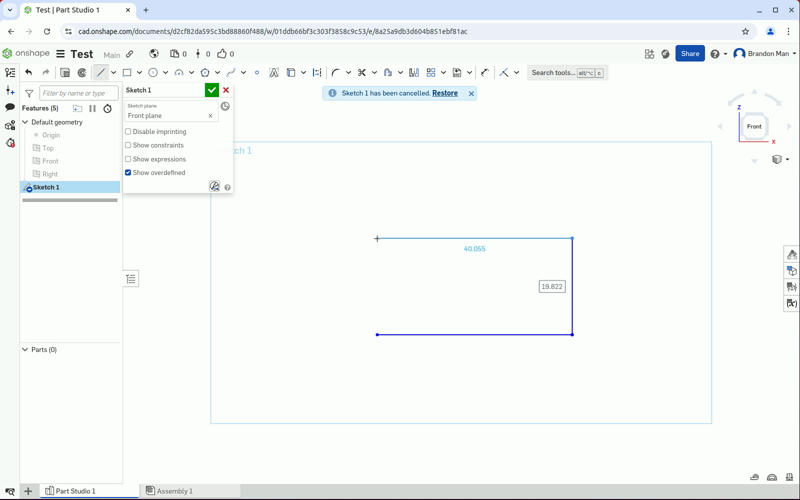
key_up(shift)
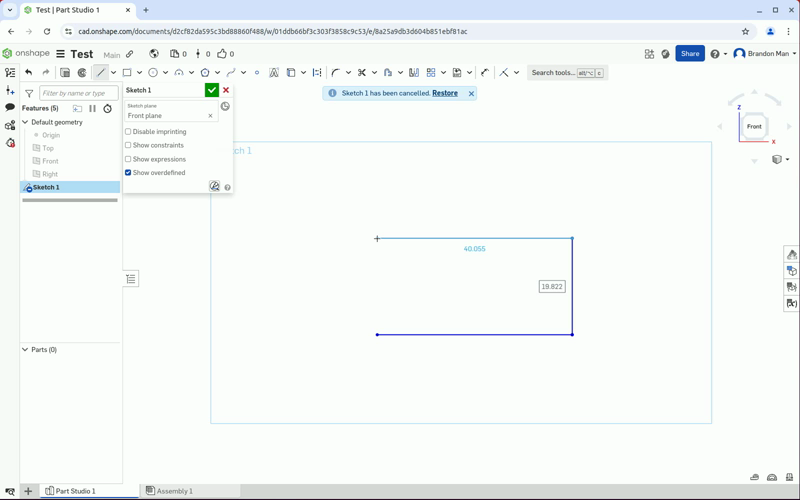
key_down(shift)
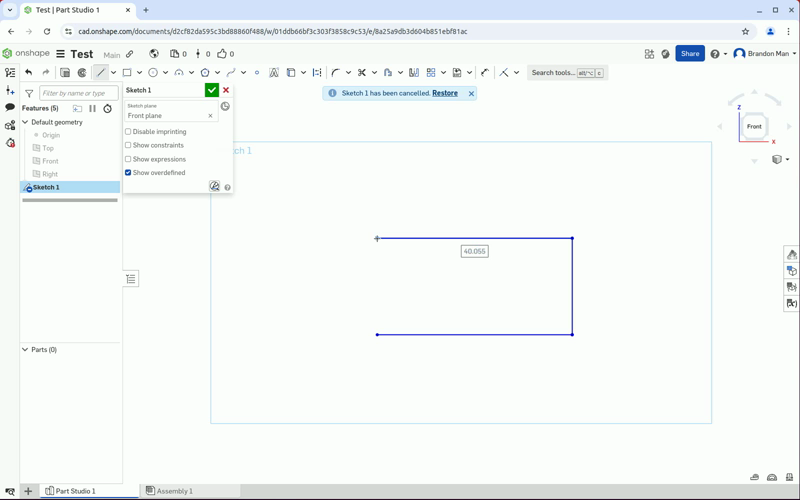
mouse_move(377, 334)
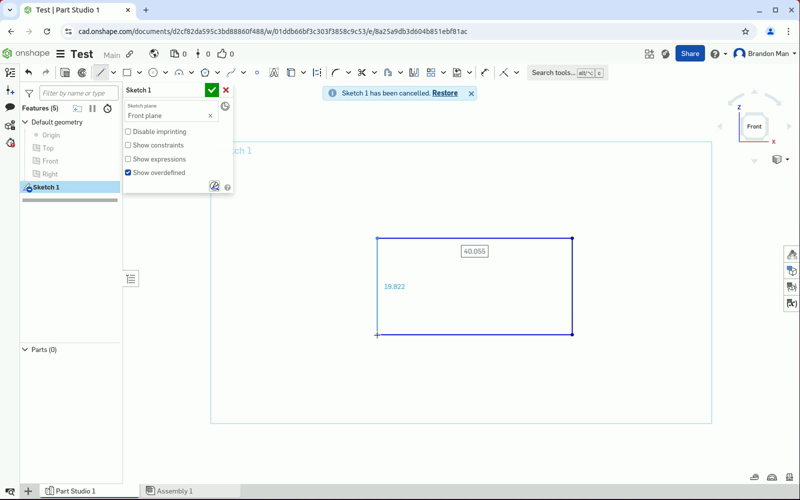
key_up(shift)
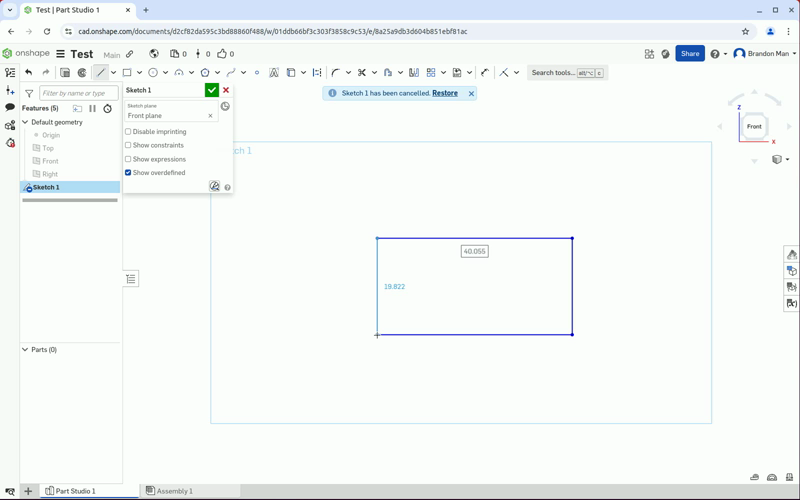
click(377, 334)
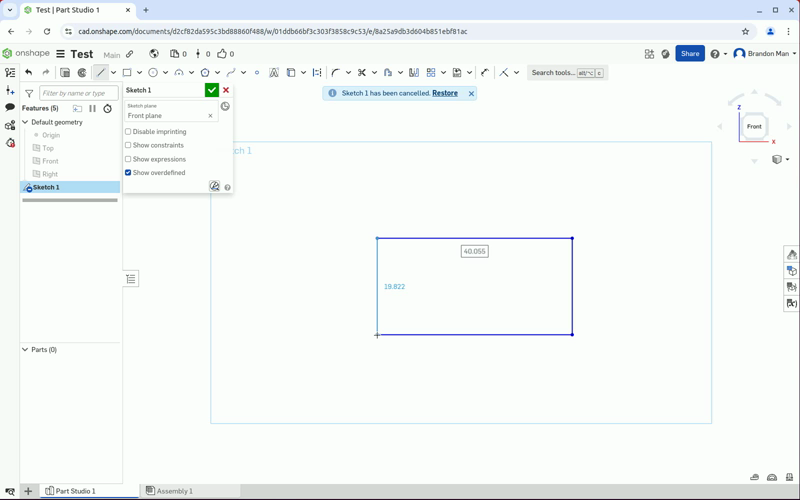
key(esc)
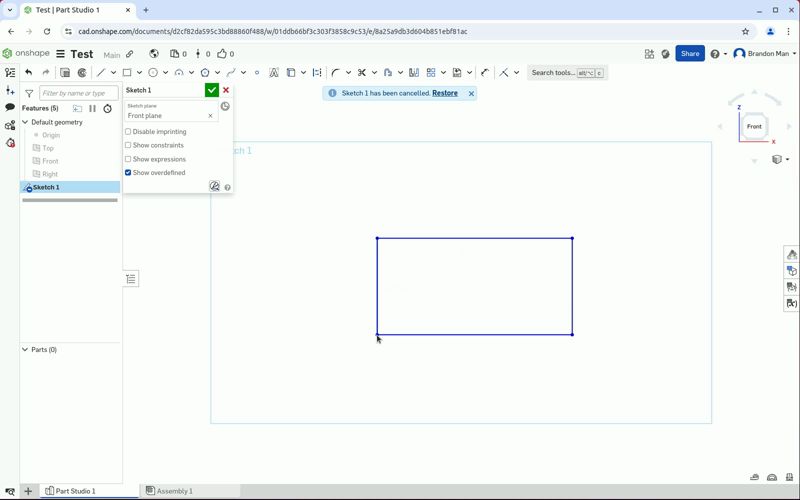
key(l)
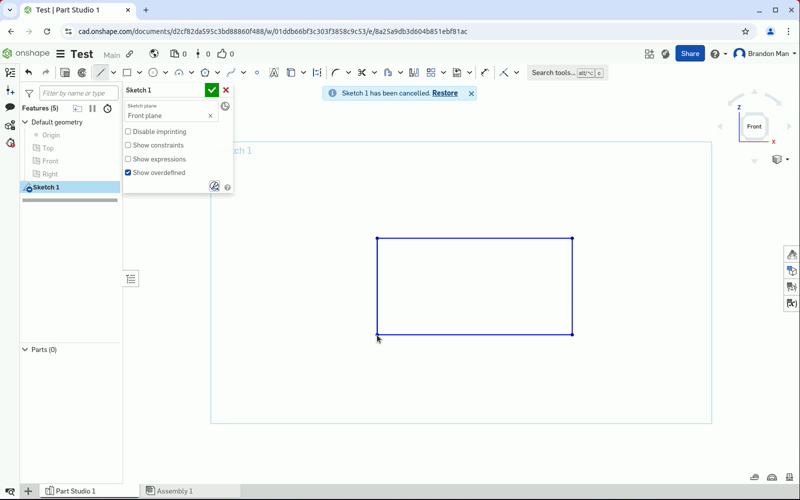
key_down(shift)
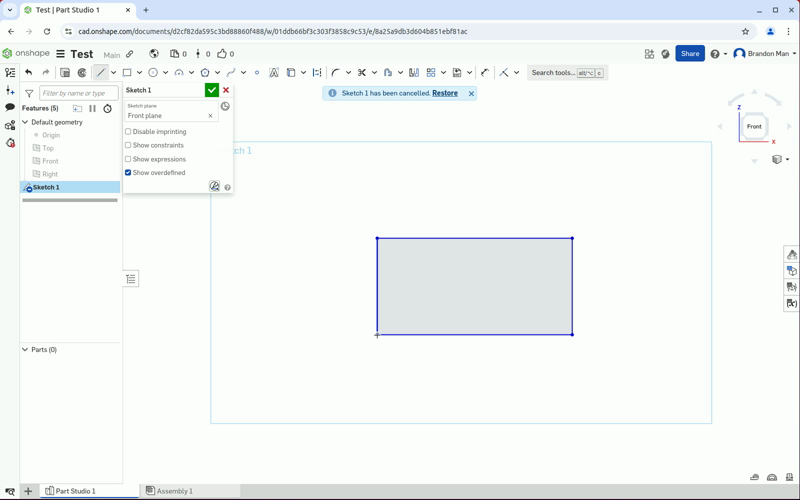
mouse_move(385, 326)
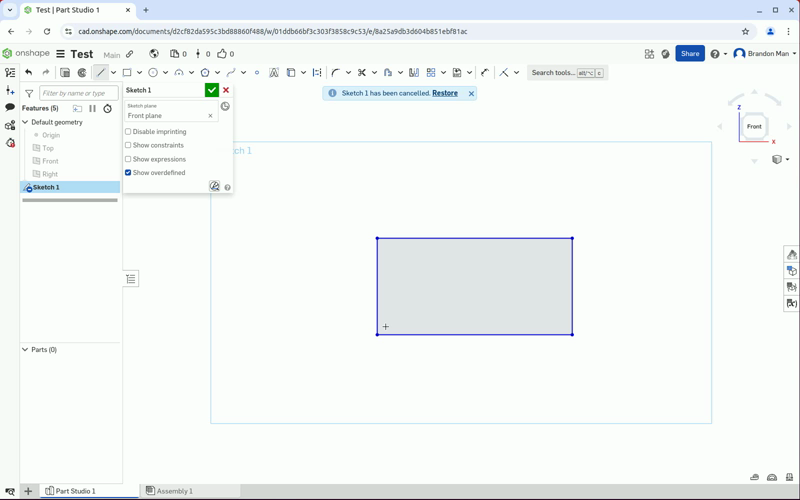
click(385, 326)
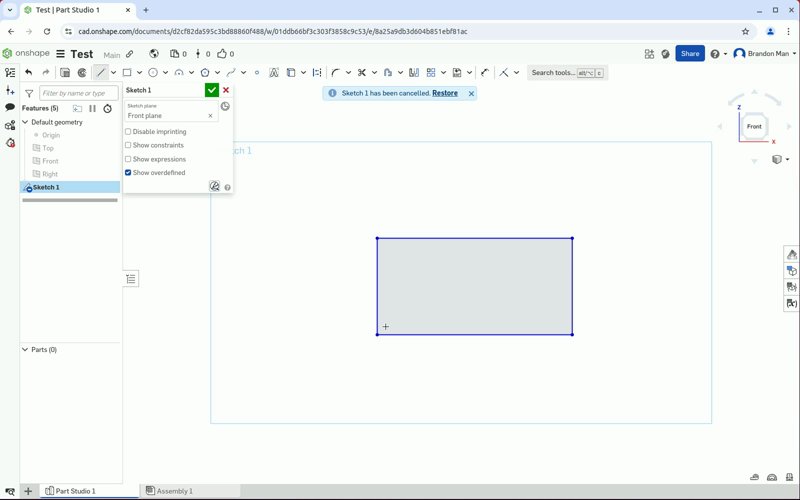
key_up(shift)
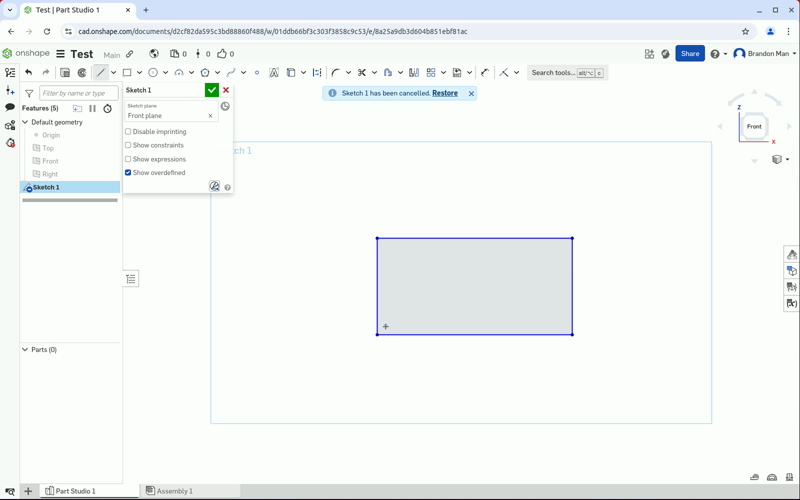
key_down(shift)
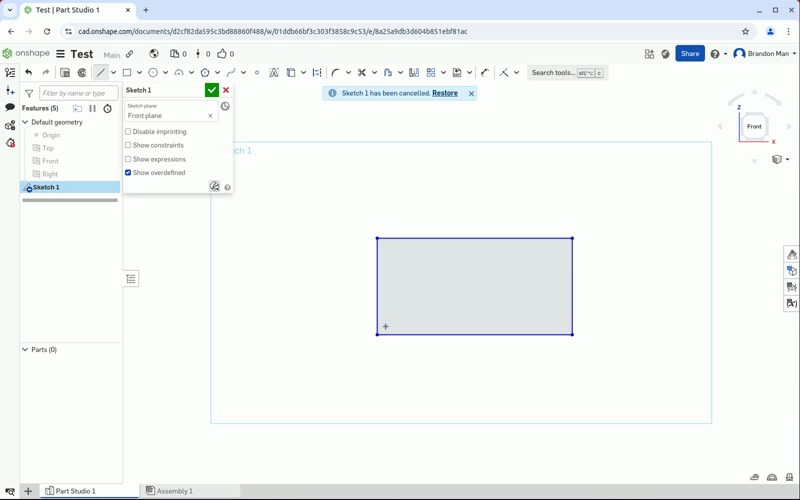
mouse_move(564, 326)
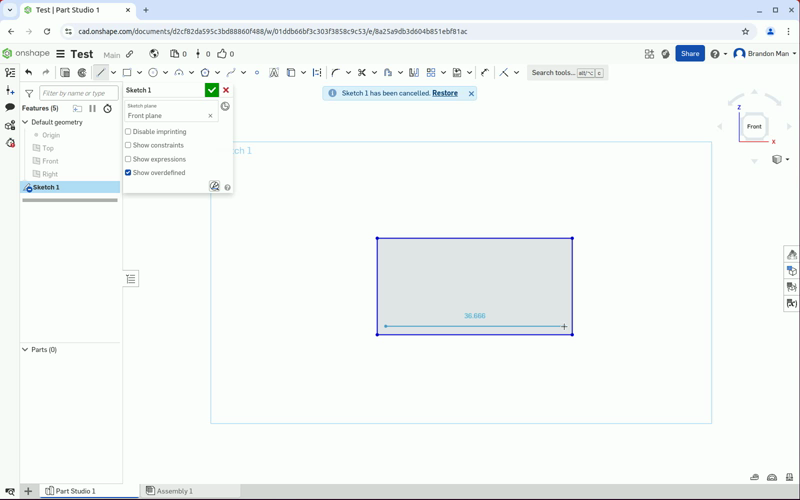
click(564, 326)
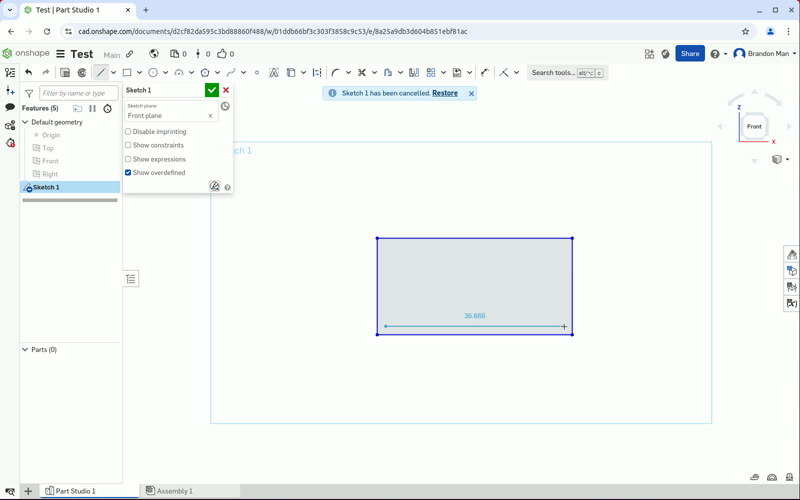
key_up(shift)
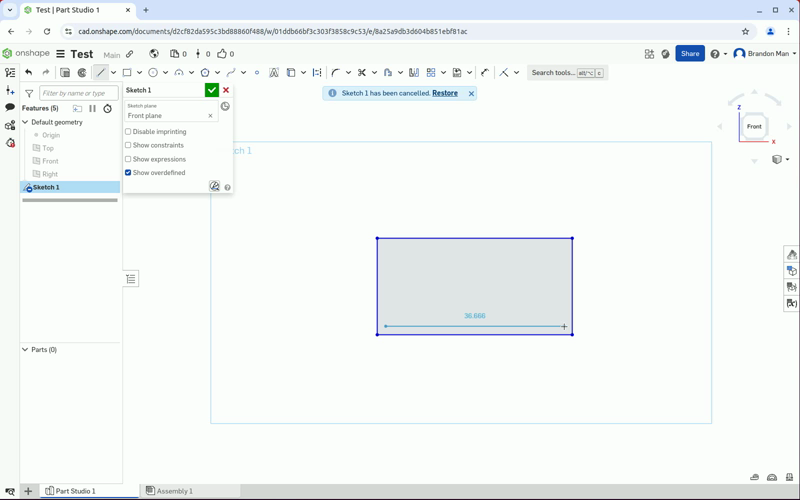
key_down(shift)
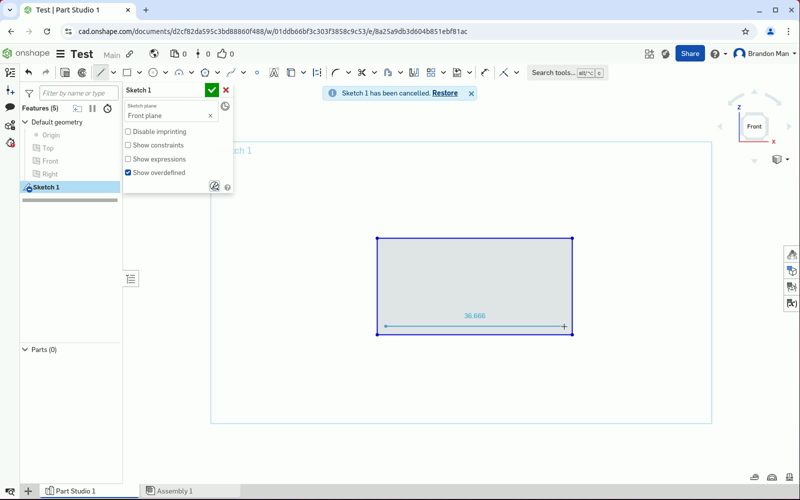
mouse_move(564, 244)
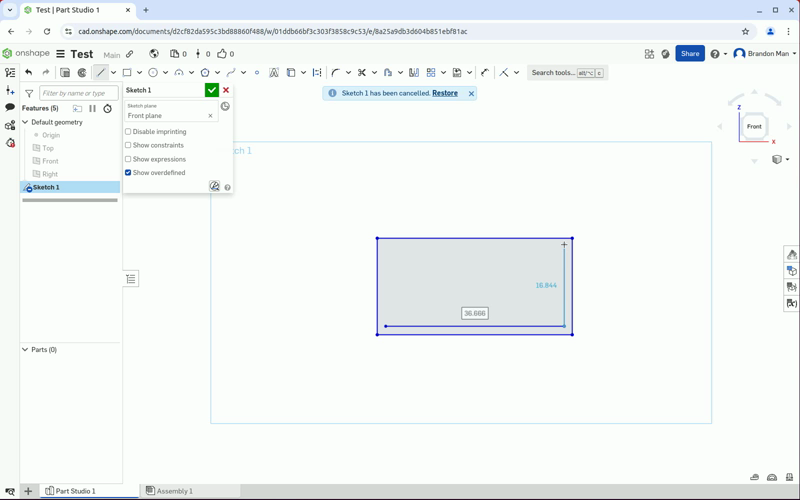
click(564, 244)
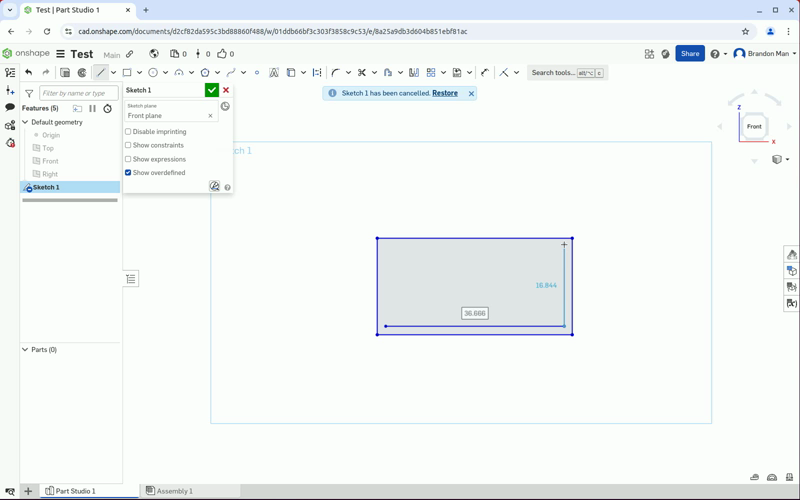
key_up(shift)
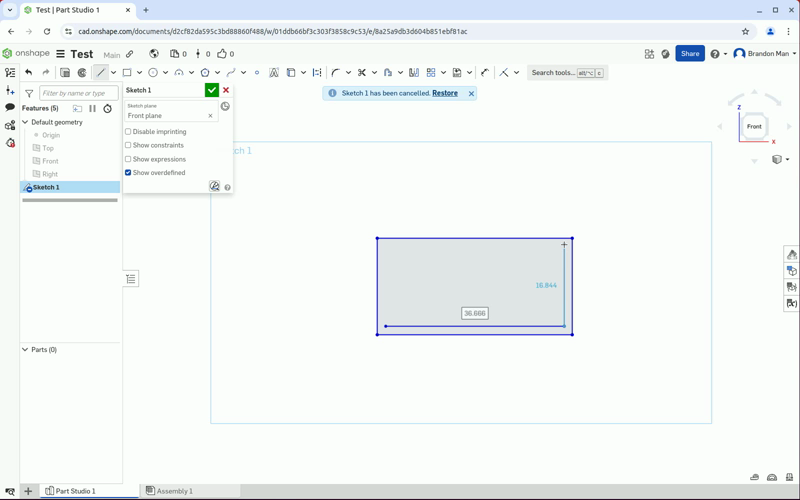
key_down(shift)
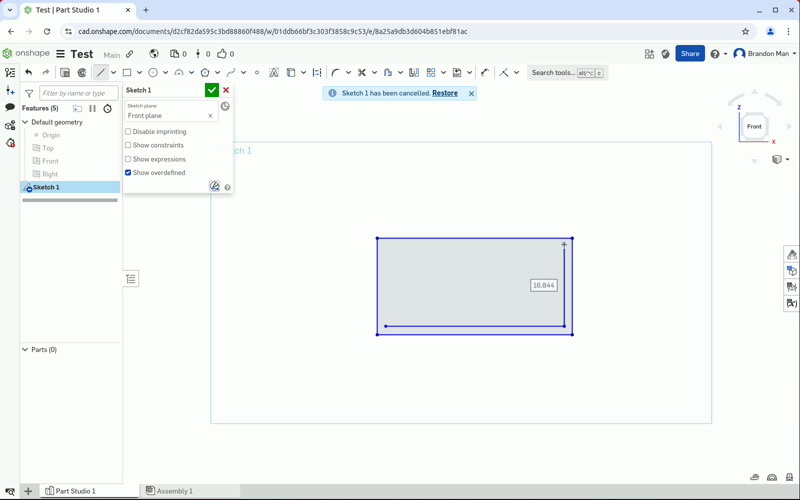
mouse_move(385, 244)
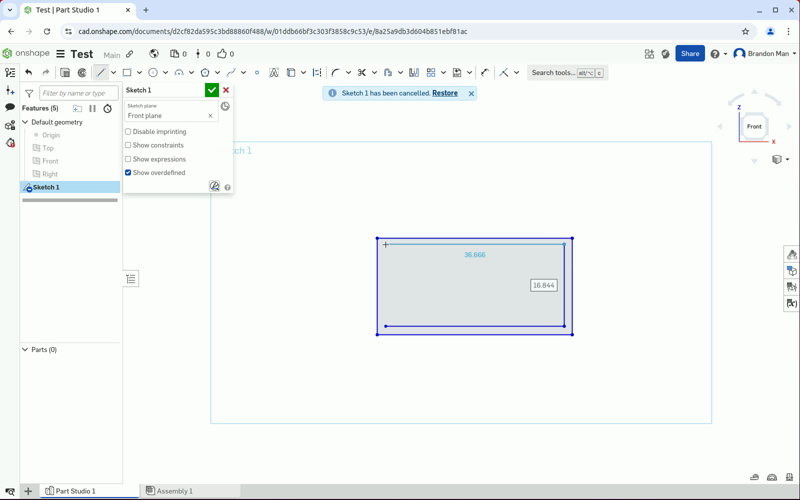
click(385, 244)
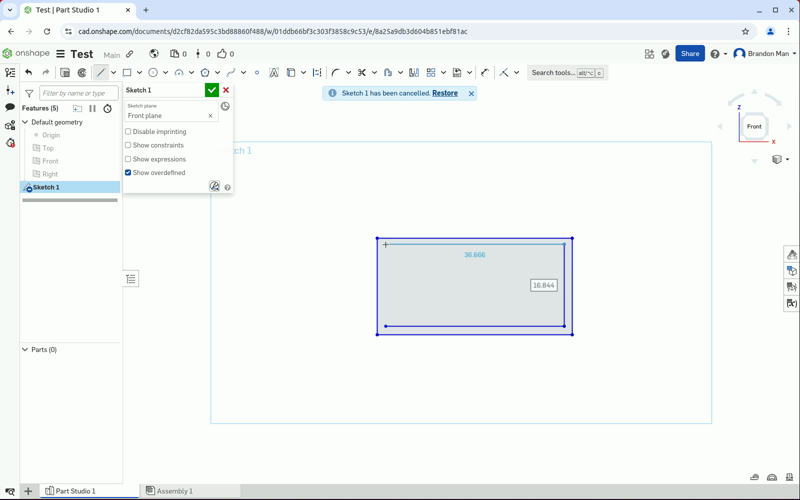
key_up(shift)
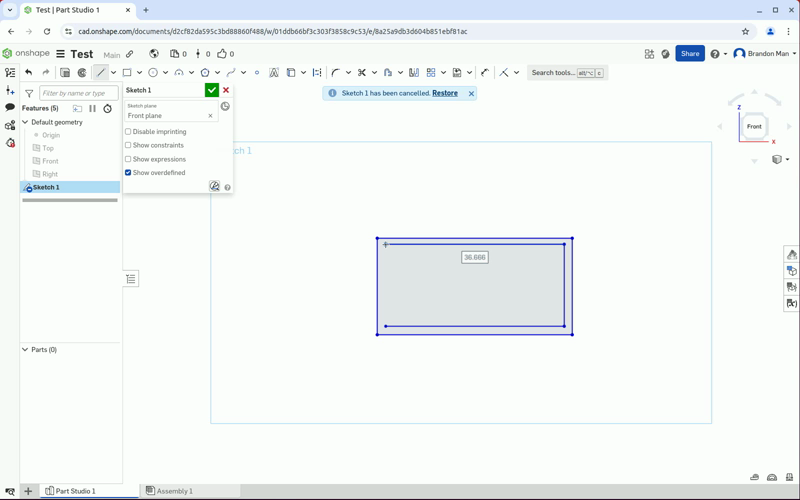
key_down(shift)
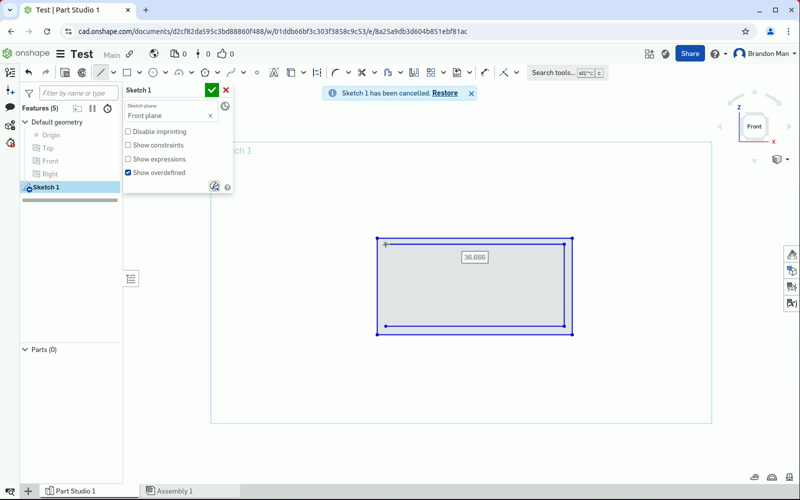
mouse_move(385, 326)
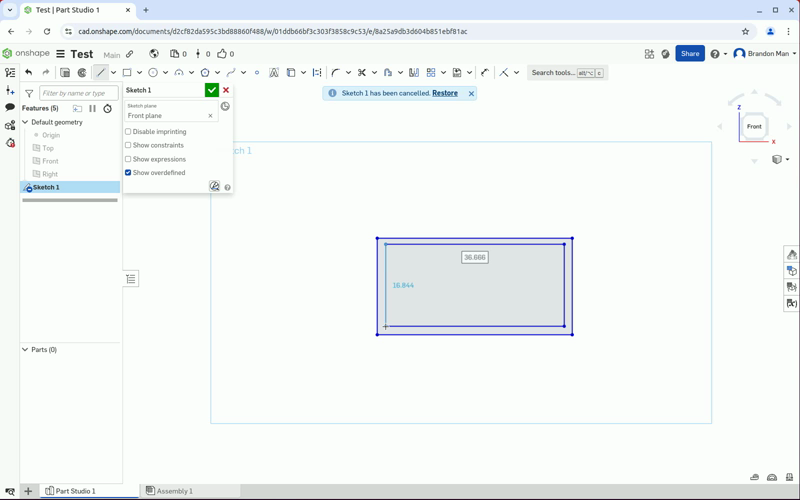
key_up(shift)
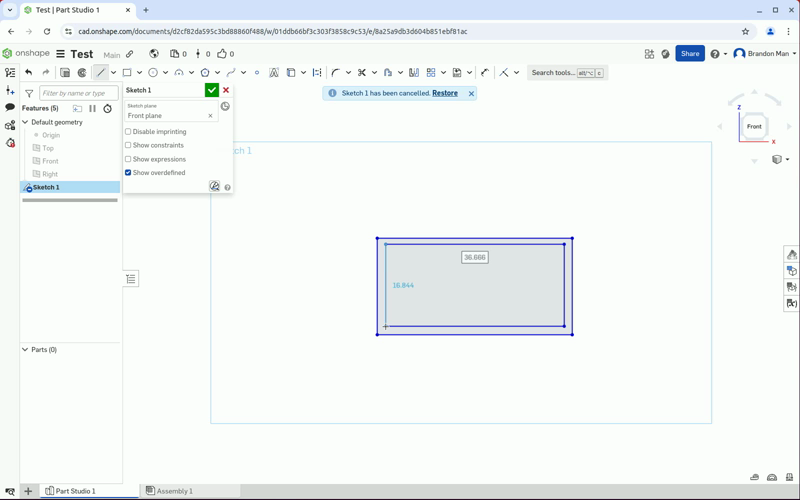
click(385, 326)
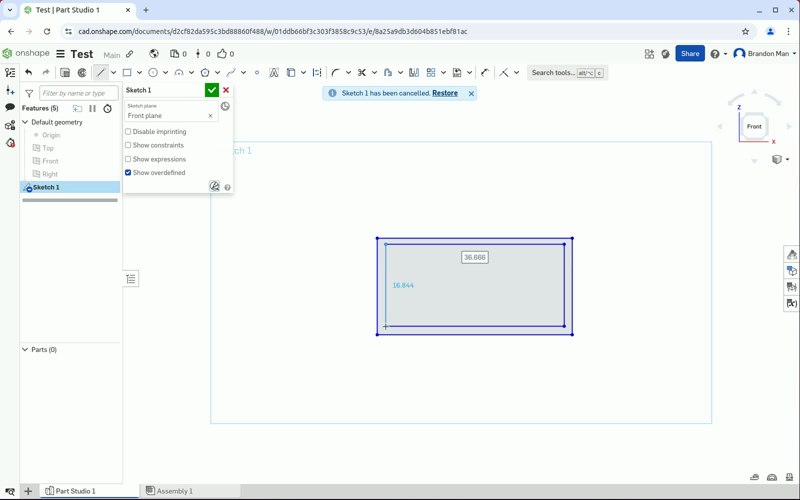
key(esc)
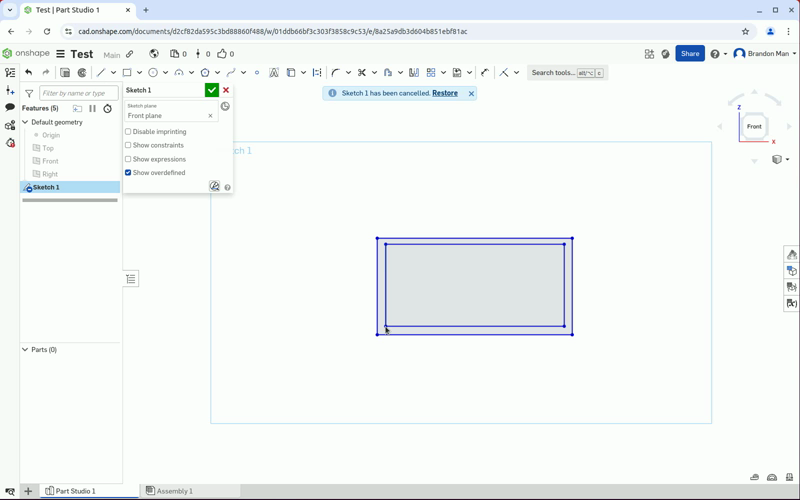
mouse_move(381, 301)
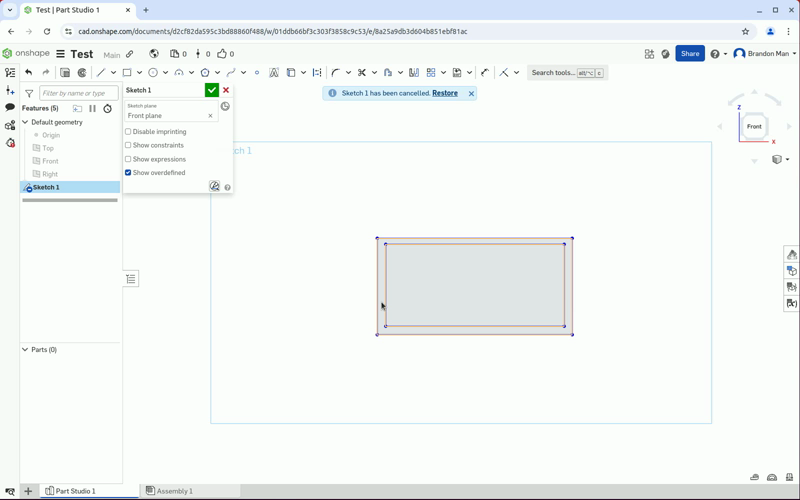
click(381, 301)
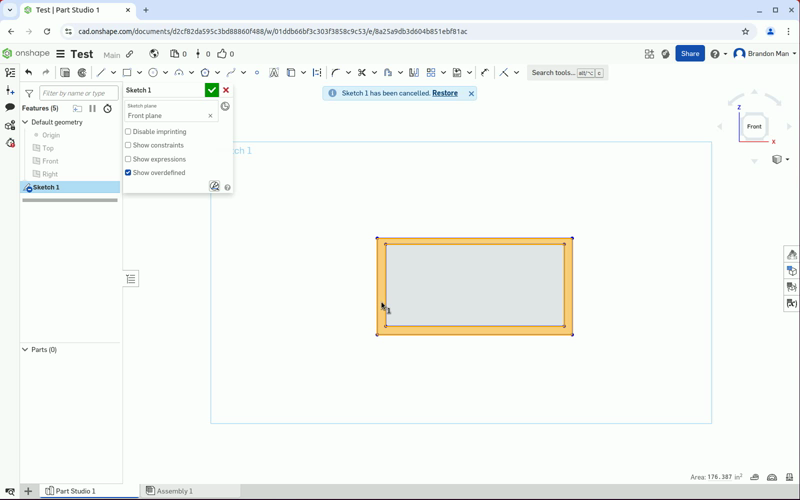
mouse_move(73, 352)
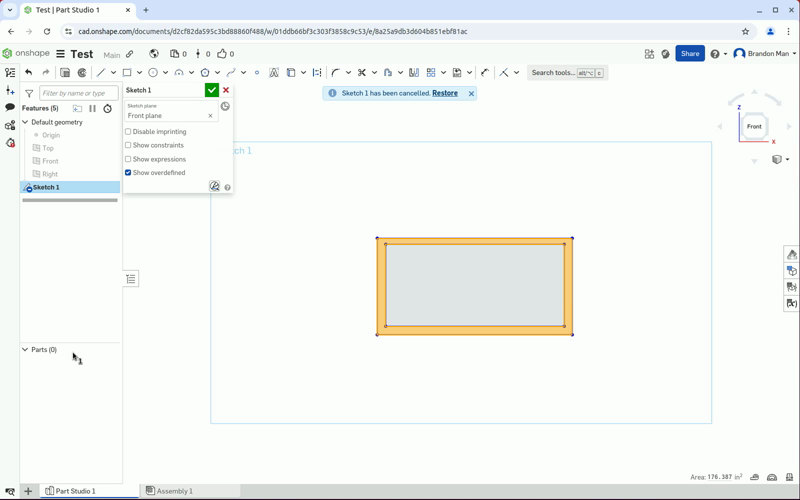
key(shift+y)
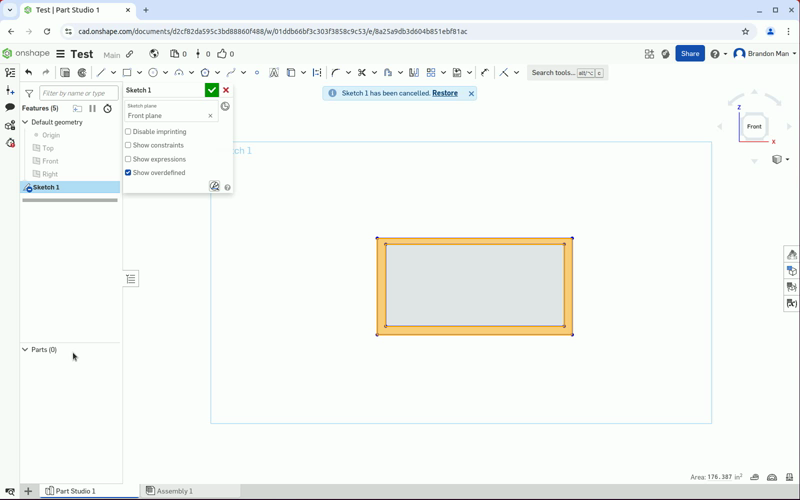
key(shift+e)
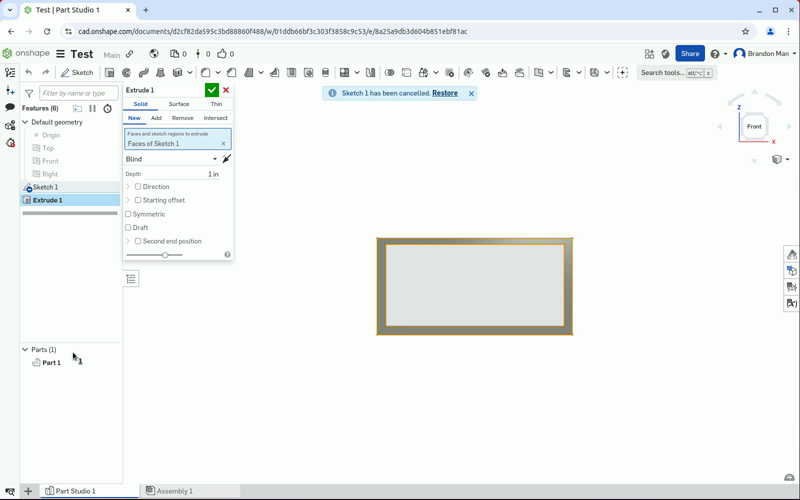
mouse_move(143, 106)
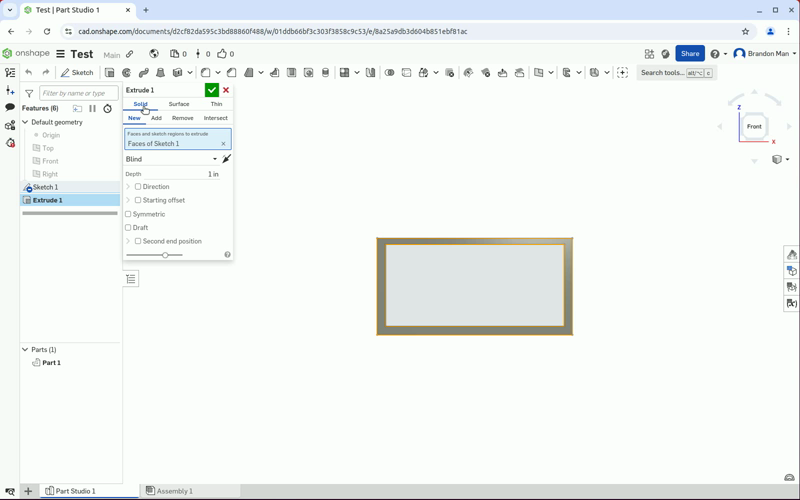
click(143, 106)
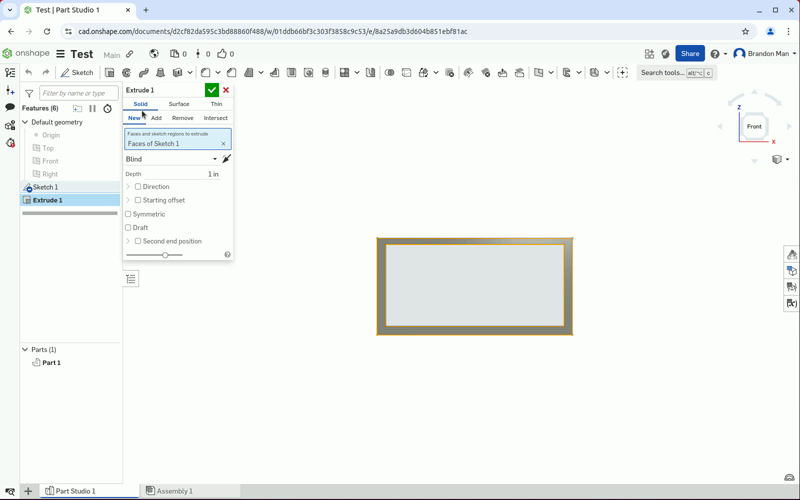
mouse_move(137, 120)
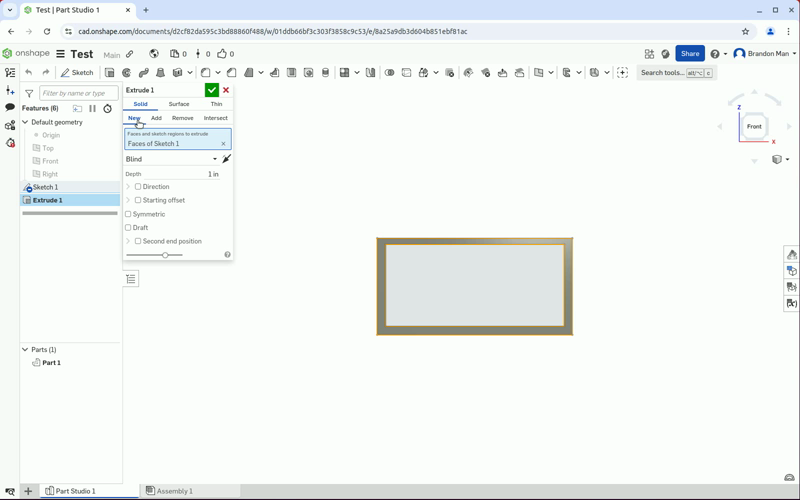
click(137, 120)
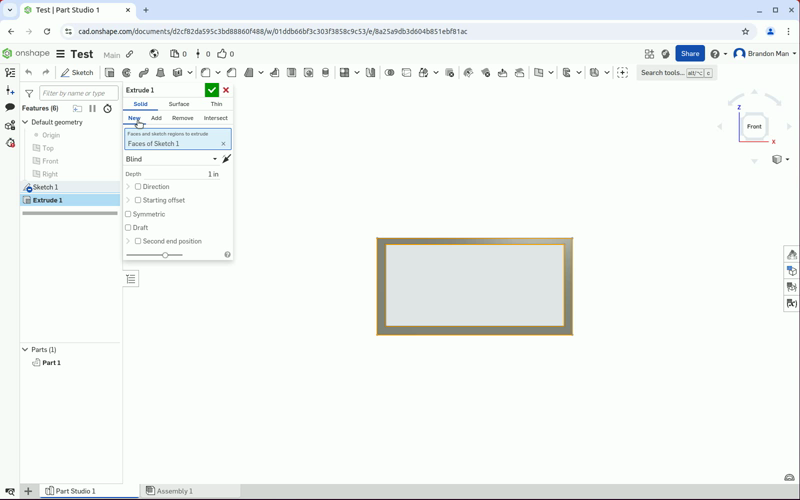
key(tab, 4)
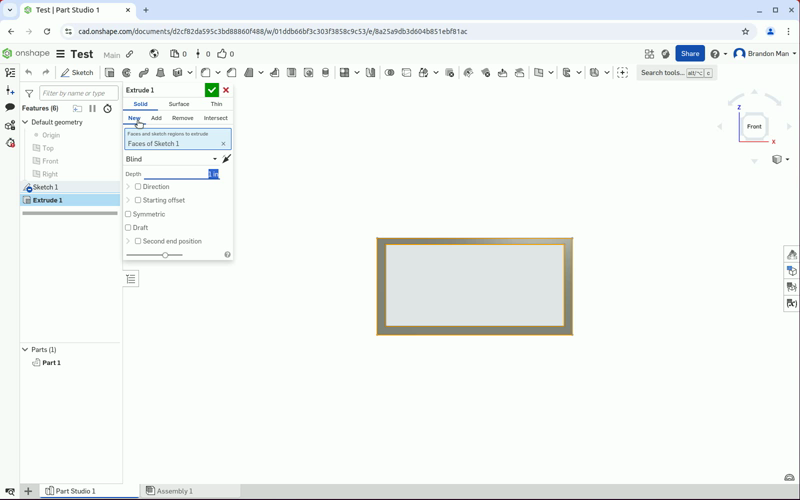
text(1.926)
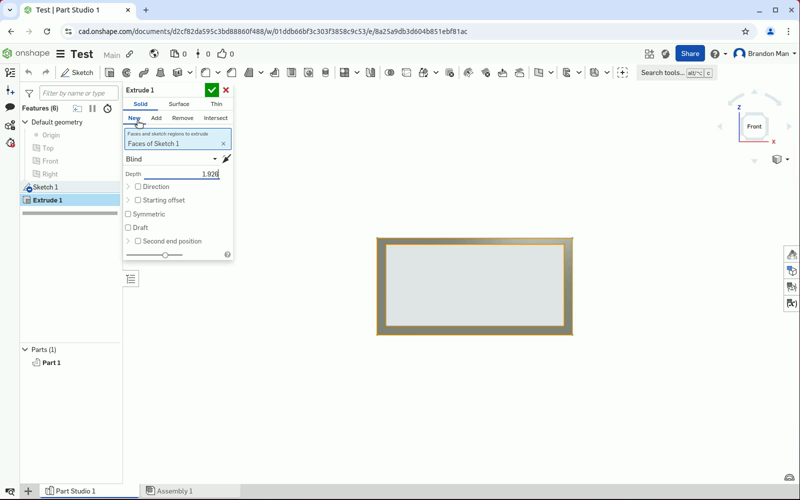
key(enter)
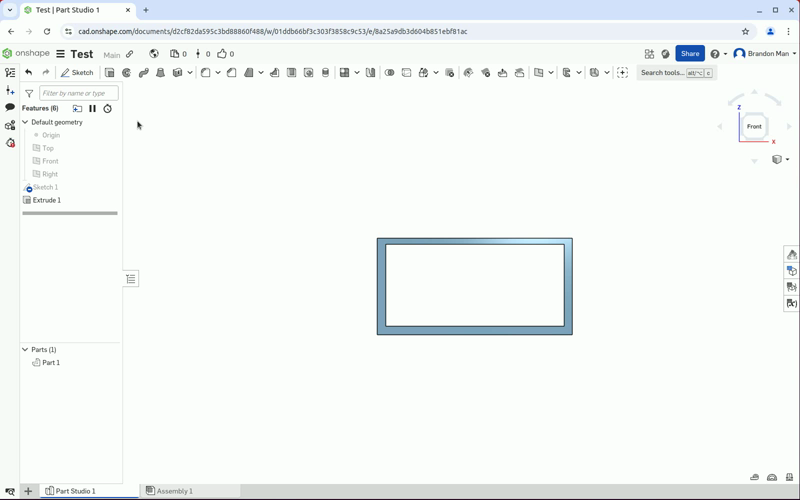
key(shift+h)
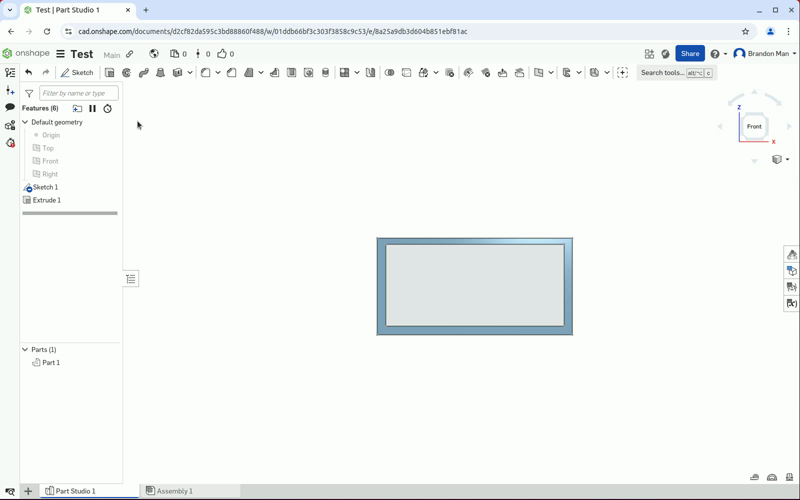
key(shift+h)
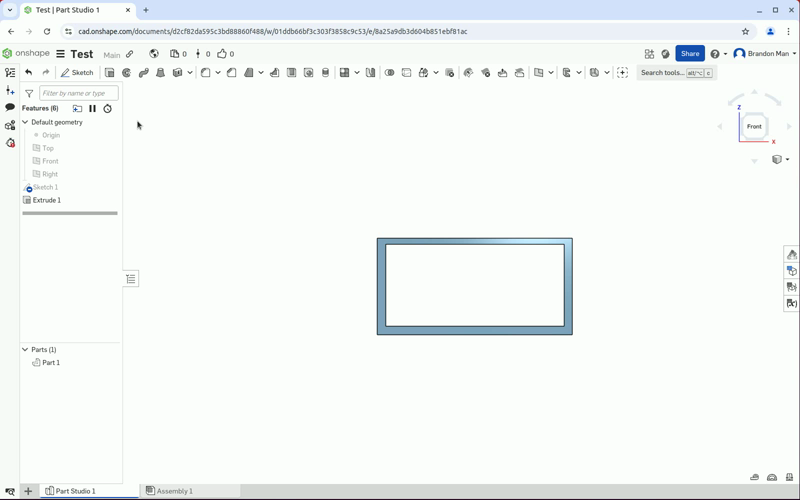
mouse_move(73, 189)
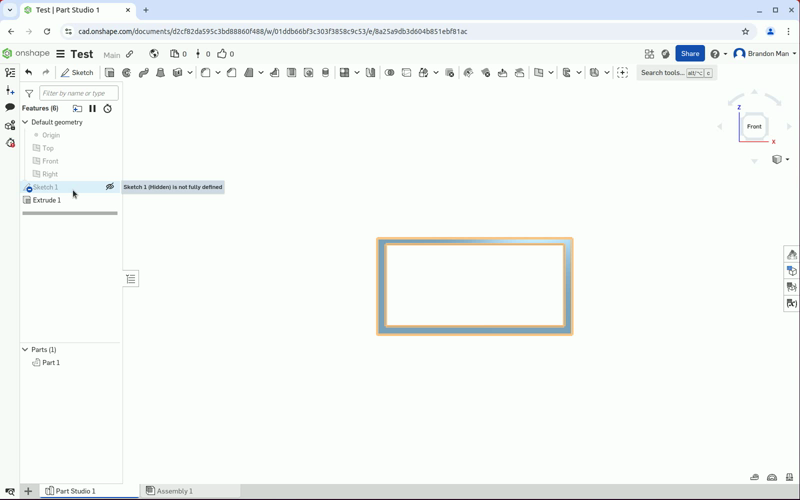
click(73, 189)
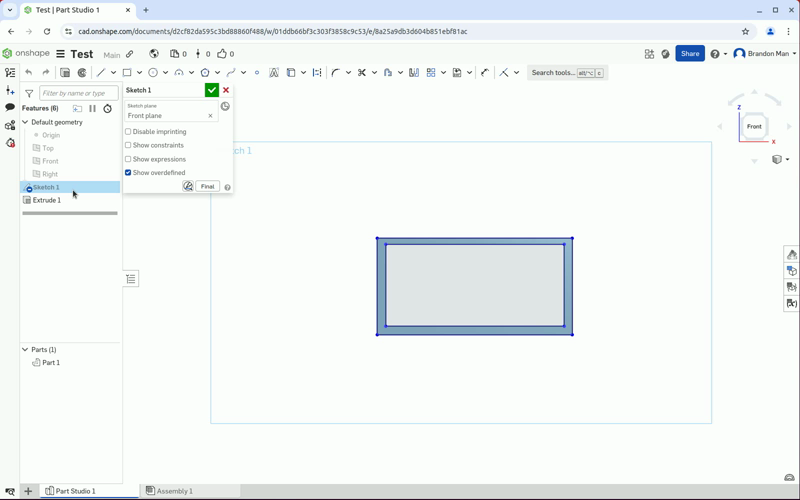
mouse_move(229, 92)
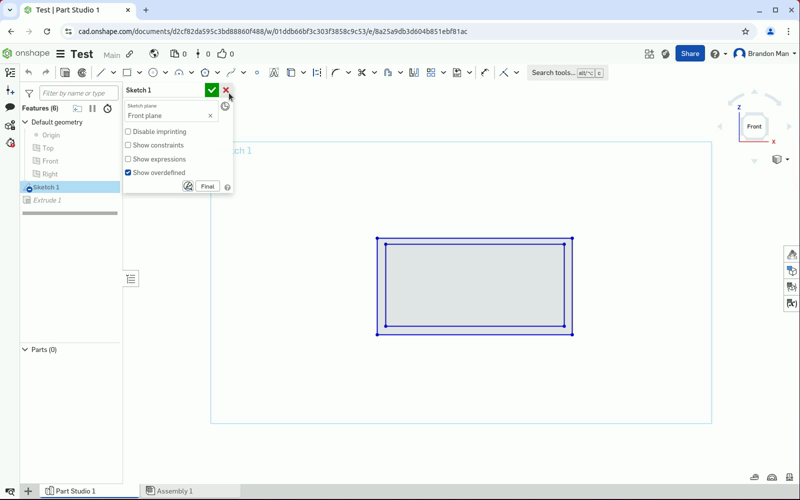
click(229, 92)
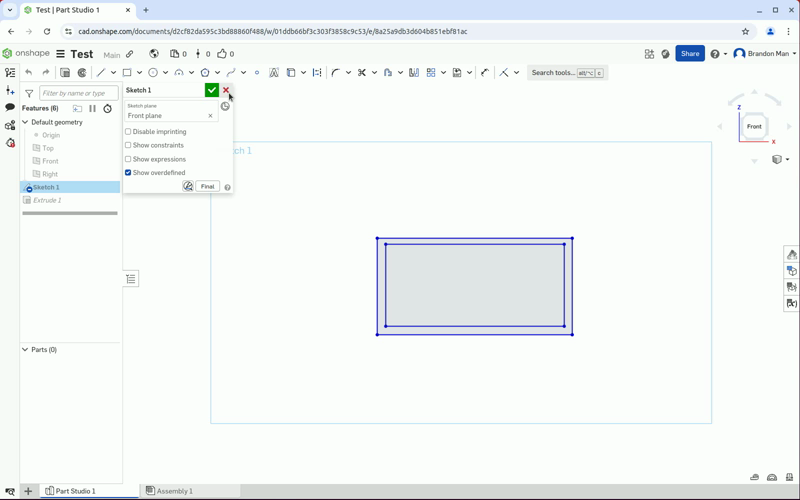
key(shift+s)
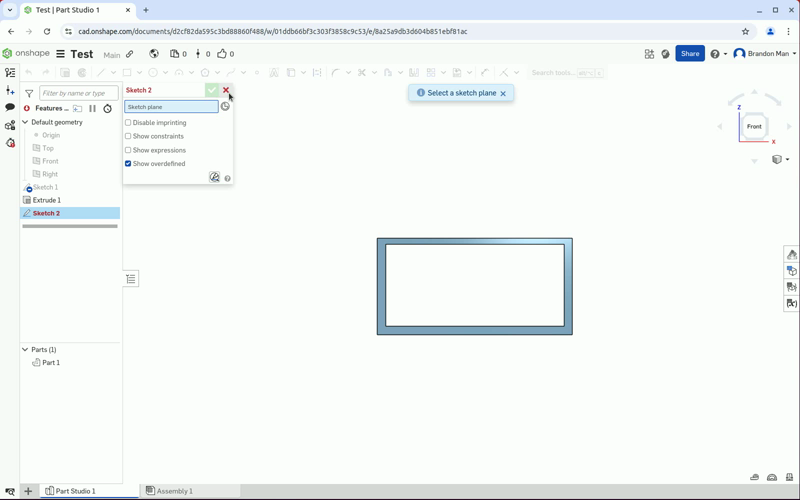
mouse_move(73, 163)
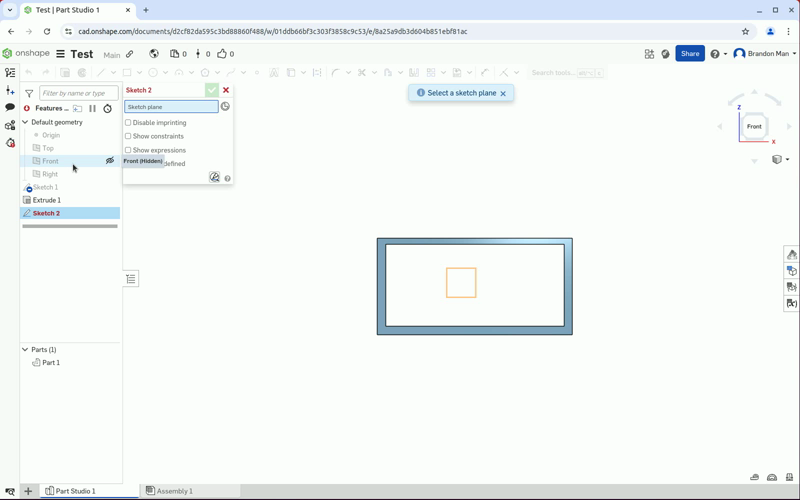
click(73, 163)
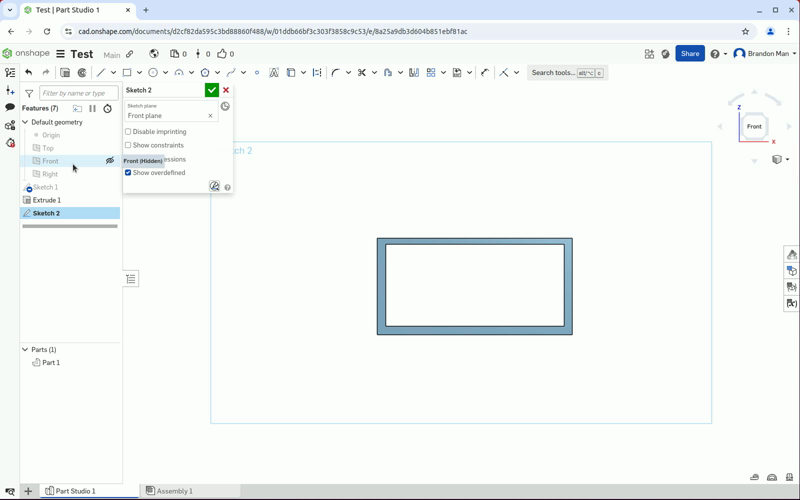
mouse_move(73, 352)
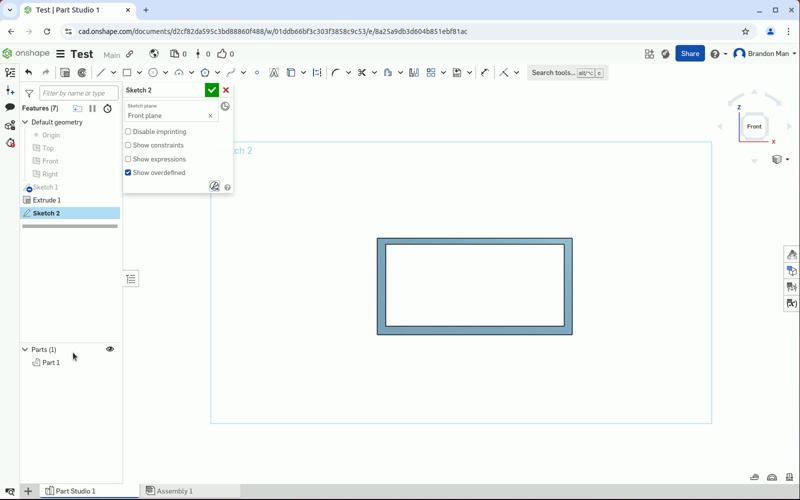
key(y)
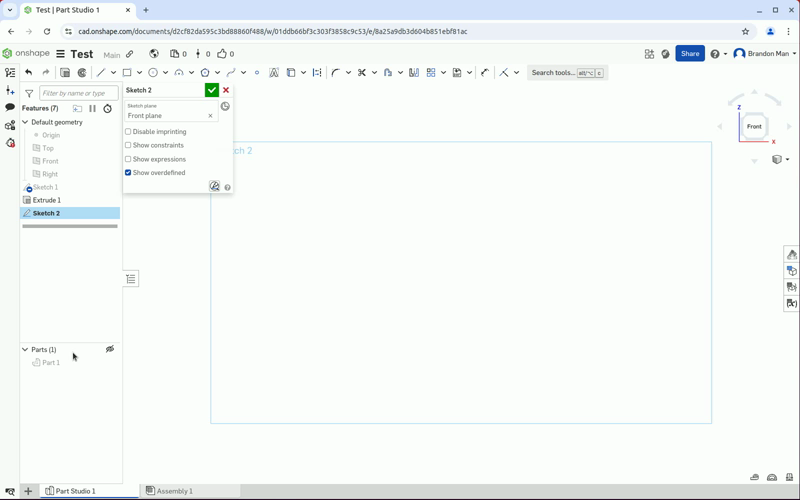
key(l)
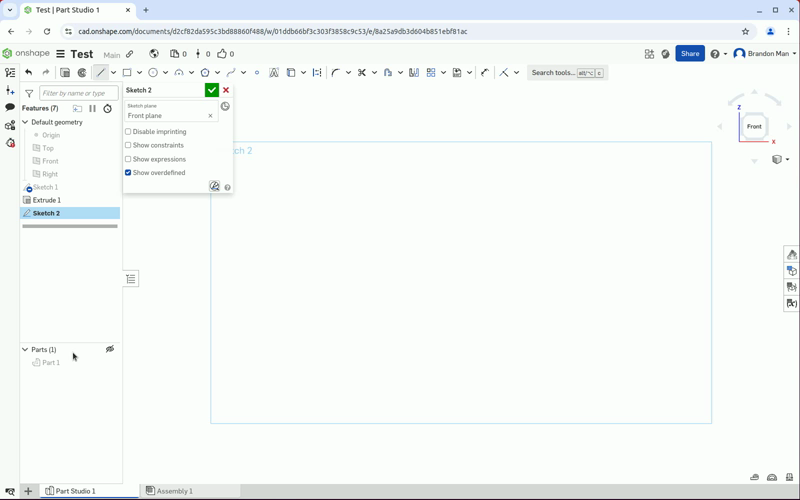
key_down(shift)
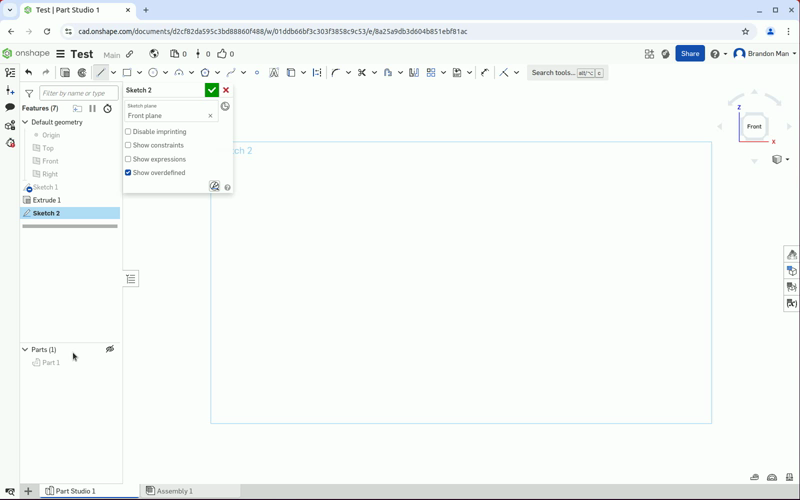
mouse_move(481, 315)
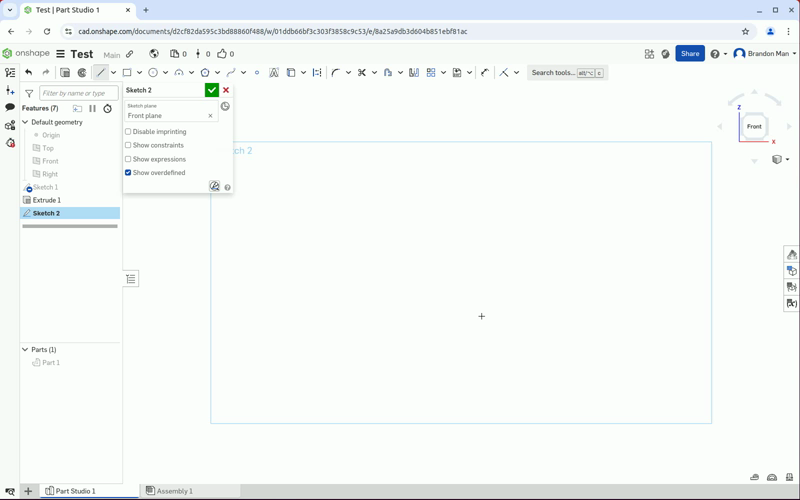
click(481, 315)
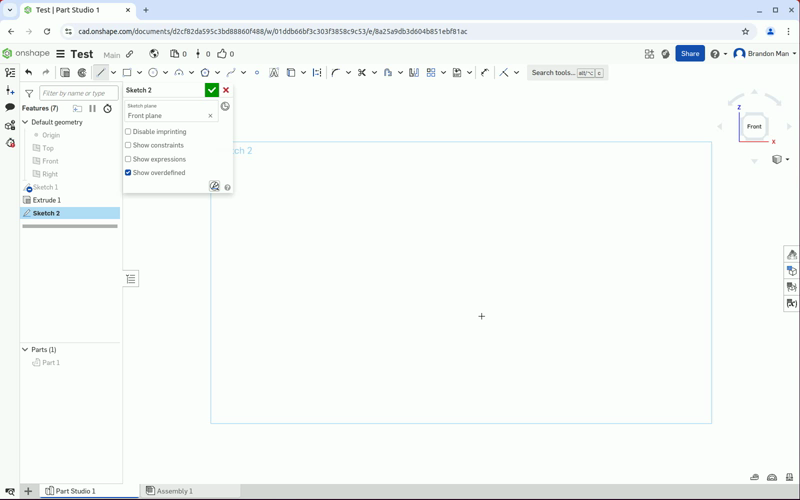
key_up(shift)
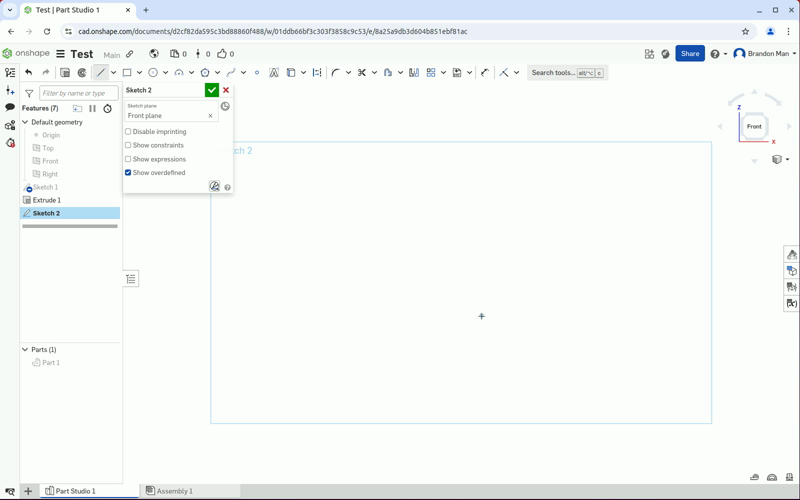
key_down(shift)
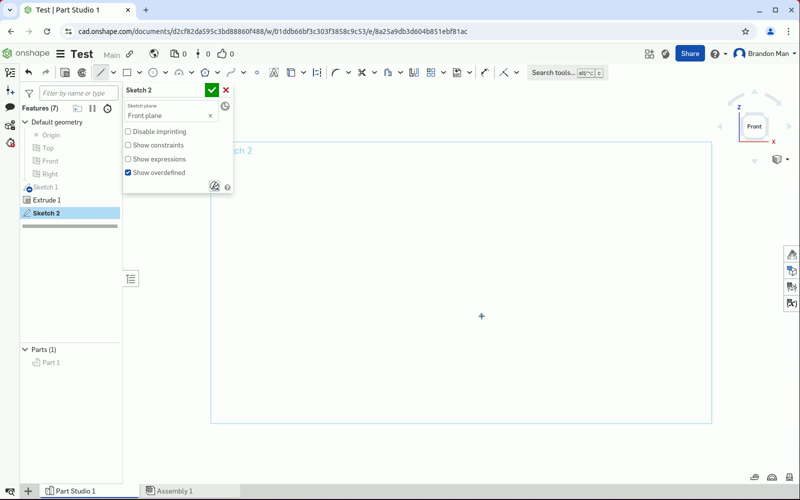
mouse_move(511, 315)
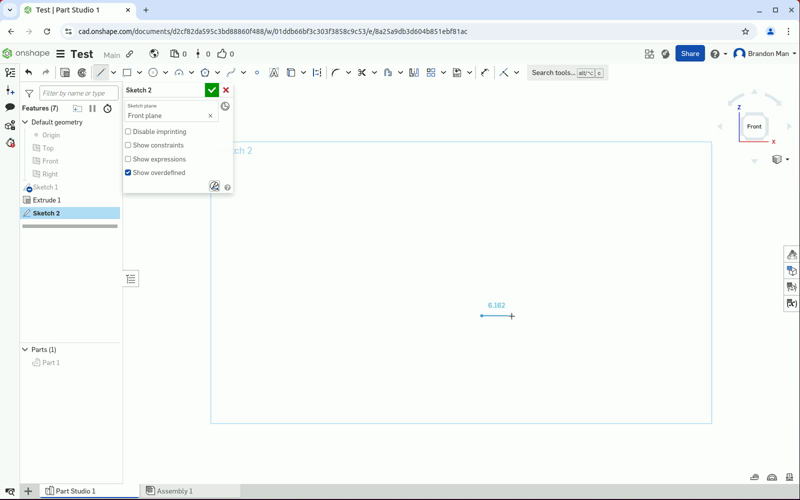
mouse_move(495, 329)
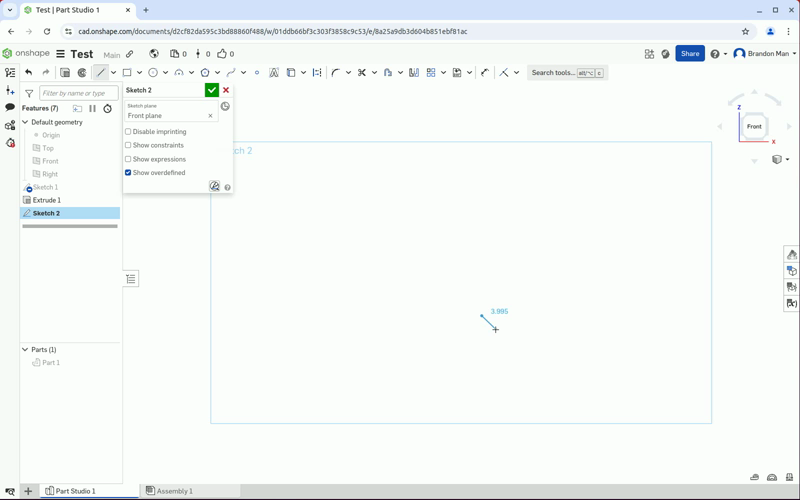
click(495, 329)
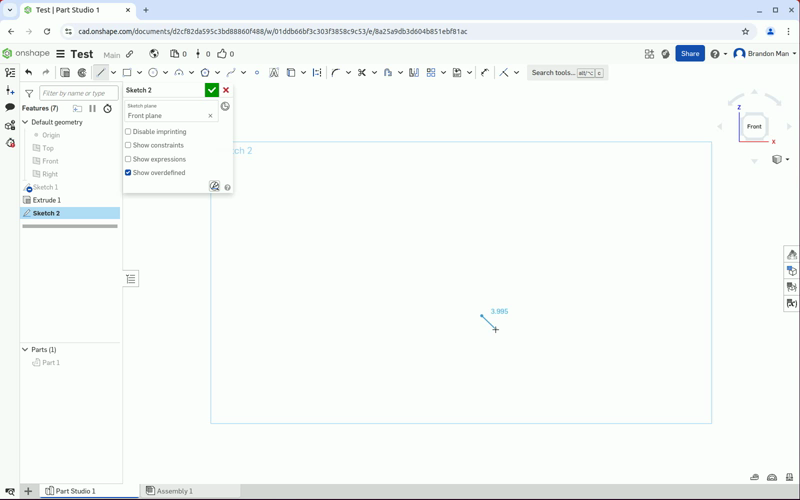
key_up(shift)
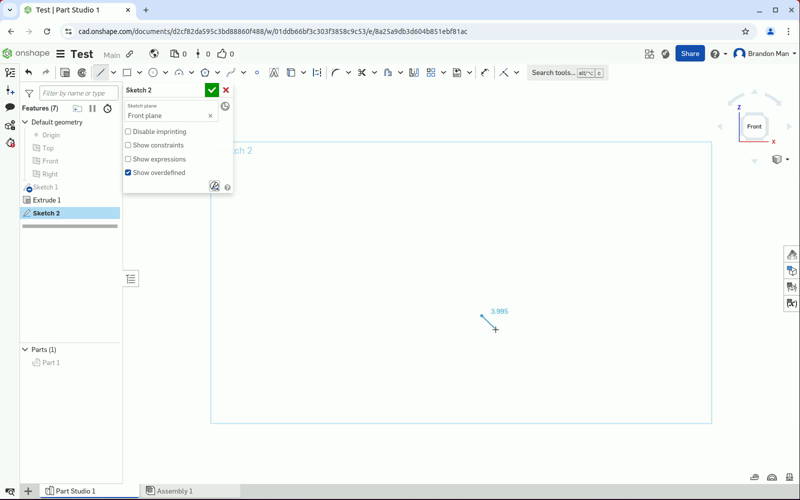
key_down(shift)
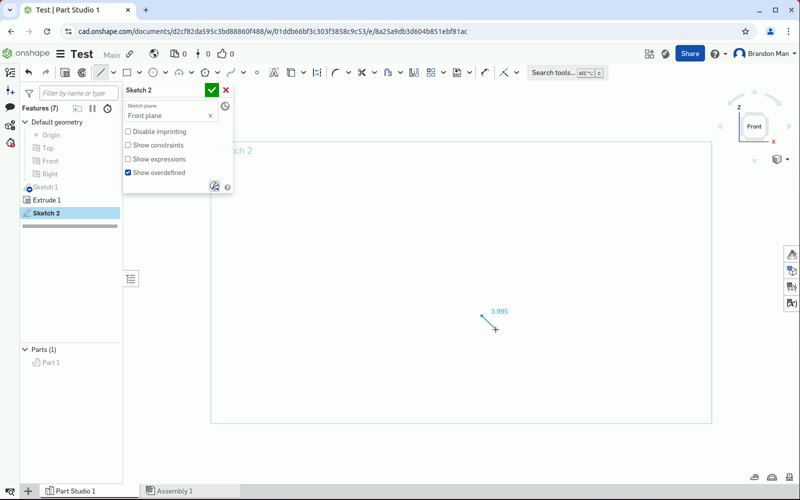
mouse_move(525, 329)
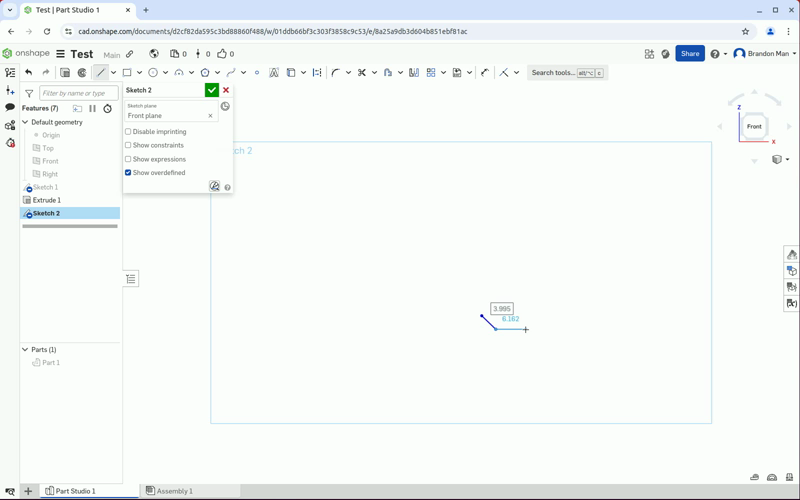
mouse_move(525, 300)
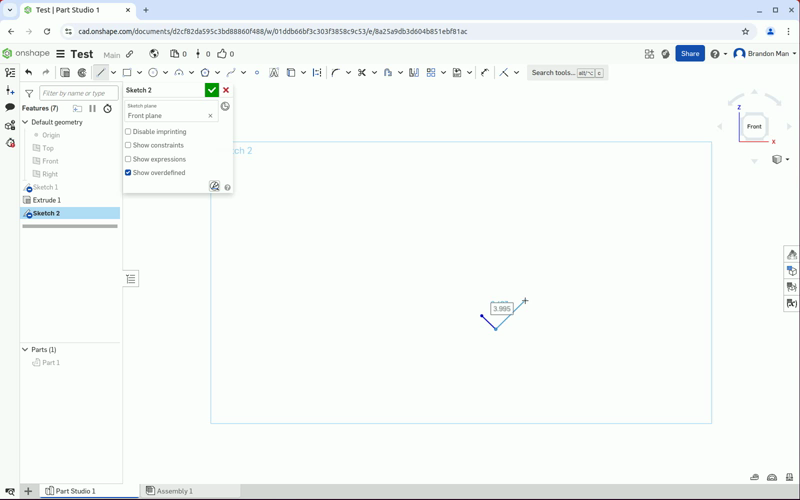
click(525, 300)
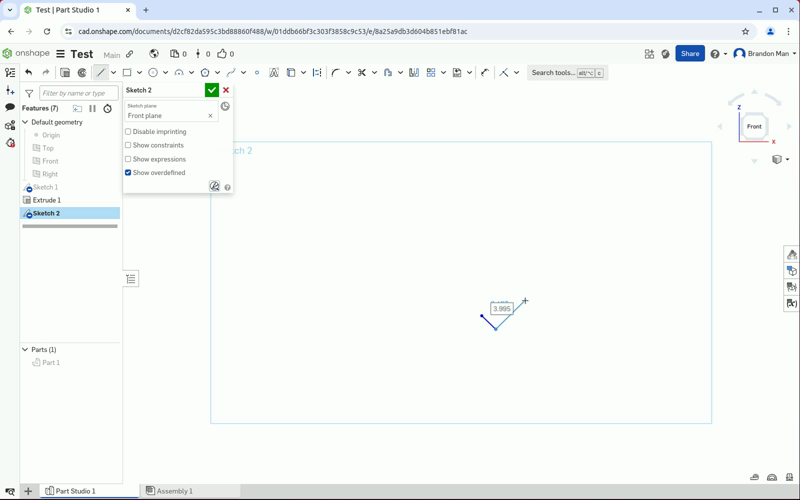
key_up(shift)
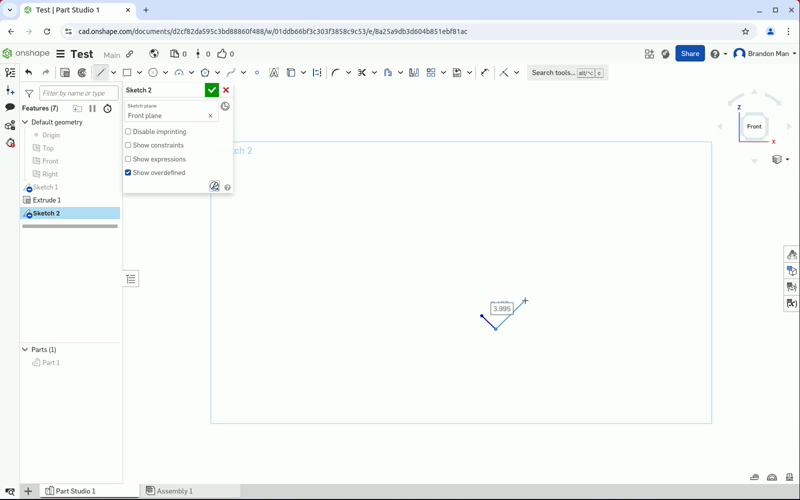
key_down(shift)
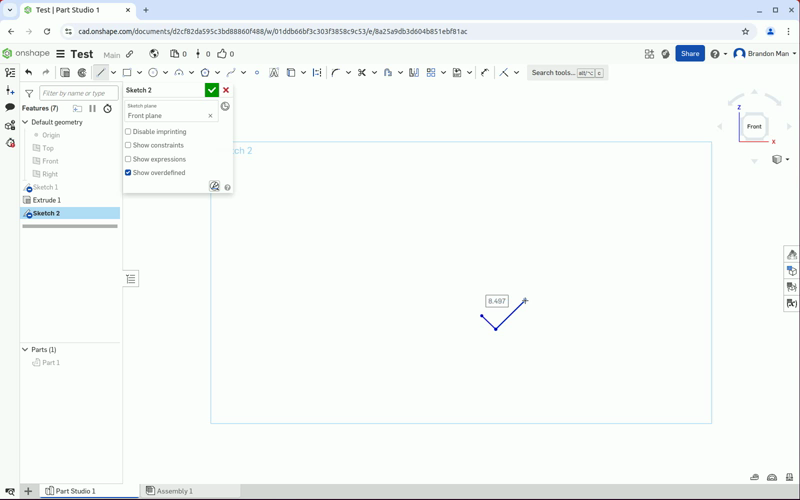
mouse_move(555, 300)
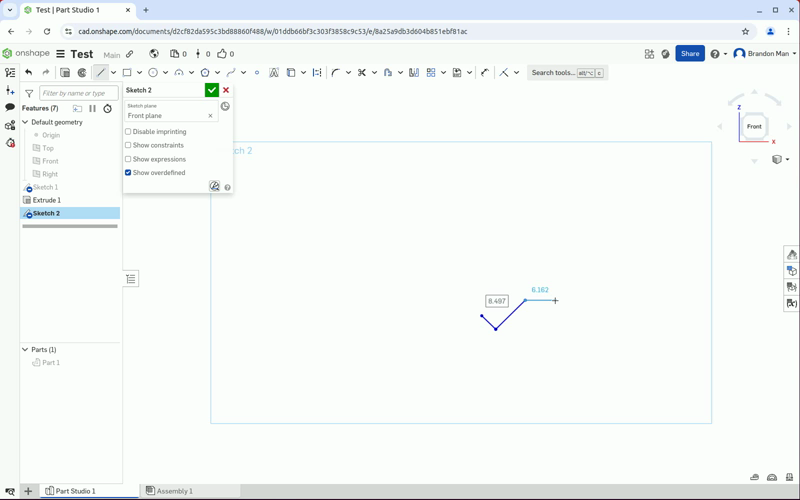
mouse_move(555, 330)
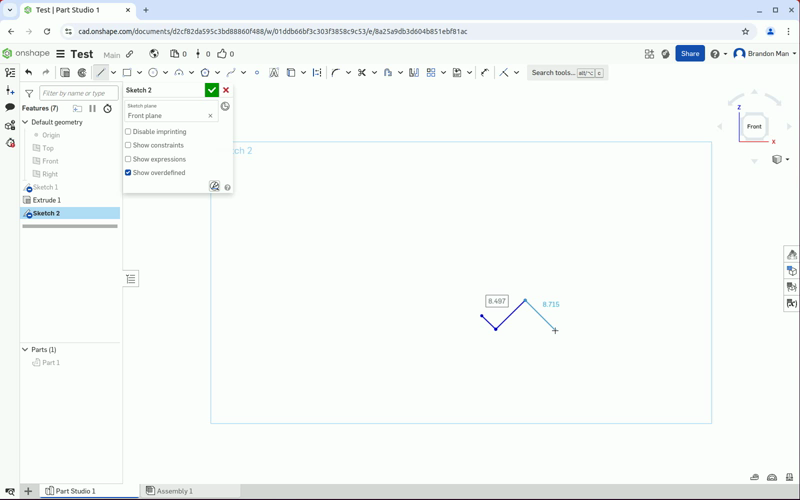
click(555, 330)
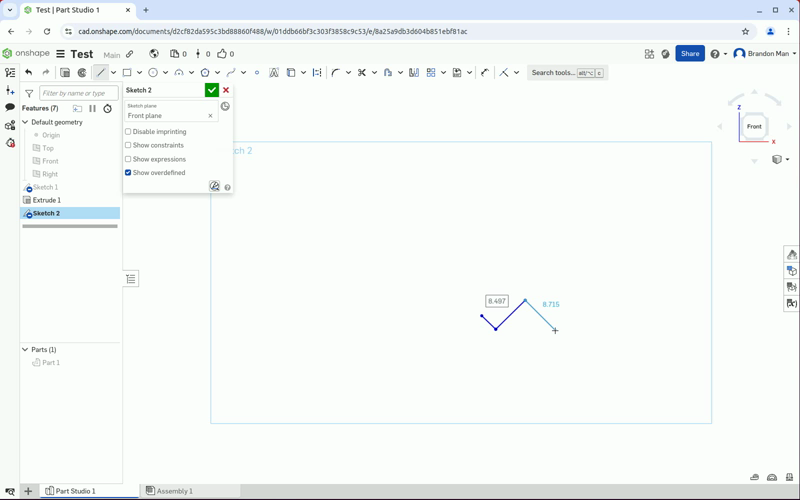
key_up(shift)
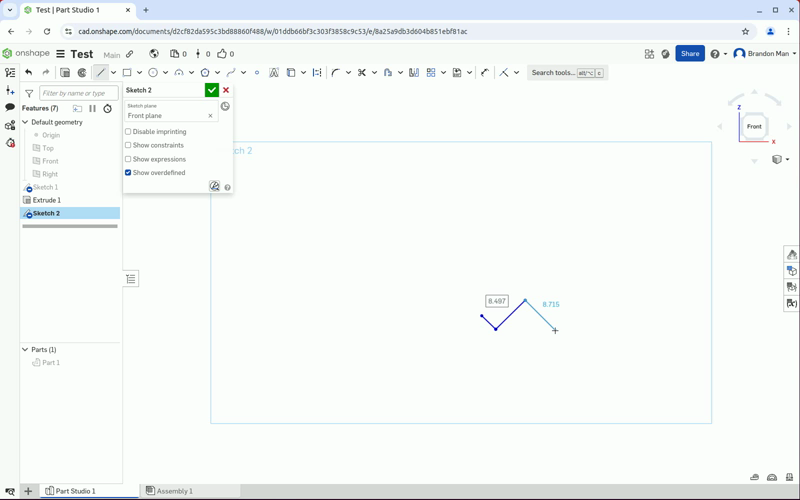
key_down(shift)
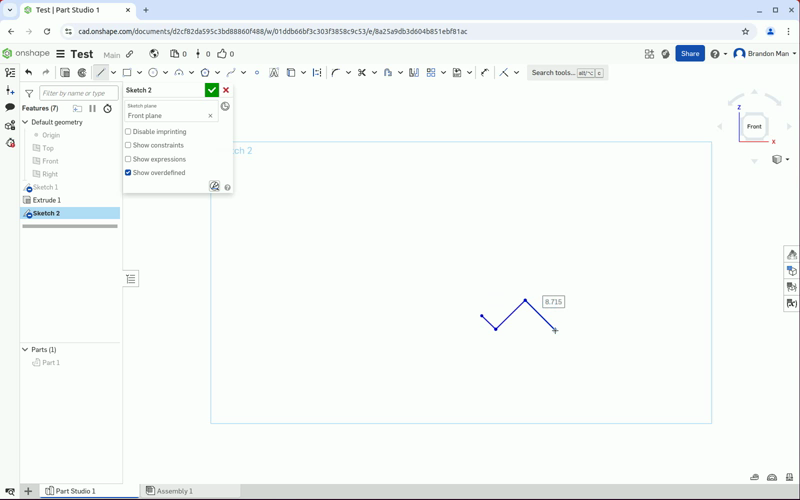
mouse_move(585, 330)
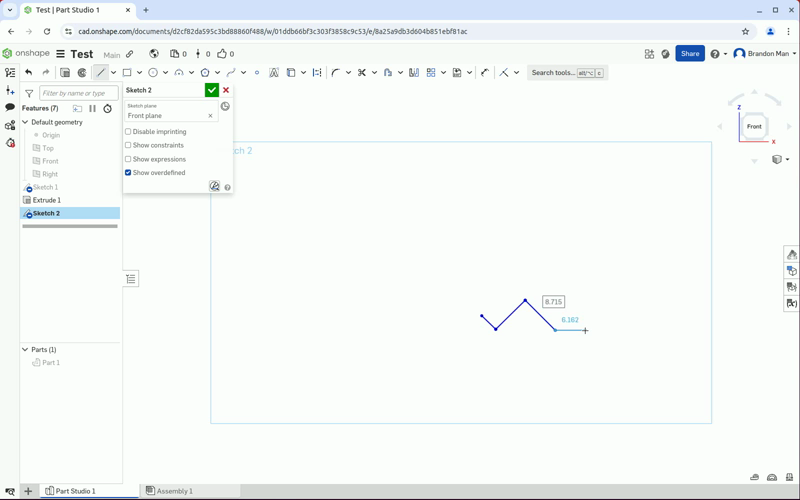
mouse_move(568, 316)
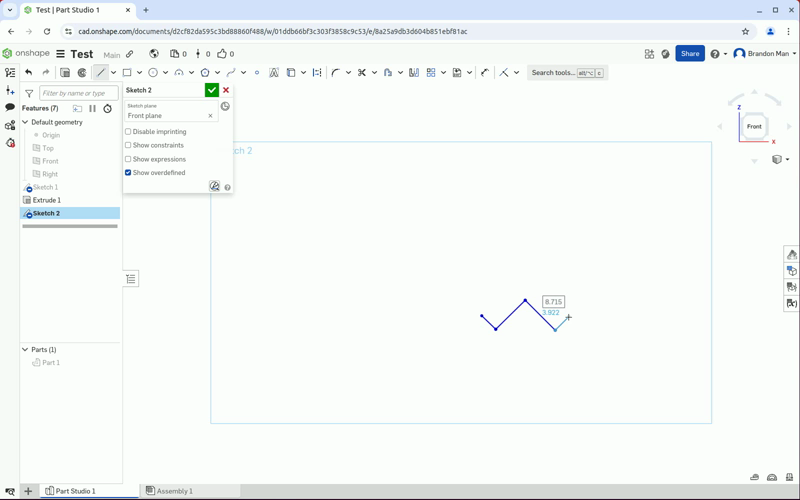
click(568, 316)
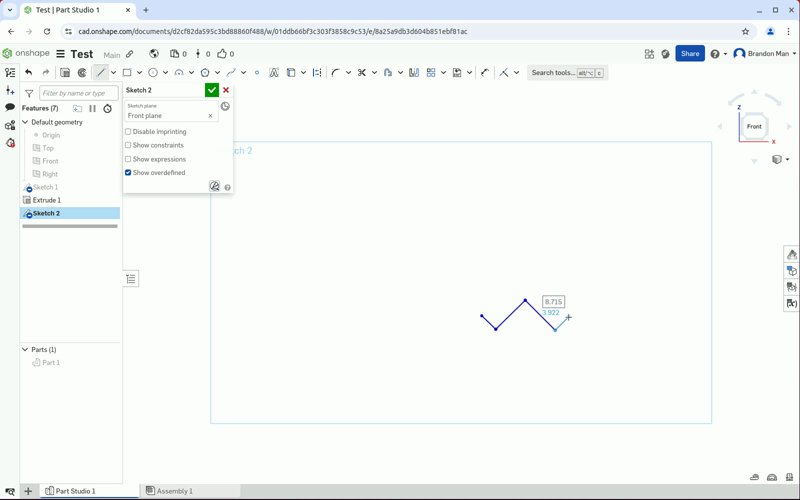
key_up(shift)
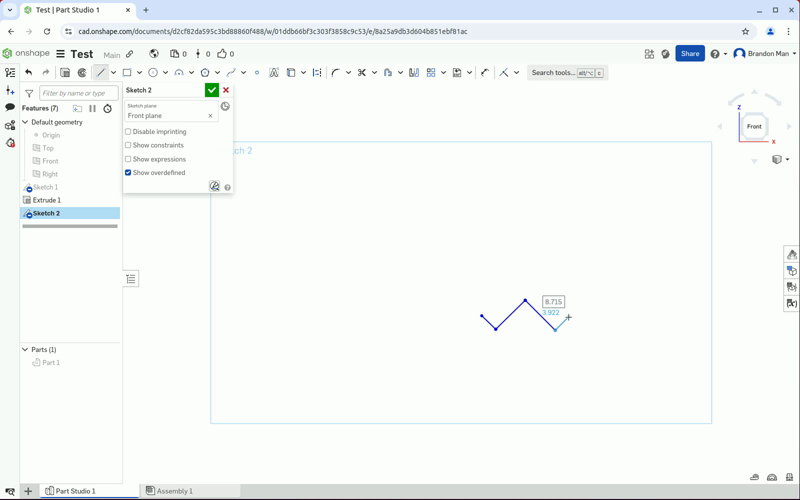
key_down(shift)
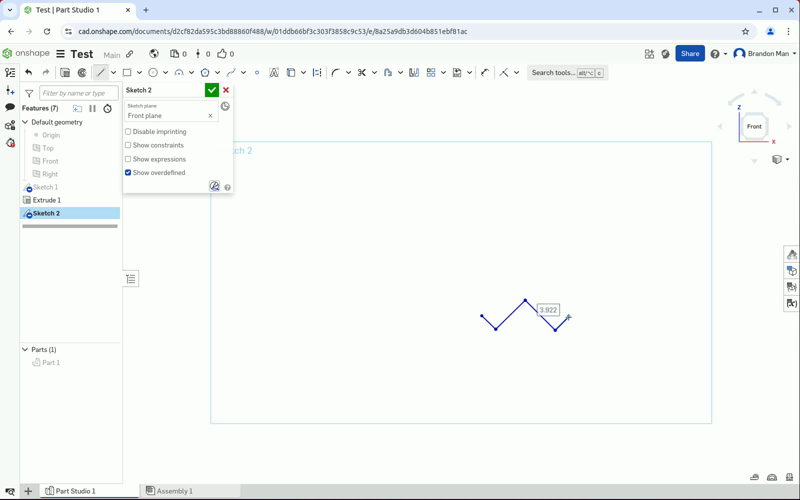
mouse_move(589, 316)
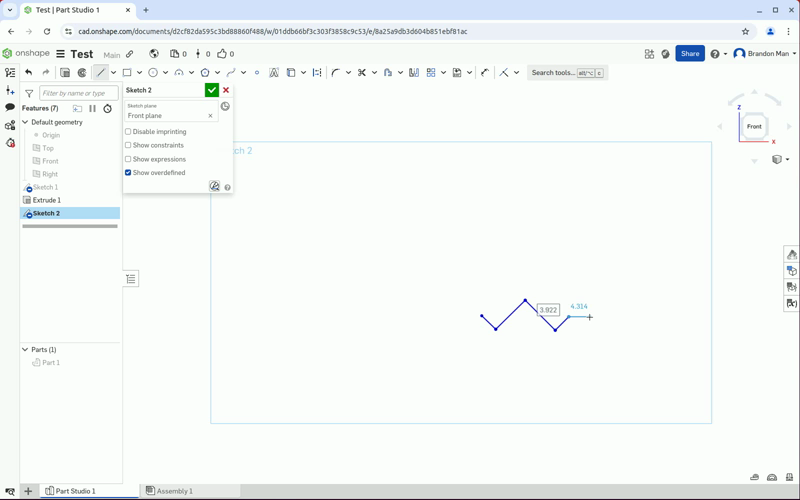
mouse_move(539, 286)
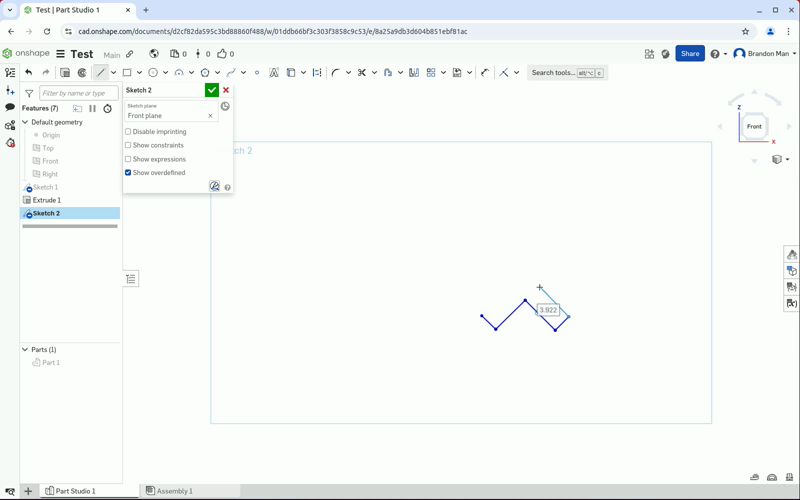
click(539, 286)
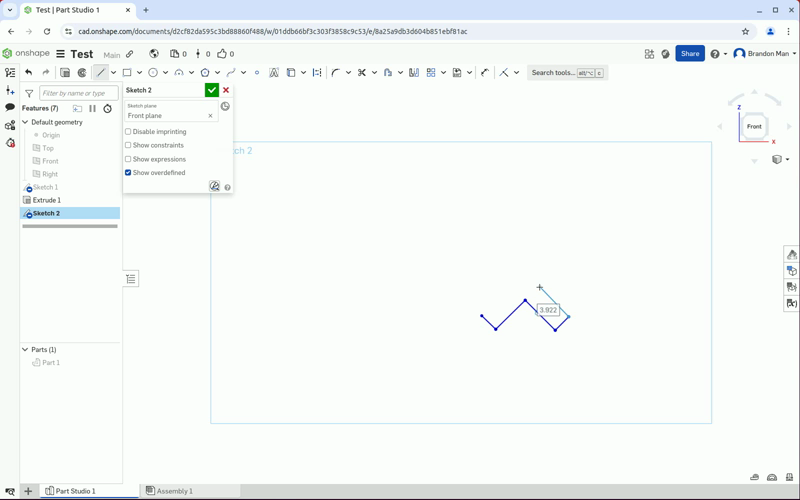
key_up(shift)
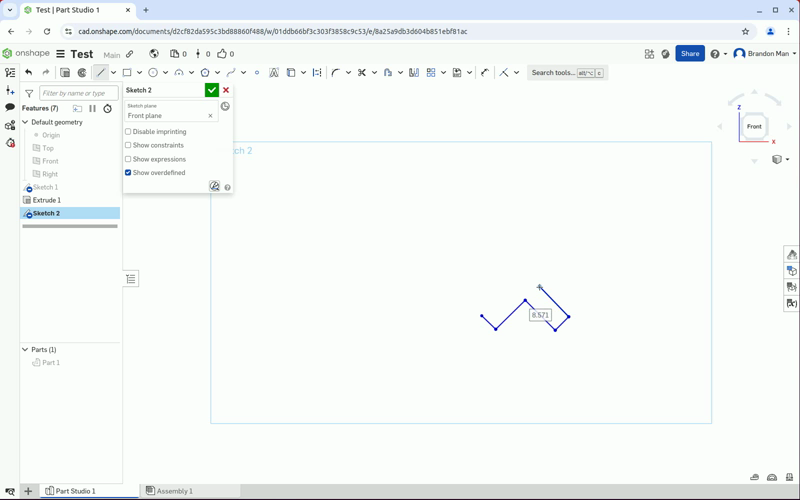
key_down(shift)
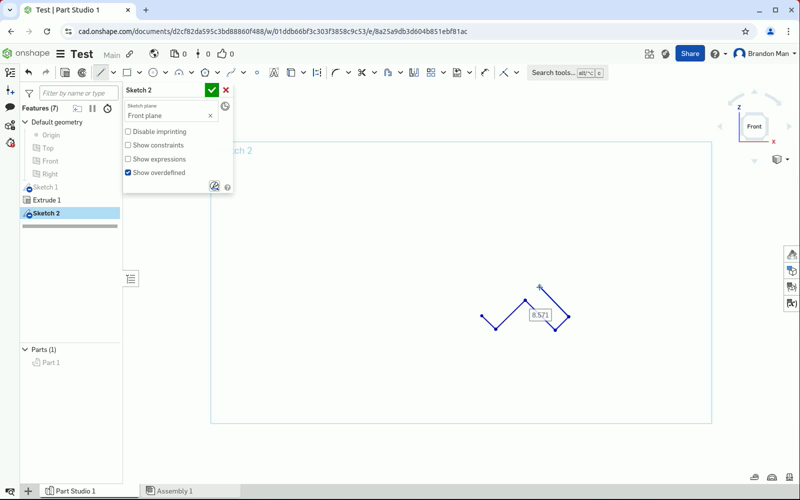
mouse_move(569, 286)
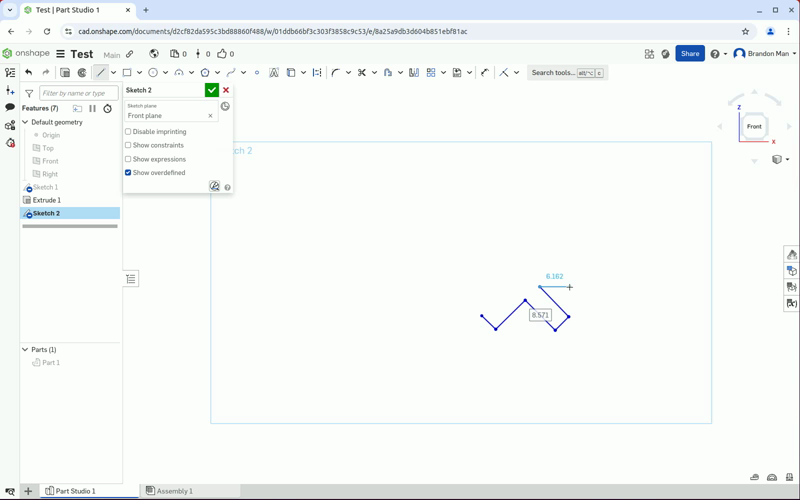
mouse_move(568, 257)
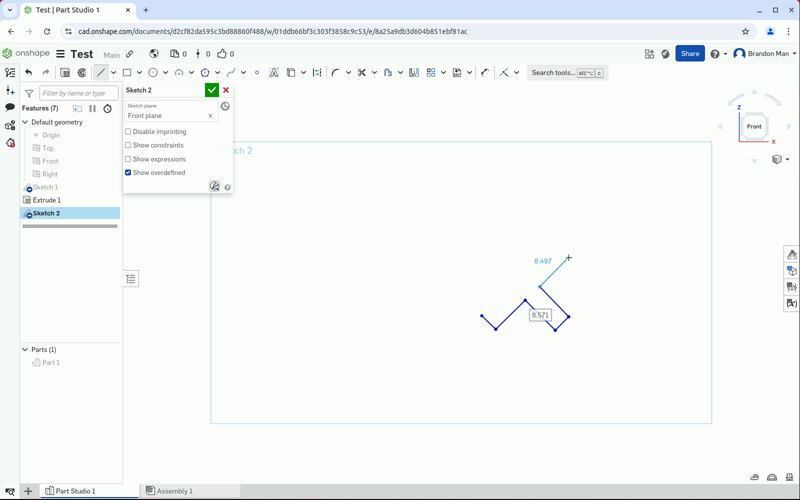
click(568, 257)
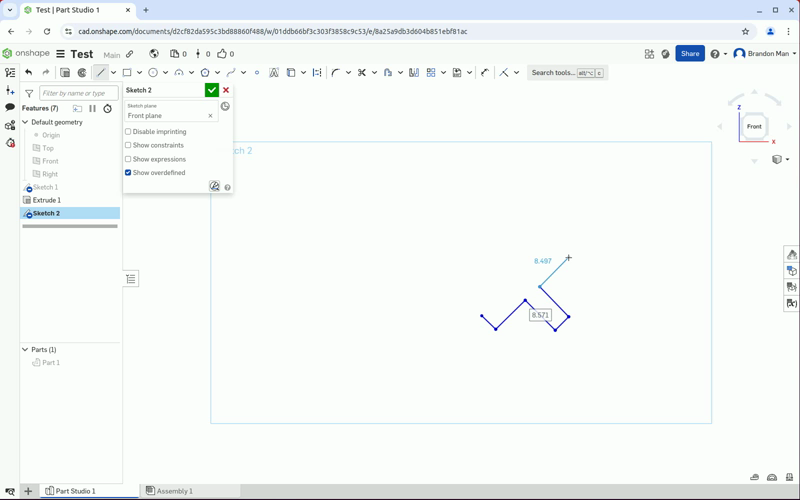
key_up(shift)
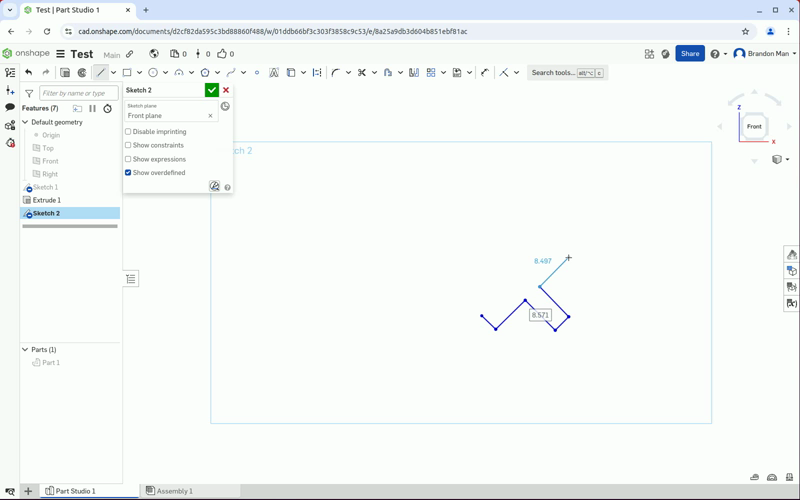
key_down(shift)
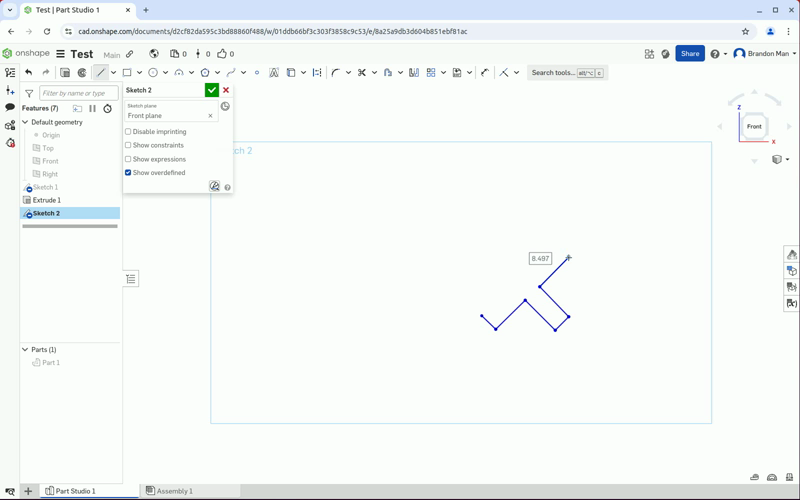
mouse_move(589, 257)
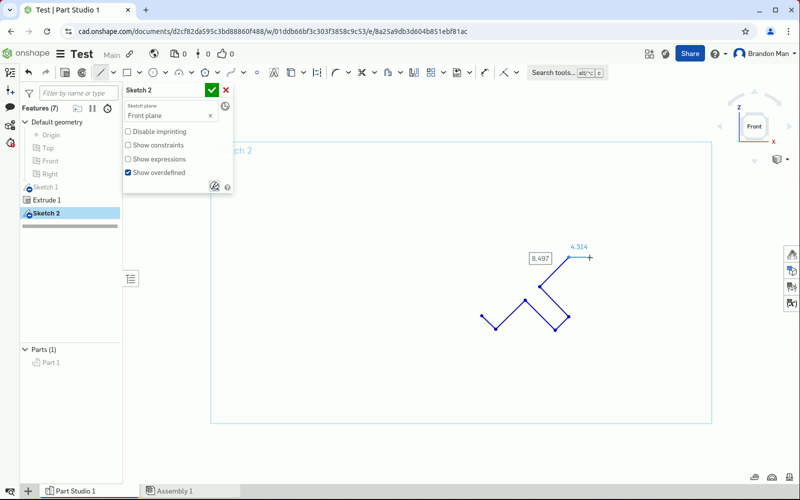
mouse_move(555, 243)
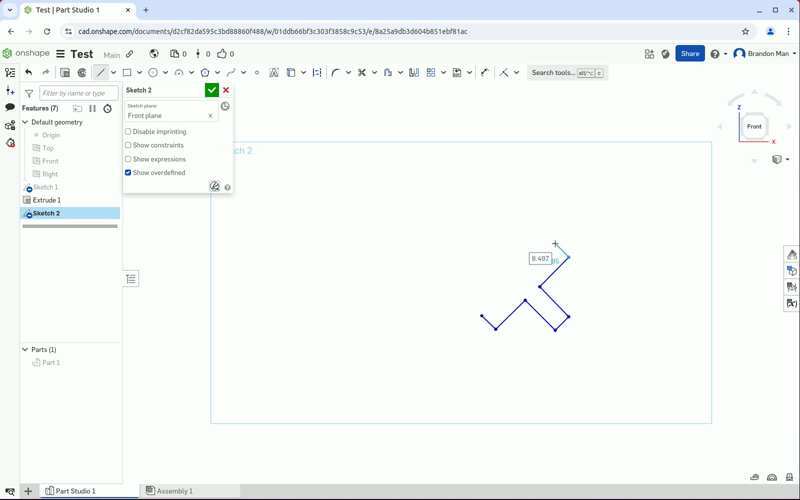
click(555, 243)
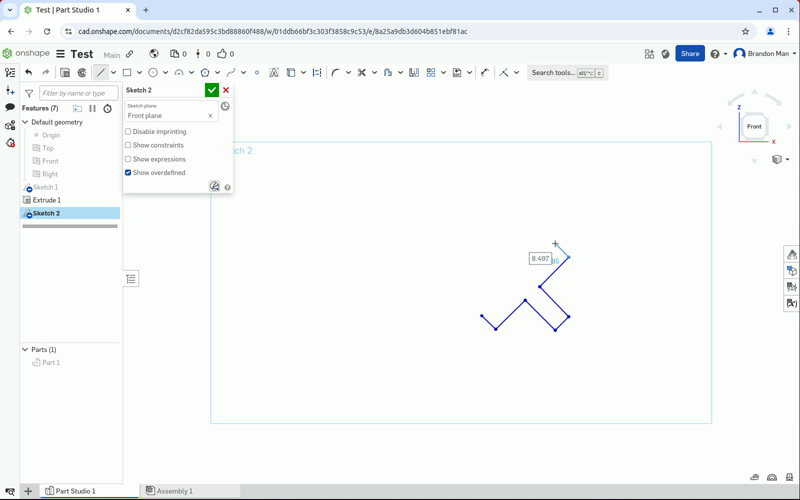
key_up(shift)
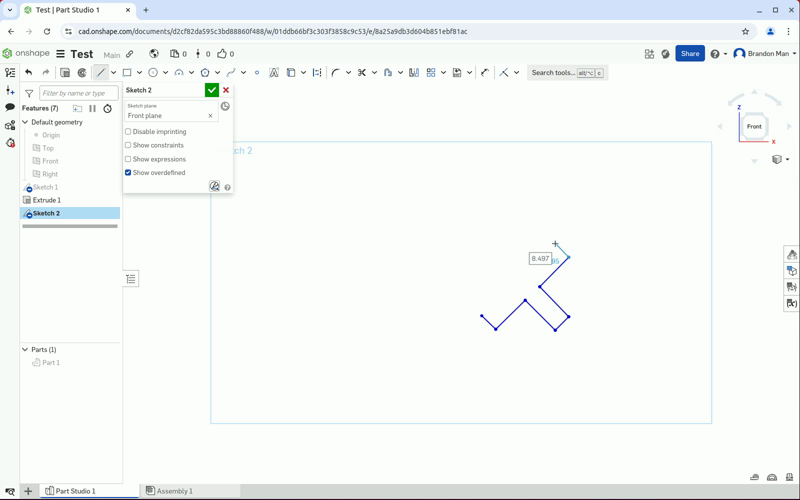
key_down(shift)
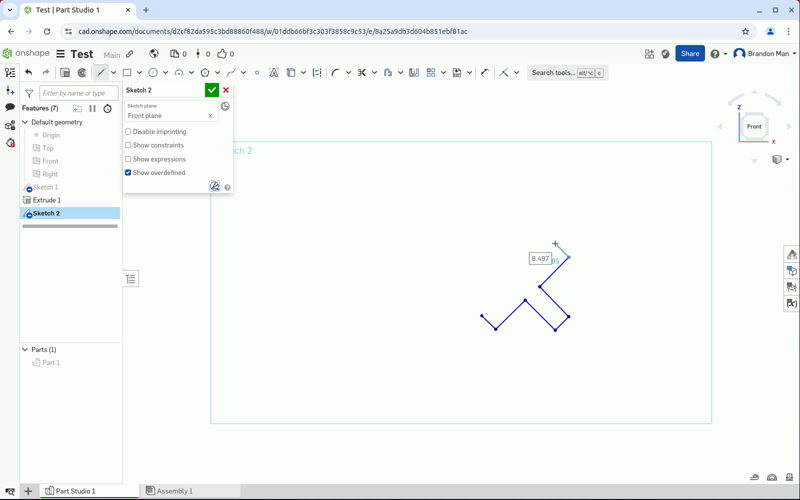
mouse_move(585, 243)
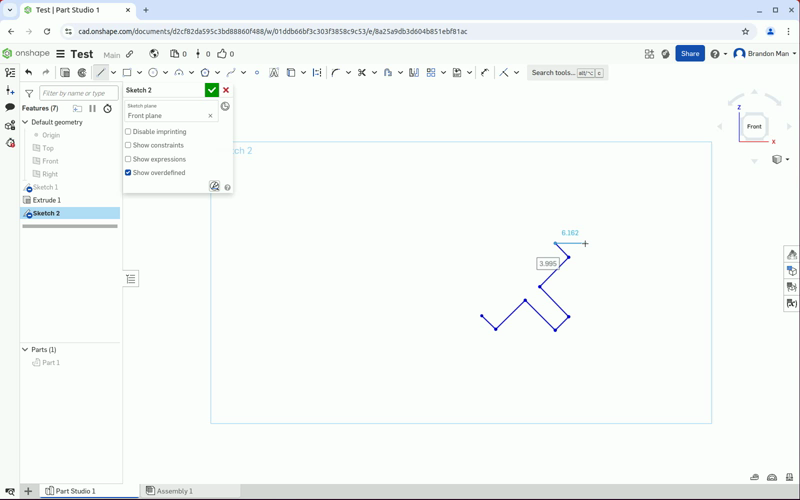
mouse_move(525, 272)
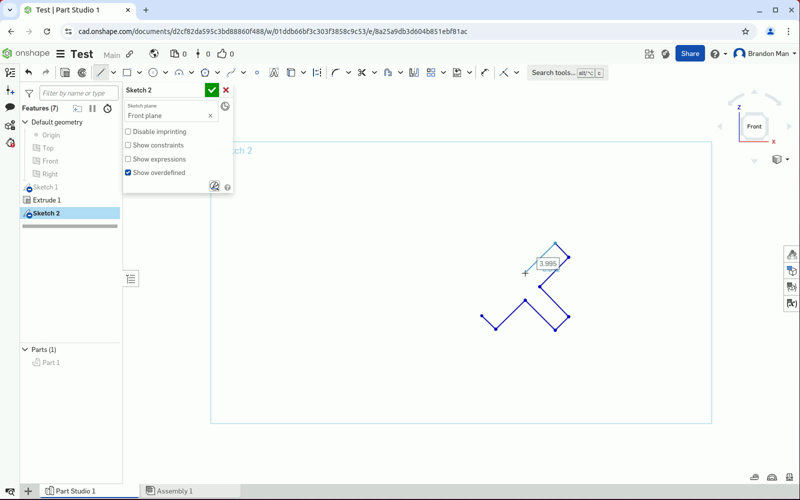
click(525, 272)
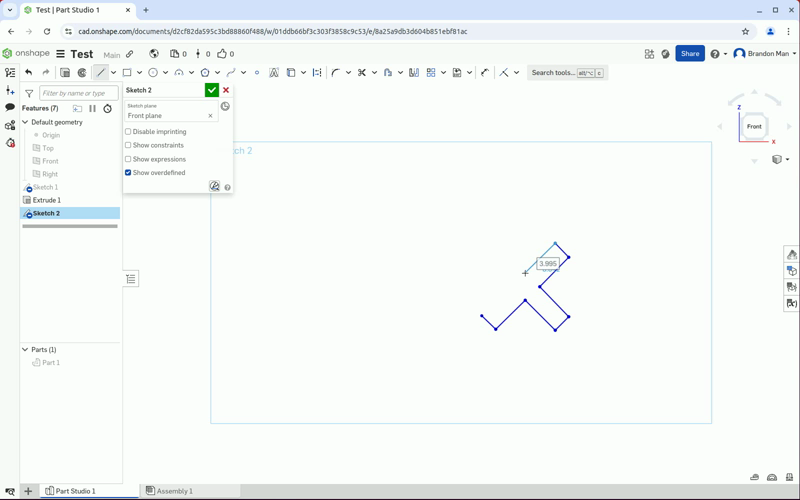
key_up(shift)
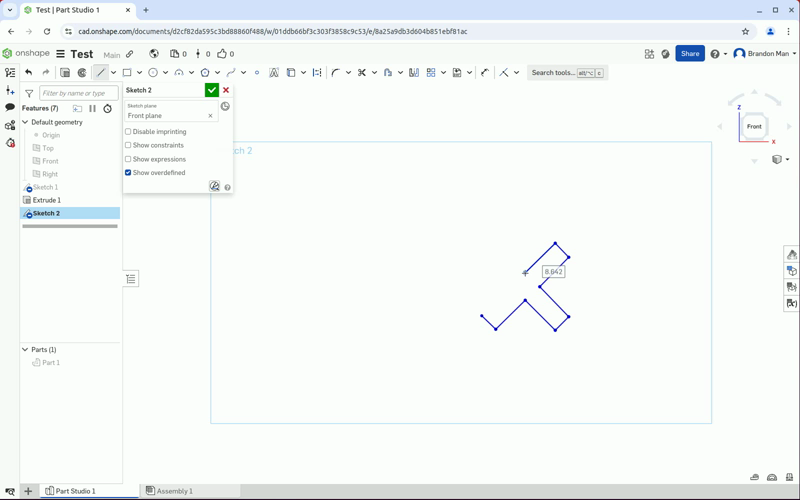
key_down(shift)
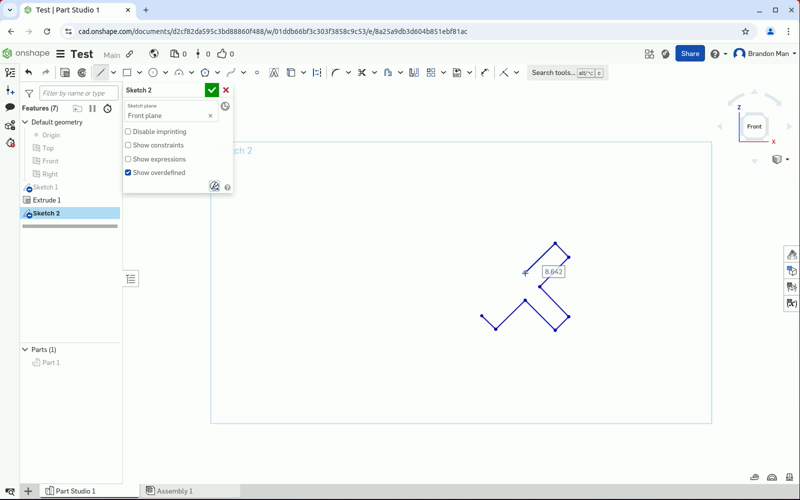
mouse_move(555, 272)
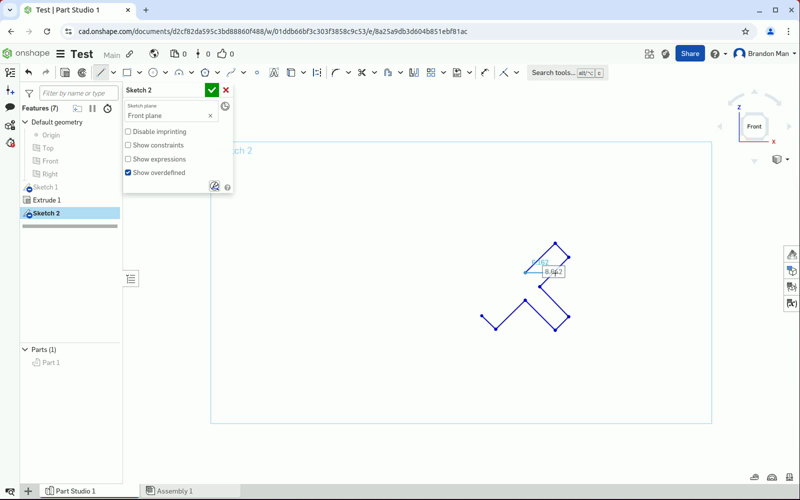
mouse_move(495, 243)
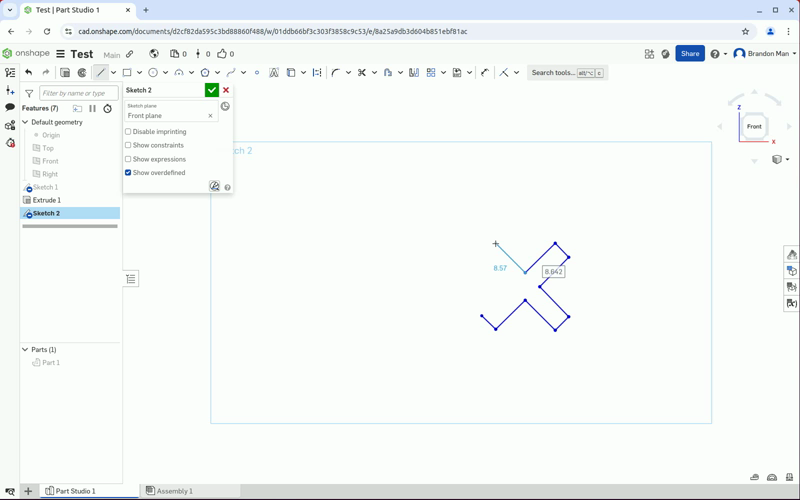
click(495, 243)
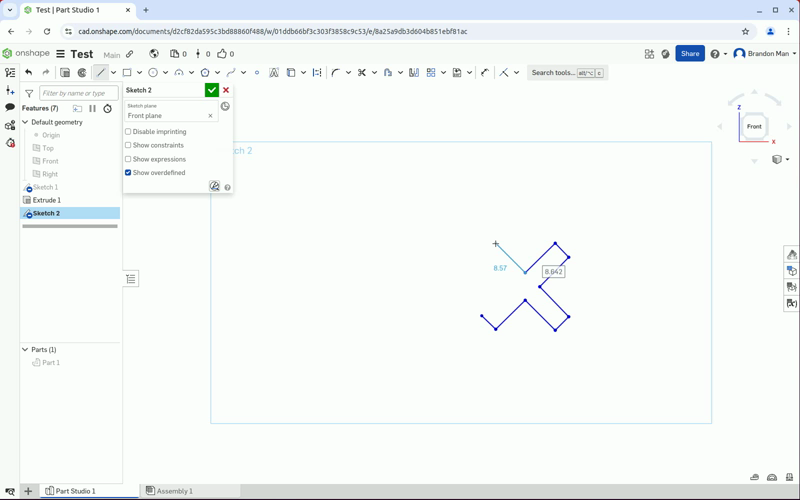
key_up(shift)
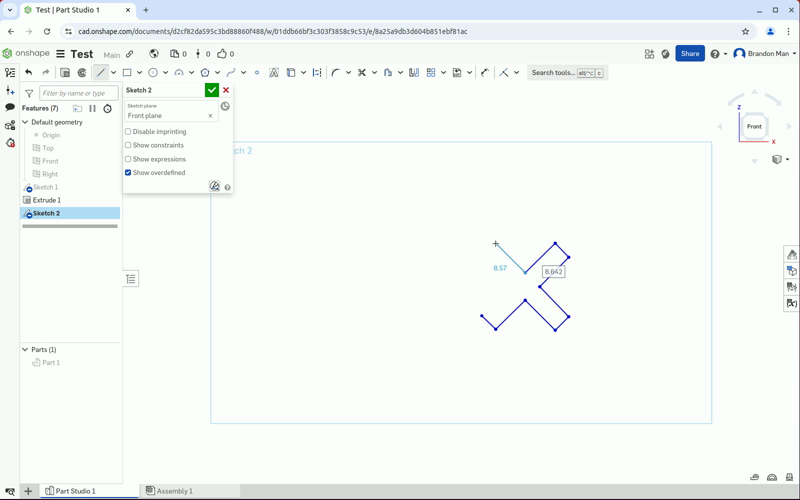
key_down(shift)
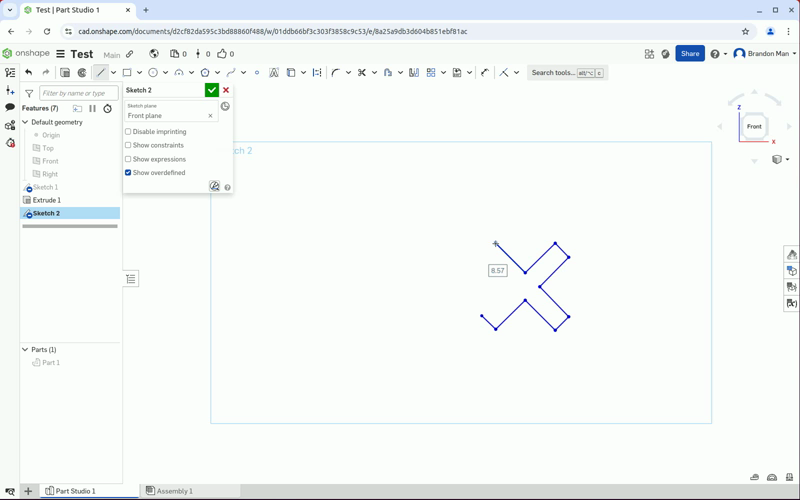
mouse_move(525, 243)
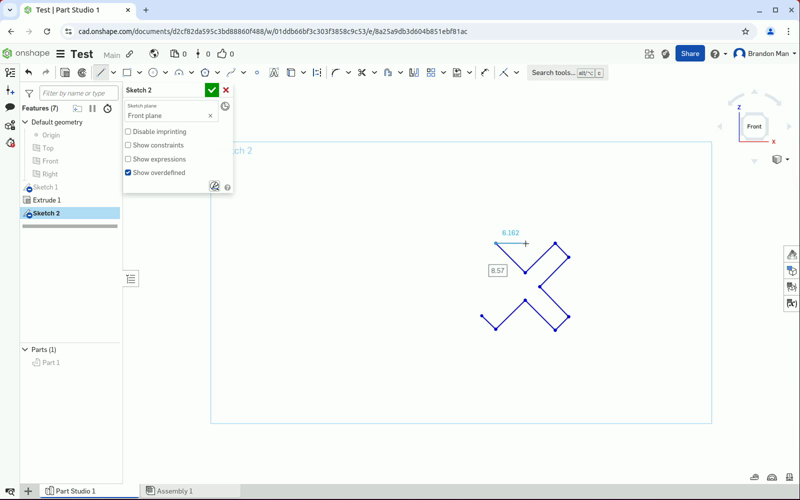
mouse_move(481, 257)
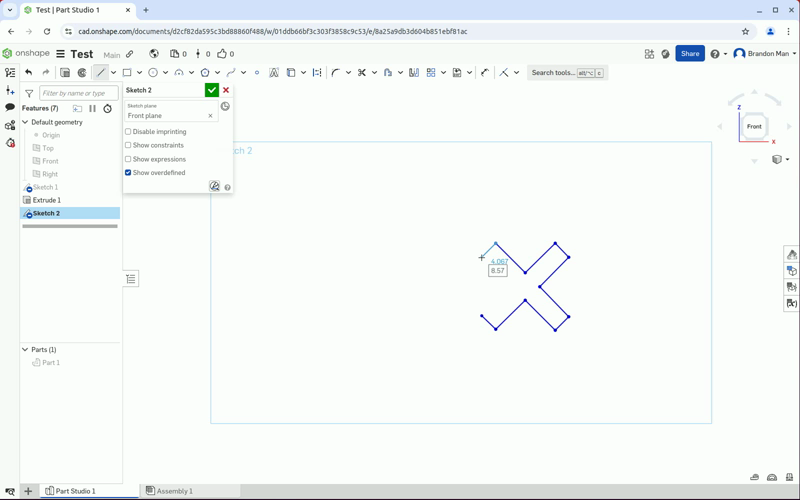
click(481, 257)
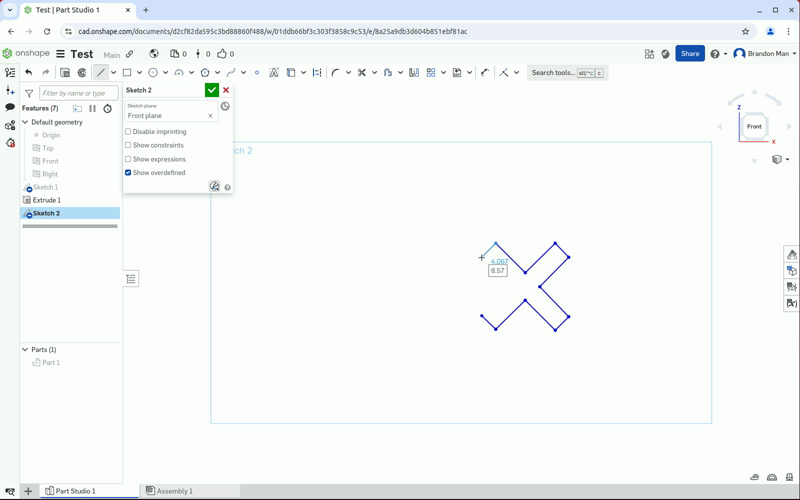
key_up(shift)
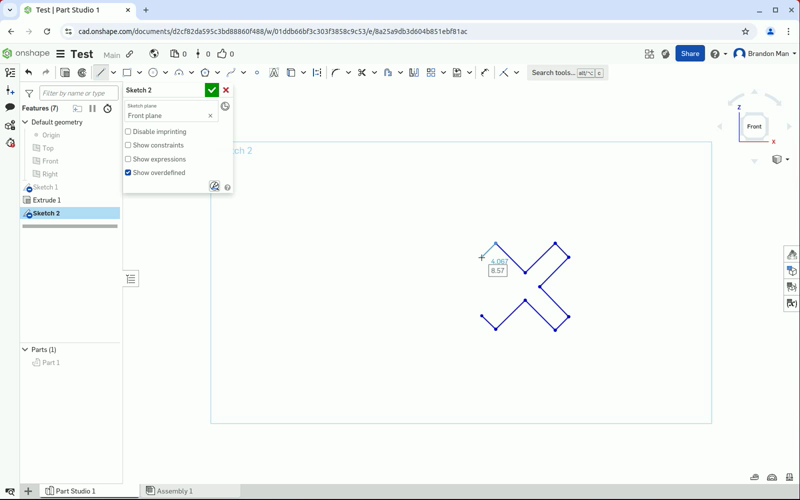
key_down(shift)
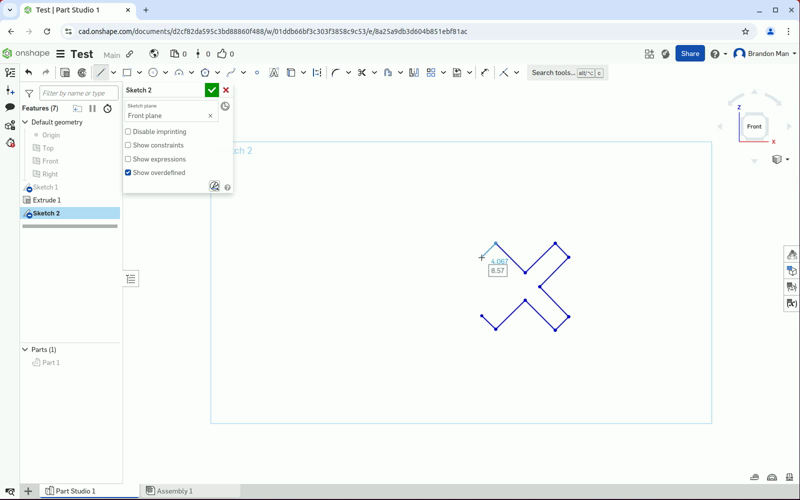
mouse_move(511, 257)
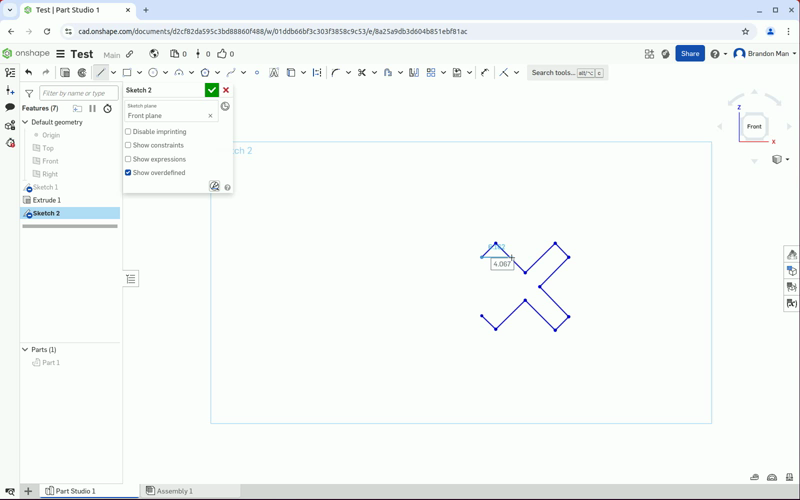
mouse_move(511, 286)
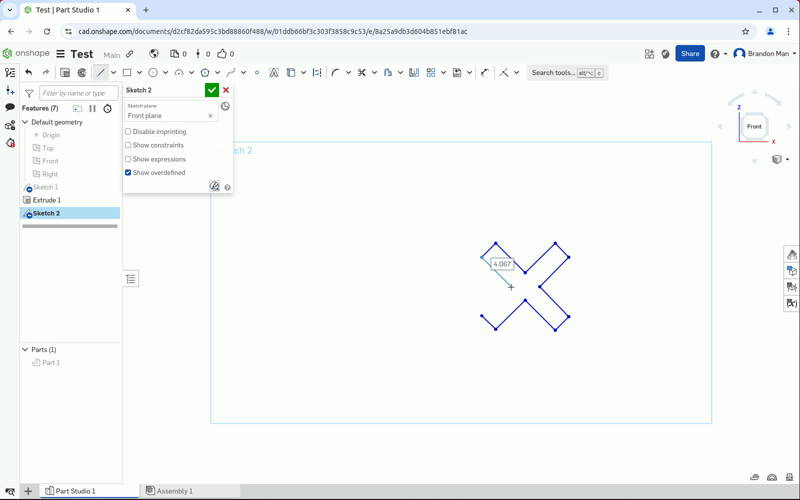
click(511, 286)
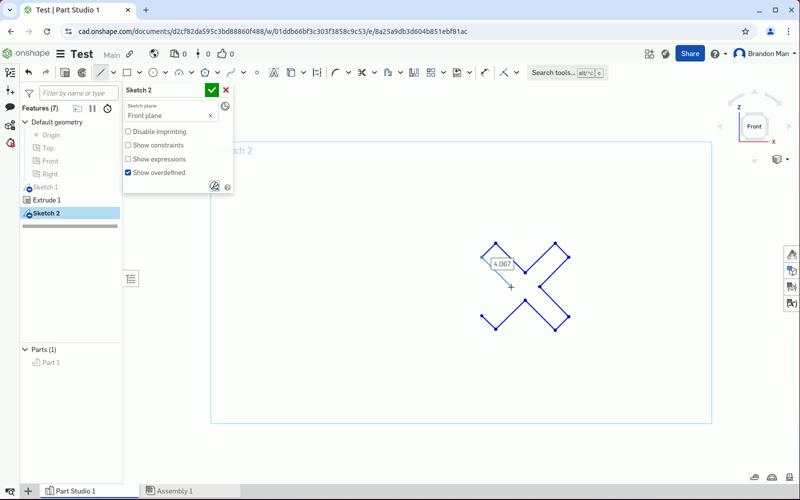
key_up(shift)
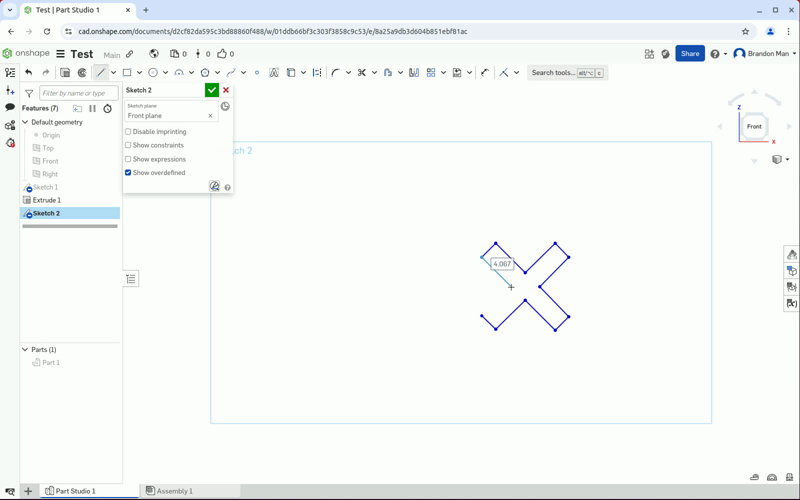
mouse_move(541, 286)
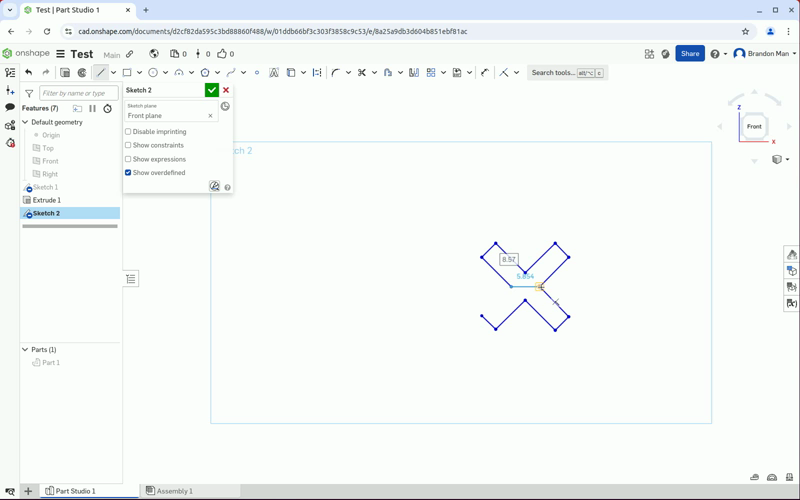
key_down(shift)
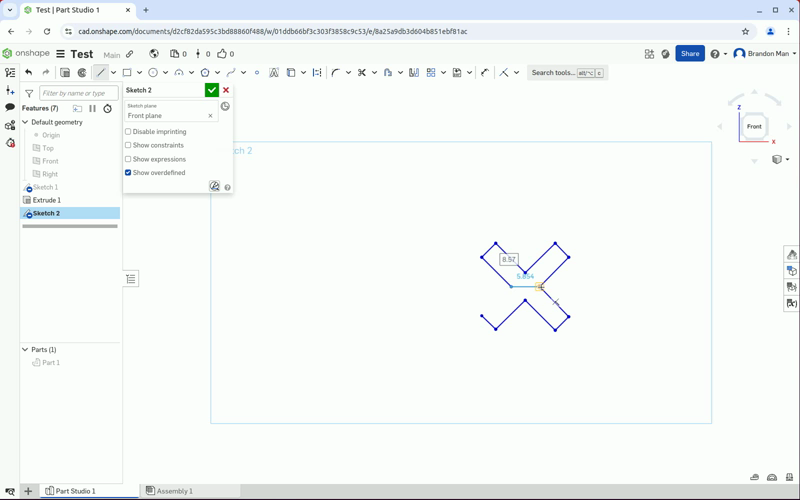
mouse_move(481, 315)
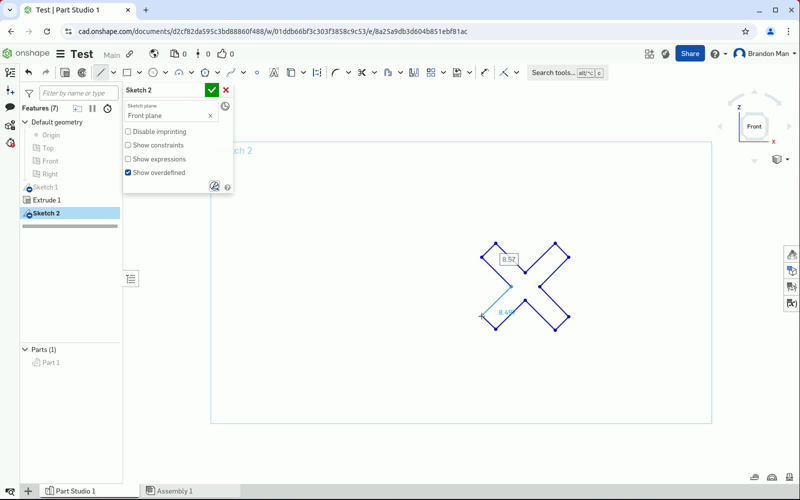
key_up(shift)
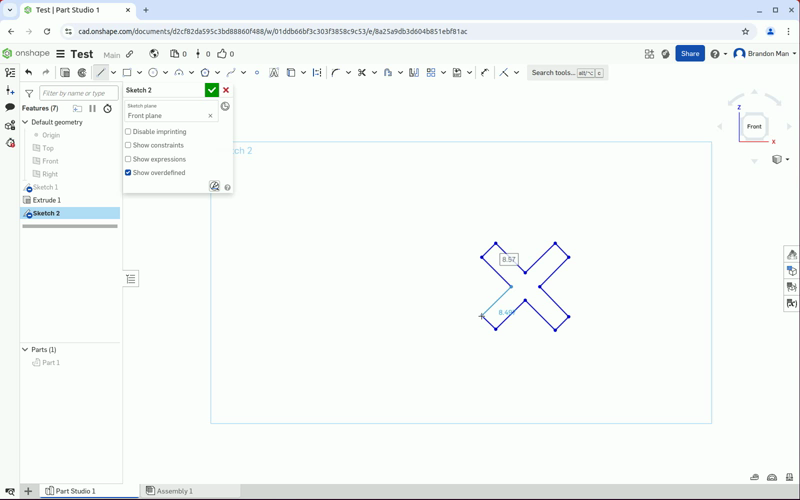
click(481, 315)
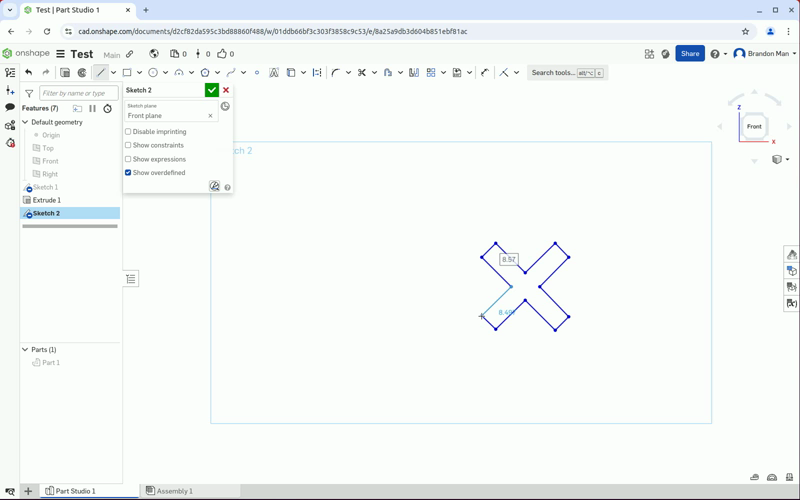
key(esc)
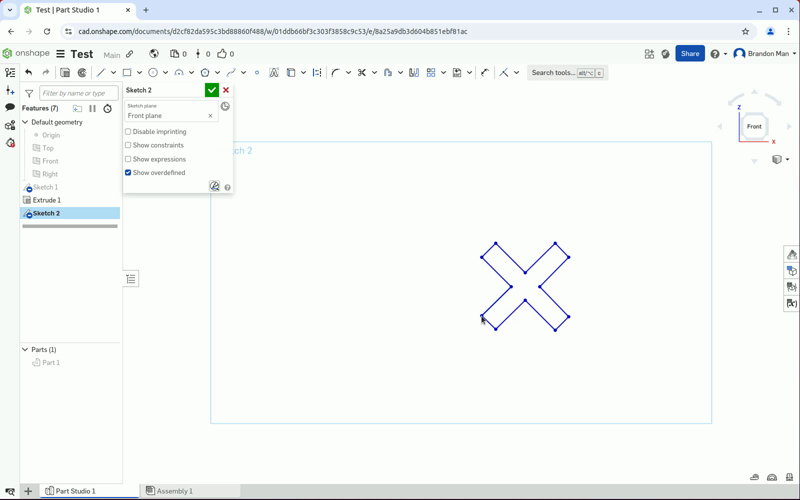
mouse_move(559, 311)
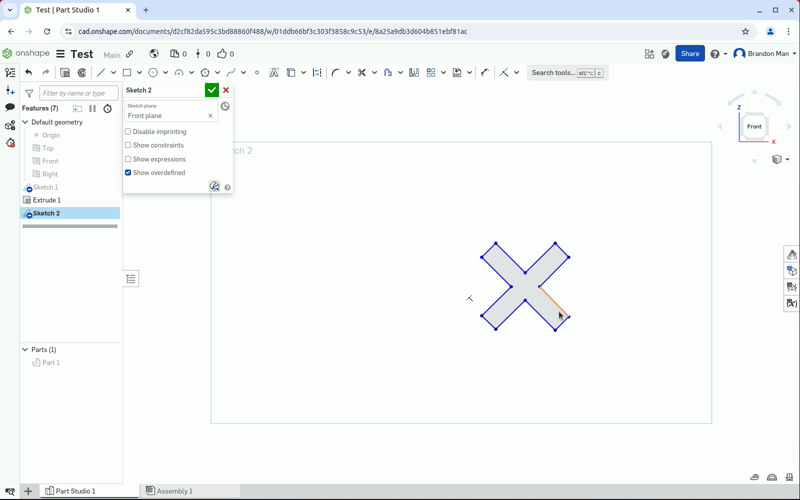
click(559, 311)
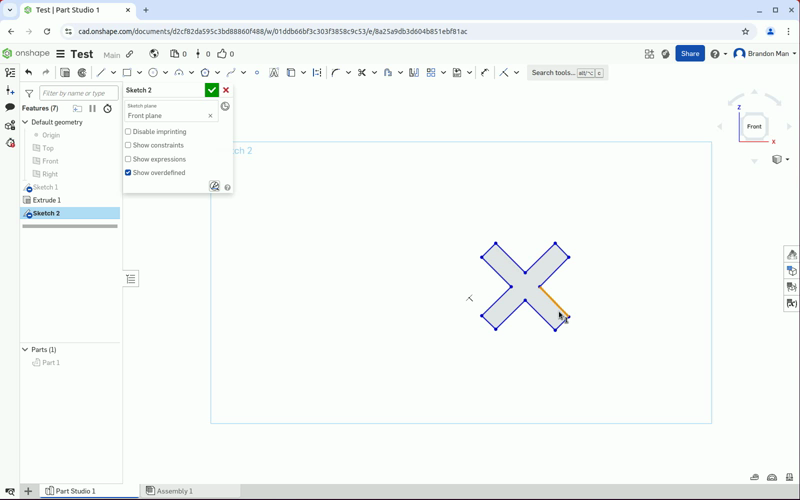
mouse_move(73, 352)
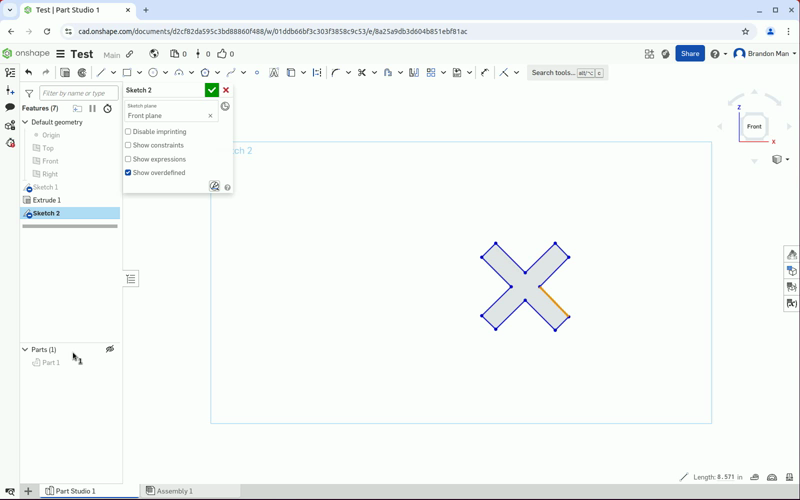
key(shift+y)
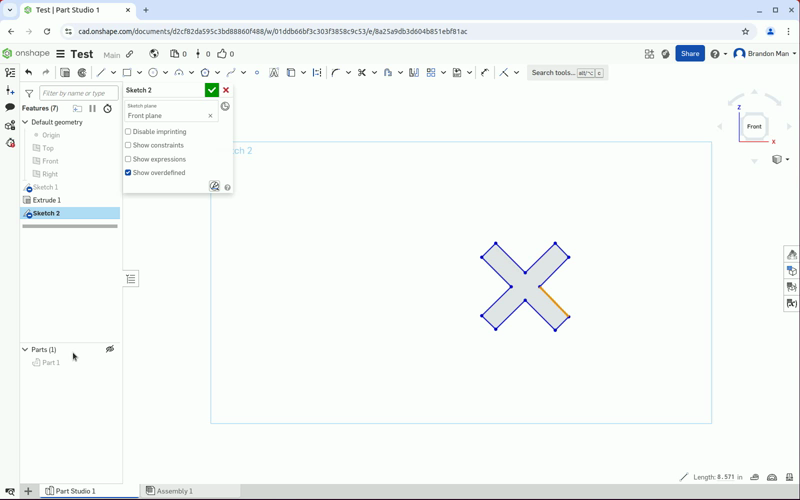
key(shift+e)
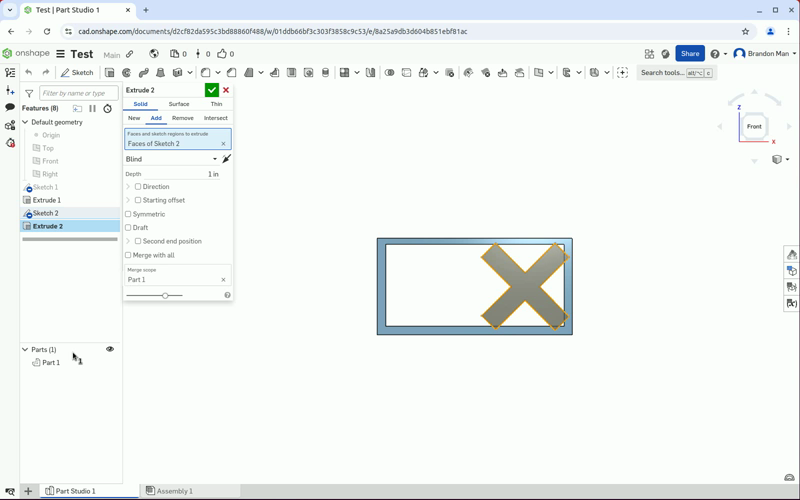
mouse_move(143, 106)
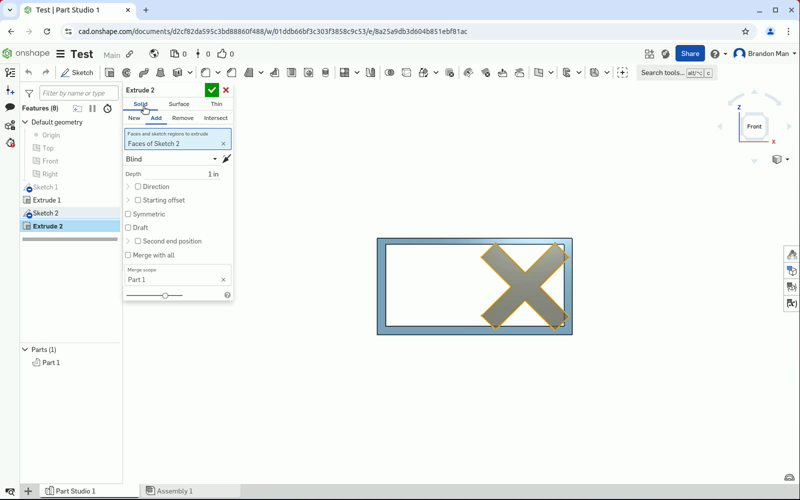
click(143, 106)
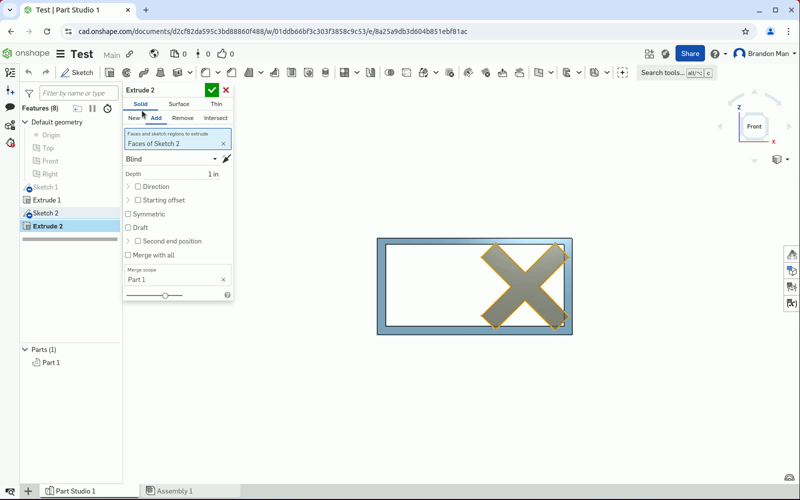
mouse_move(137, 120)
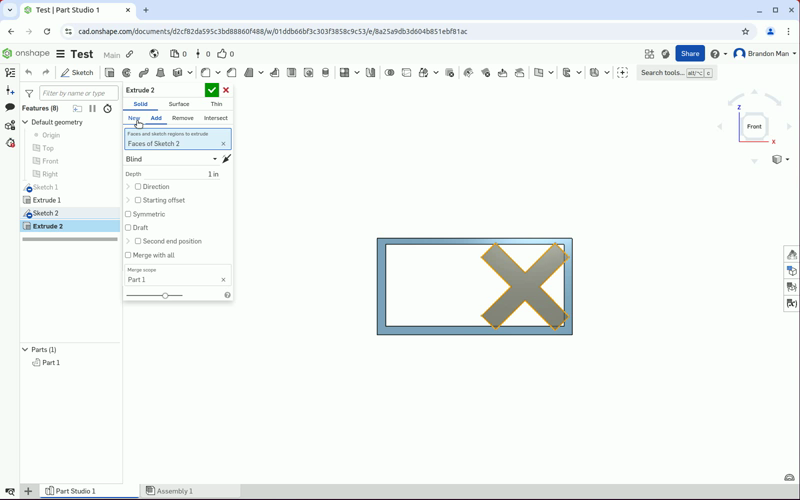
click(137, 120)
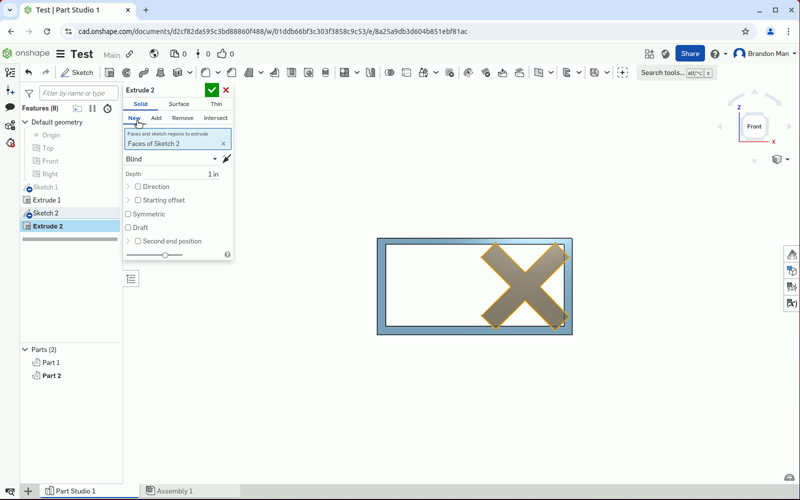
key(tab, 4)
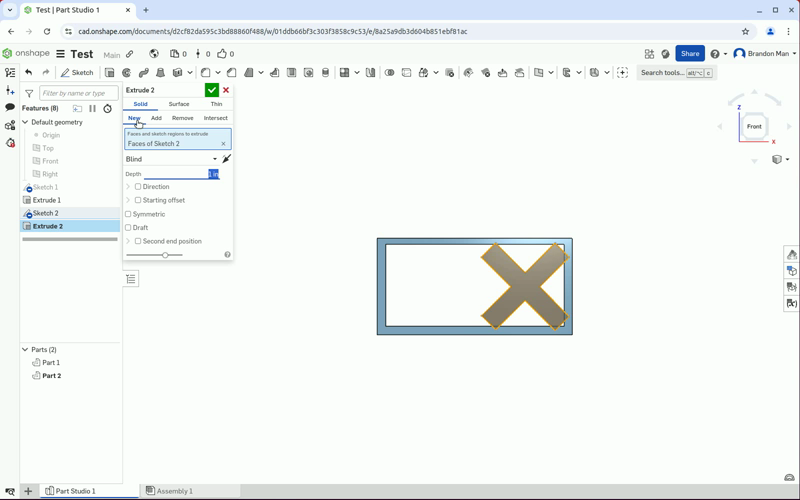
text(1.685)
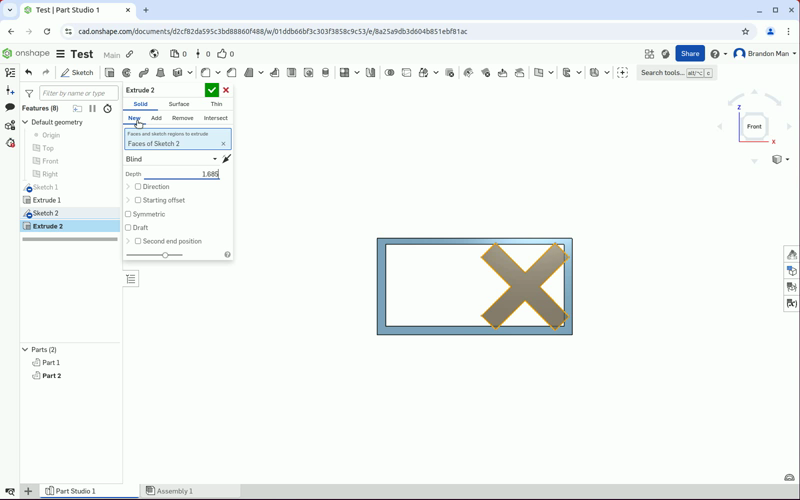
key(enter)
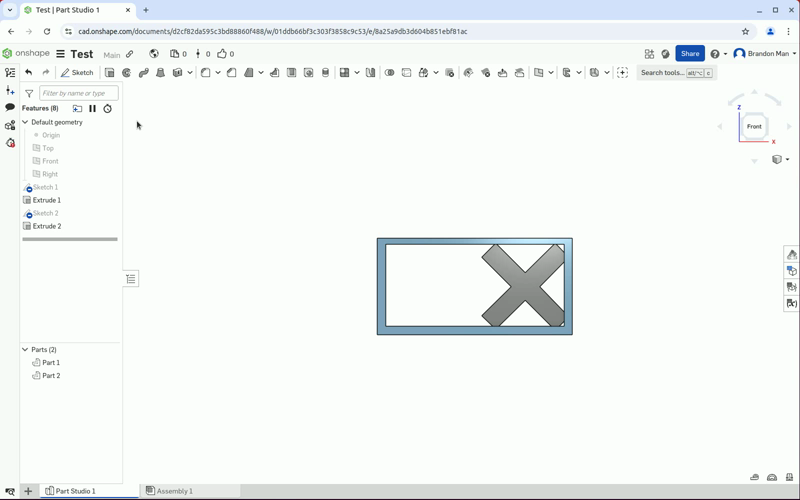
key(shift+h)
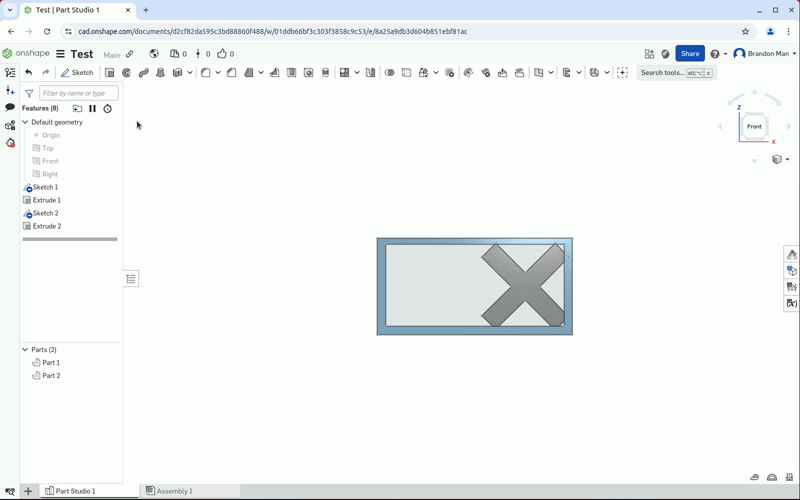
key(shift+h)
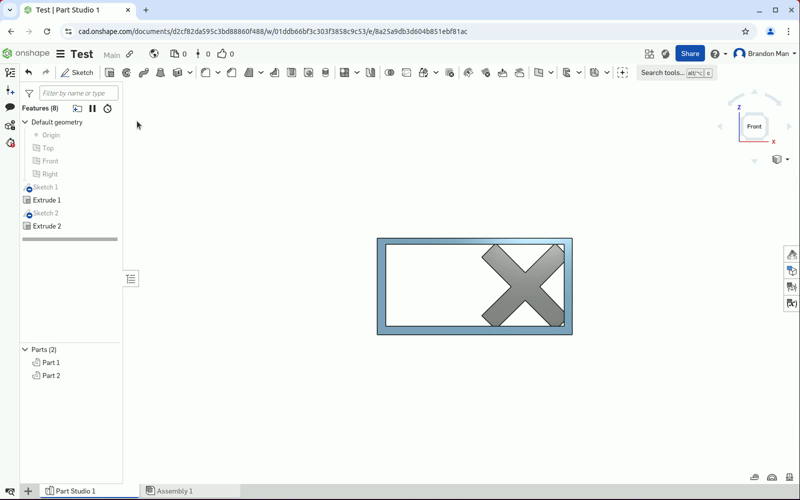
mouse_move(73, 189)
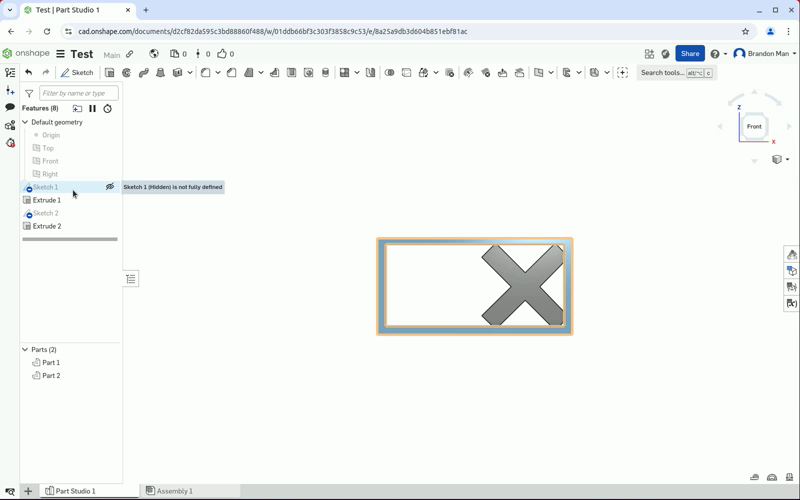
click(73, 189)
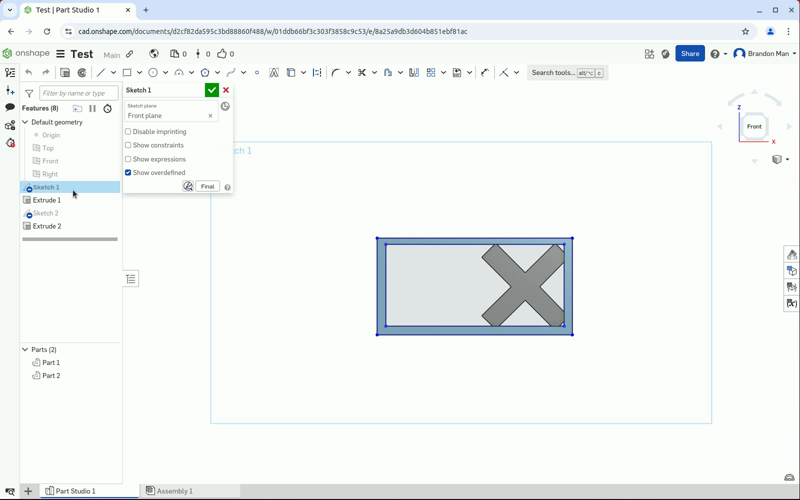
mouse_move(229, 92)
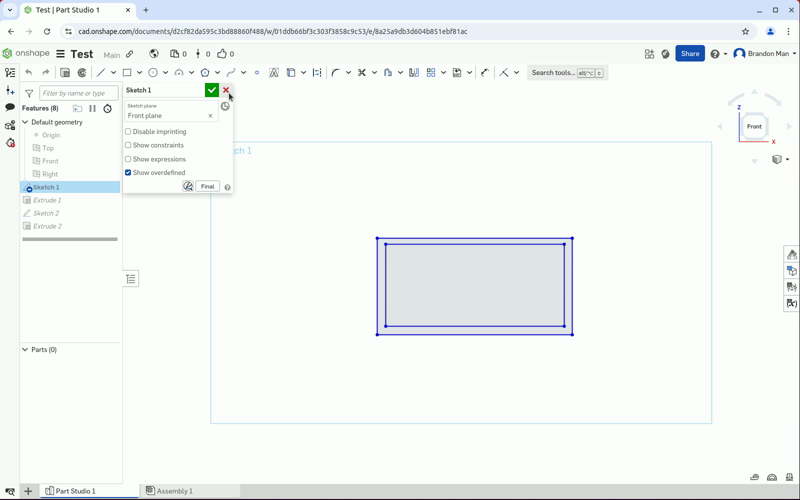
click(229, 92)
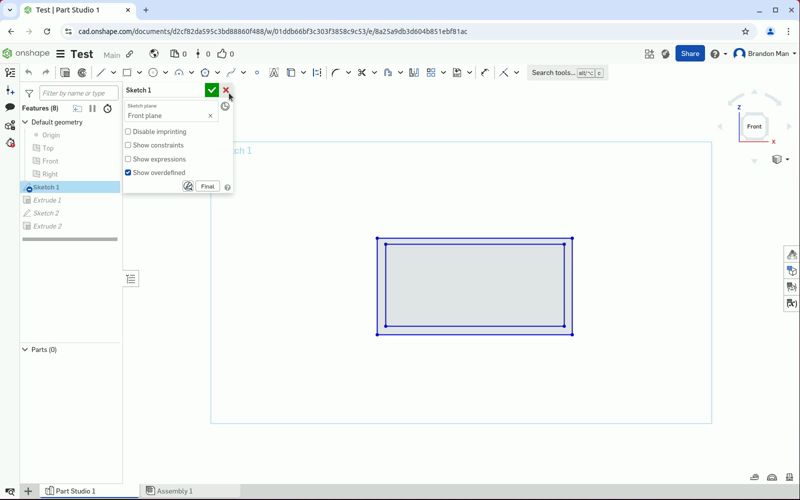
key(shift+s)
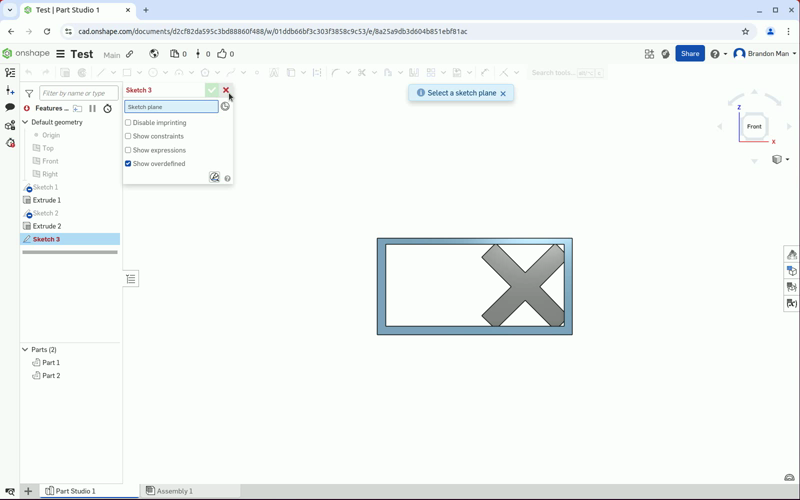
mouse_move(73, 163)
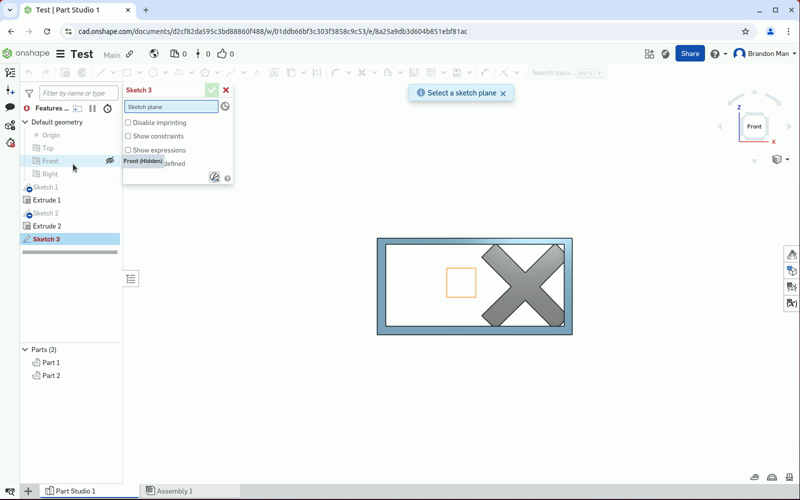
click(73, 163)
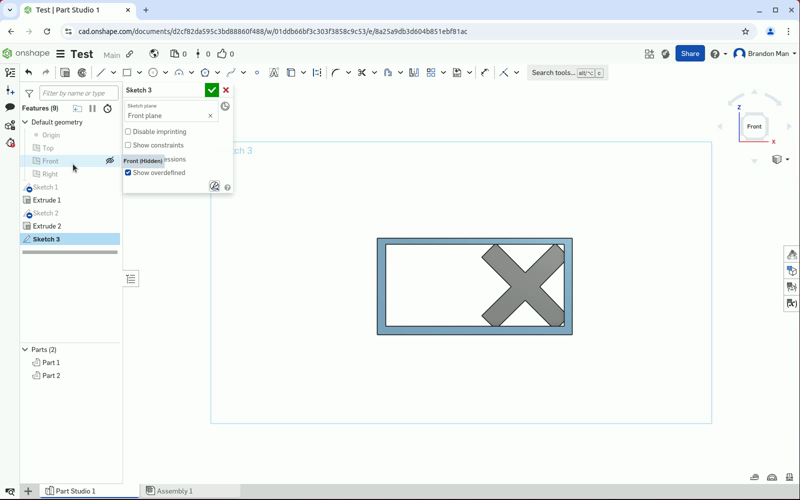
mouse_move(73, 352)
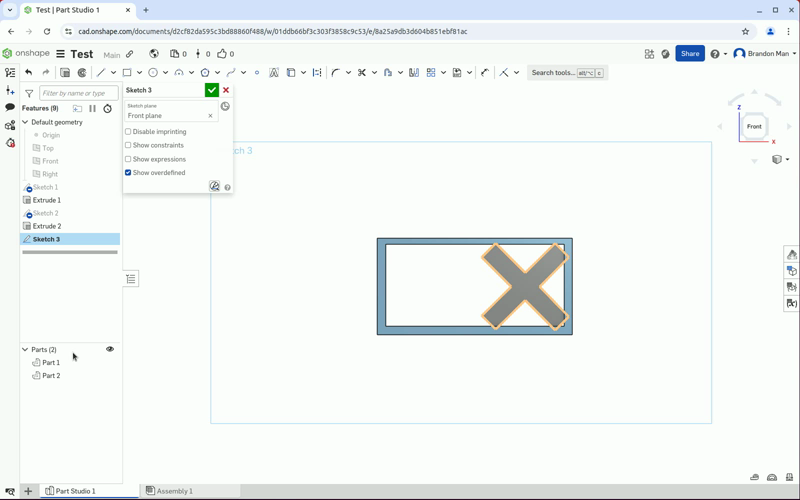
key(y)
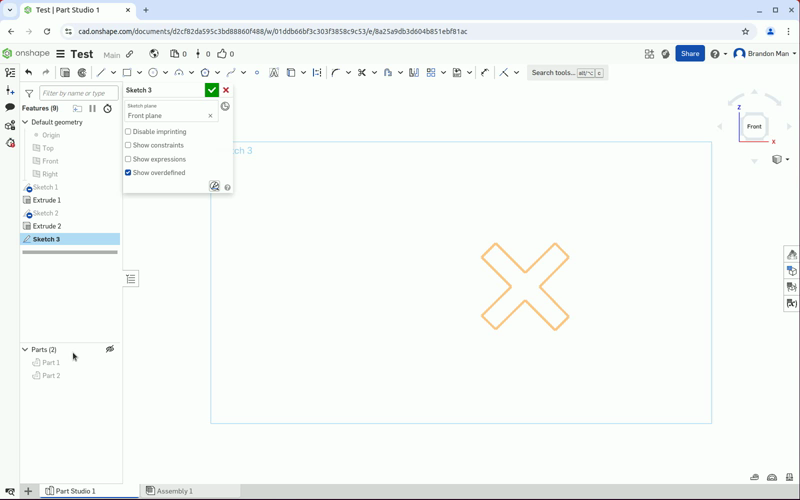
key(l)
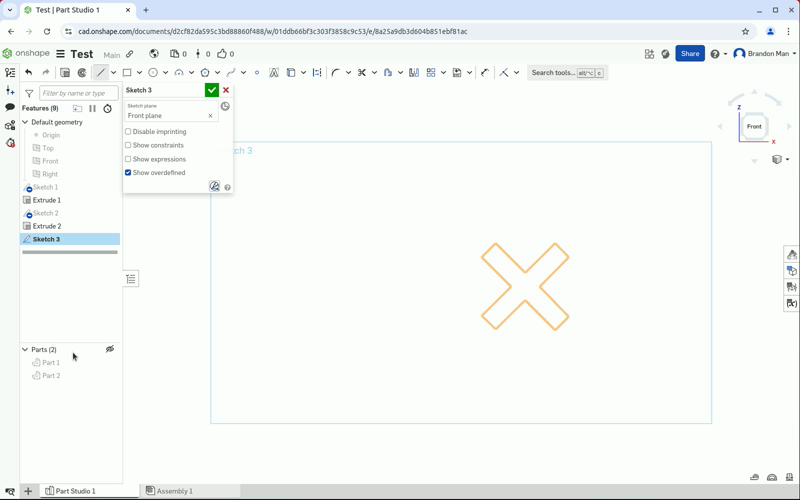
key_down(shift)
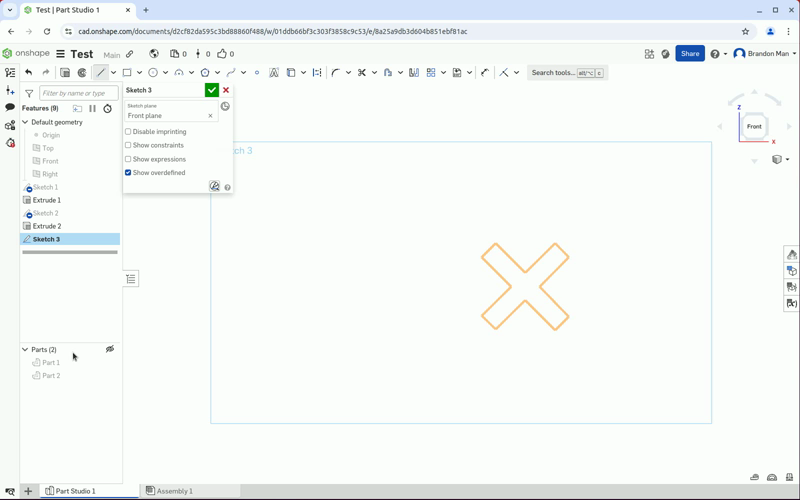
mouse_move(383, 295)
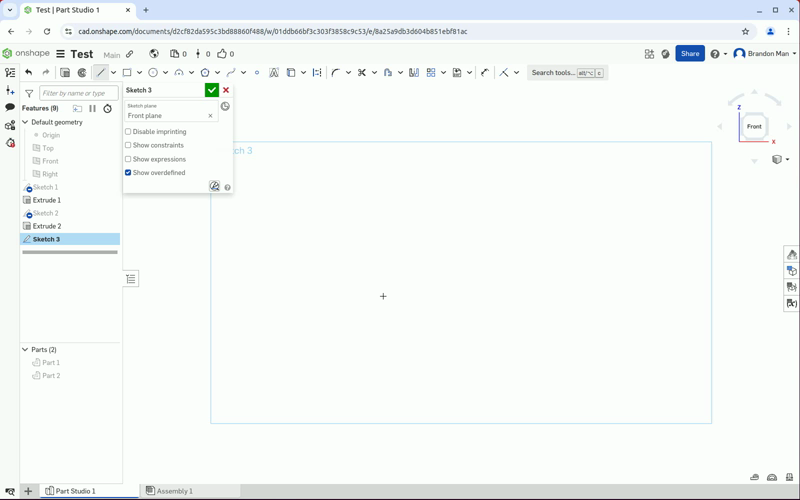
click(383, 295)
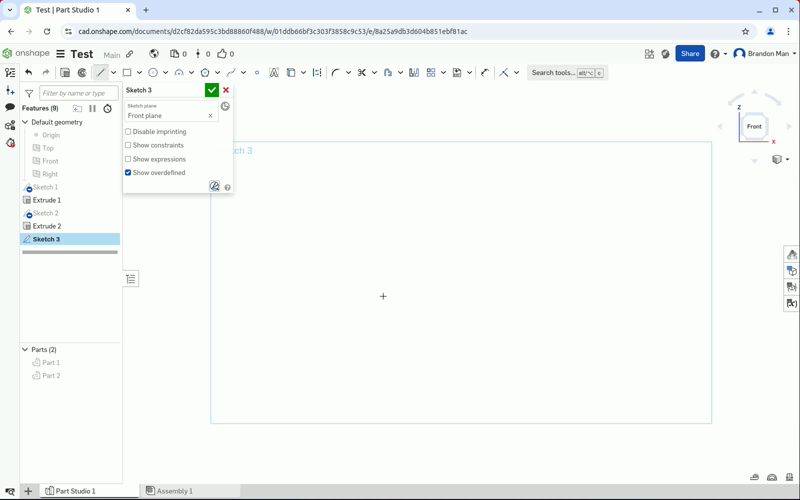
key_up(shift)
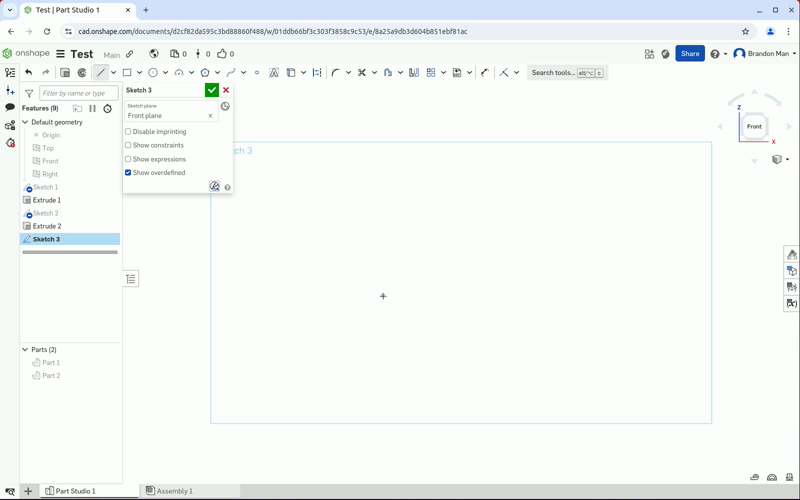
key_down(shift)
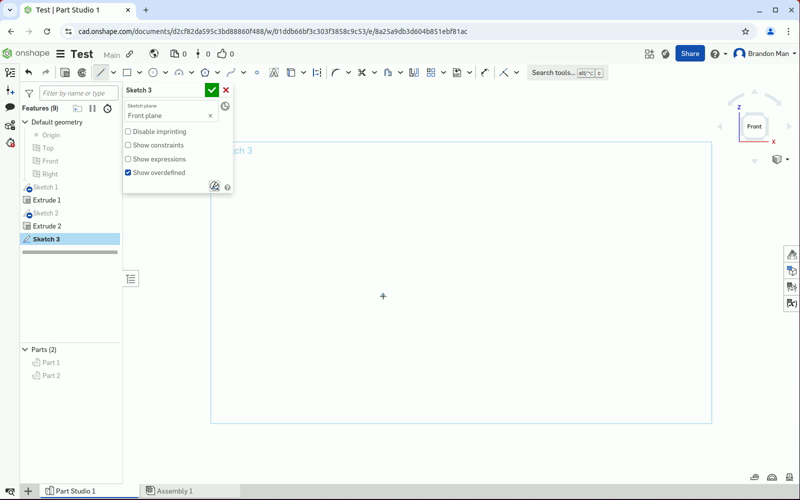
mouse_move(413, 295)
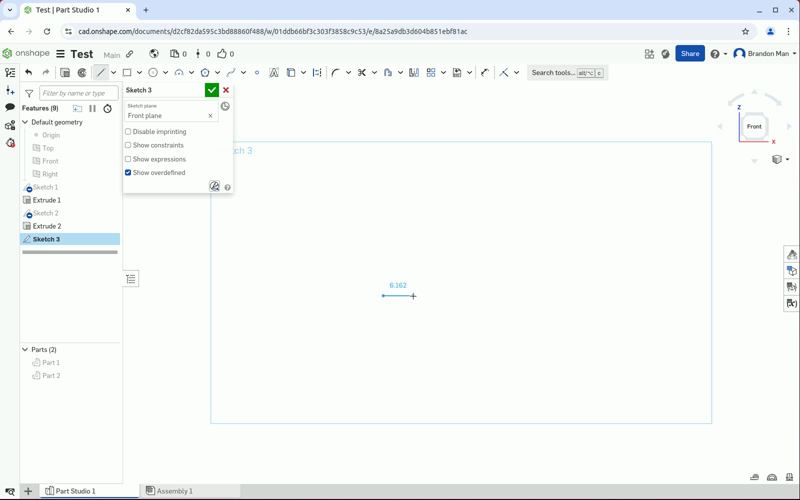
mouse_move(416, 295)
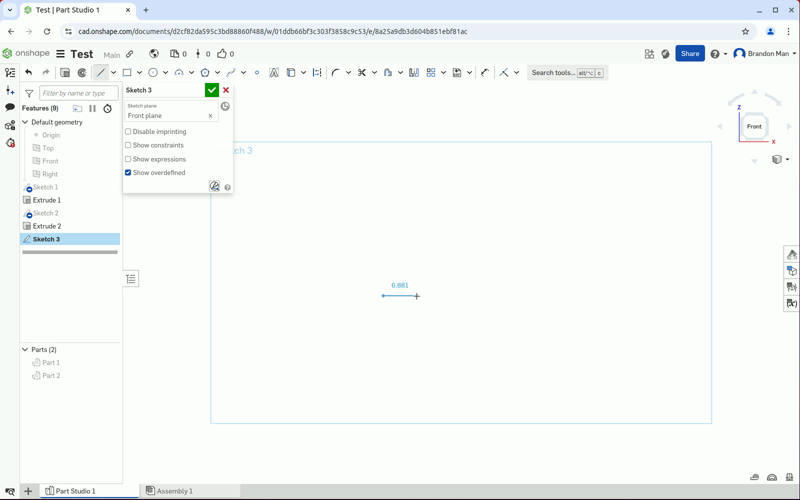
click(416, 295)
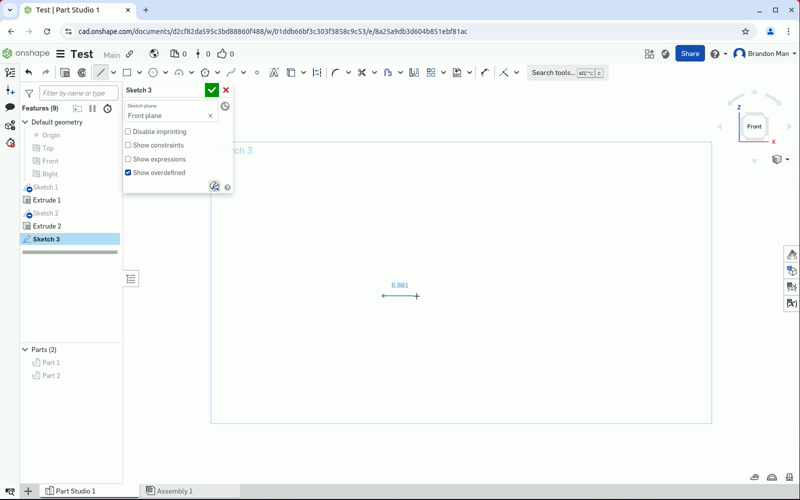
key_up(shift)
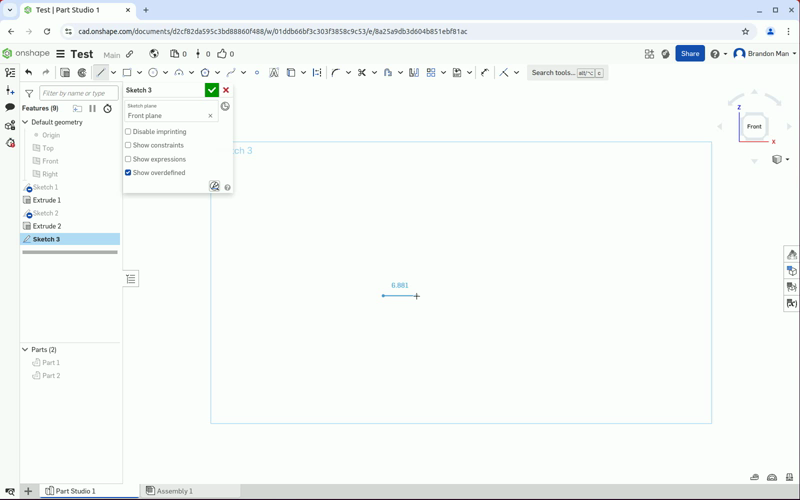
key_down(shift)
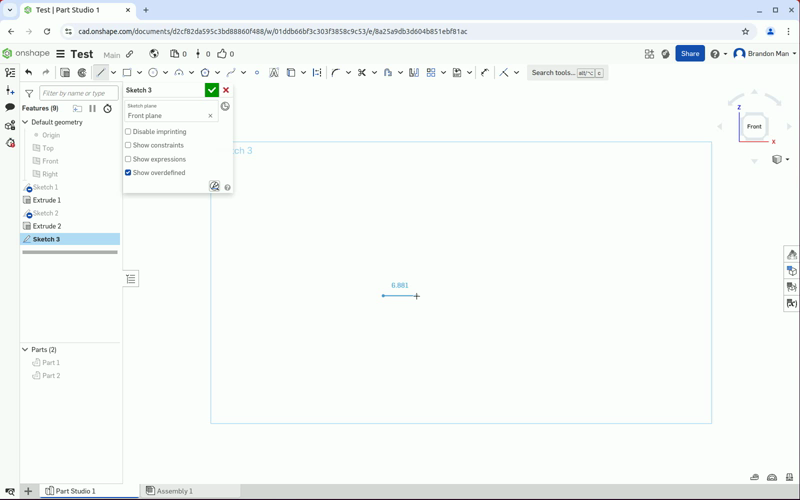
mouse_move(446, 295)
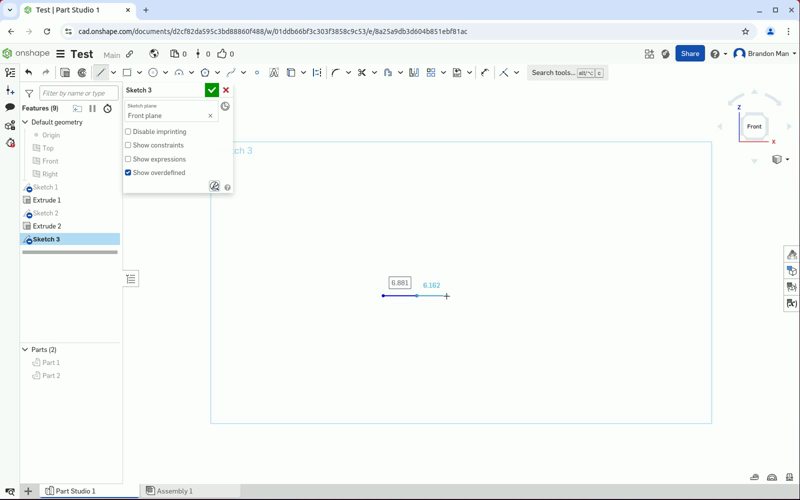
mouse_move(416, 329)
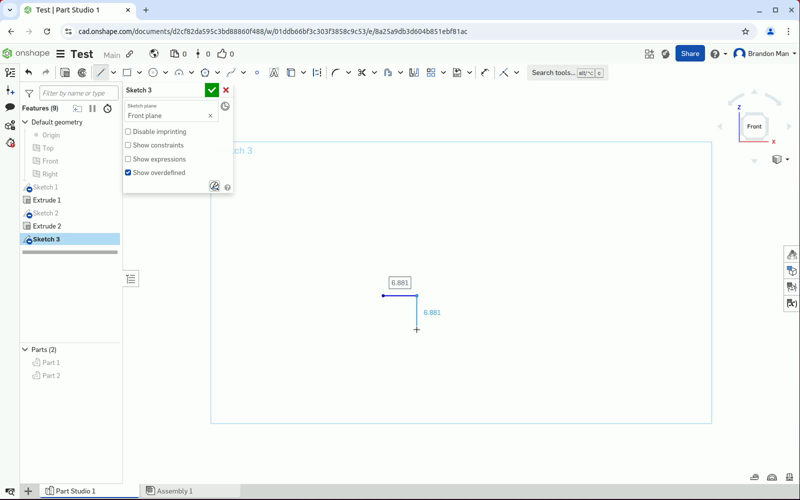
click(416, 329)
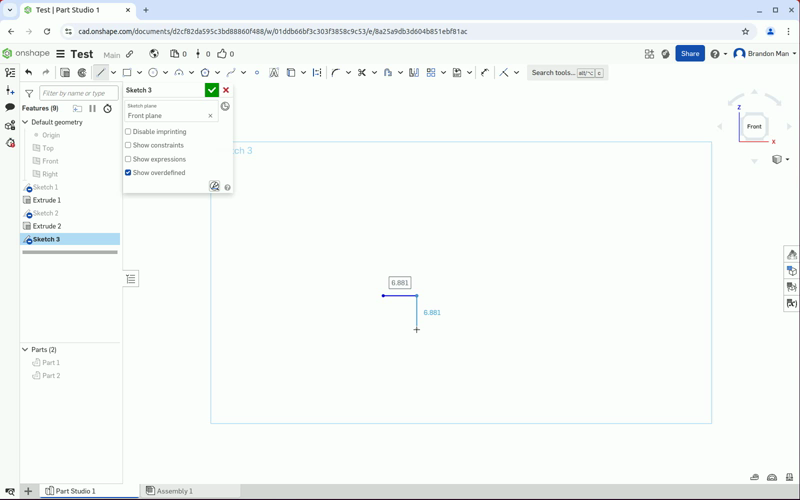
key_up(shift)
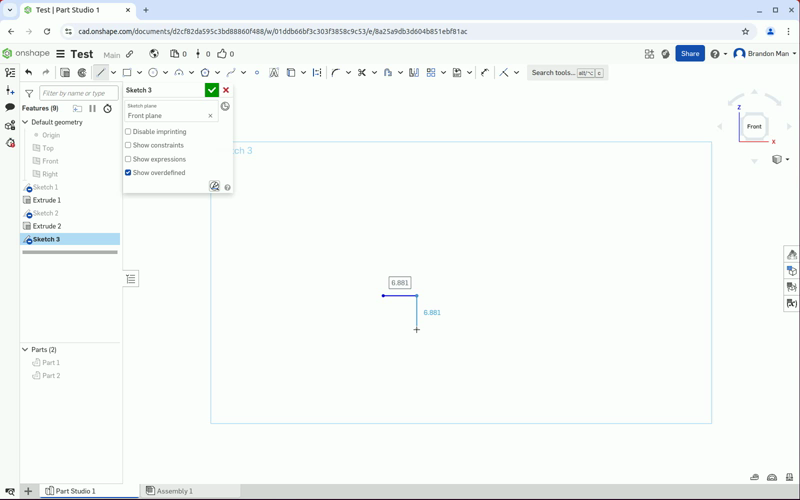
key_down(shift)
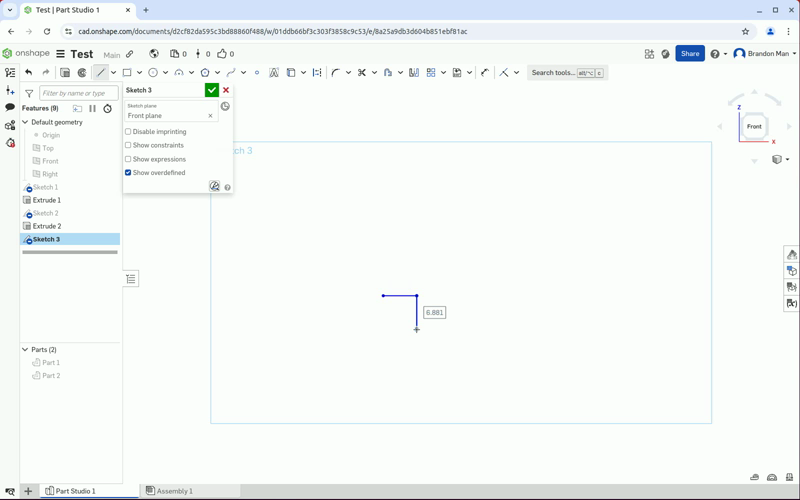
mouse_move(446, 329)
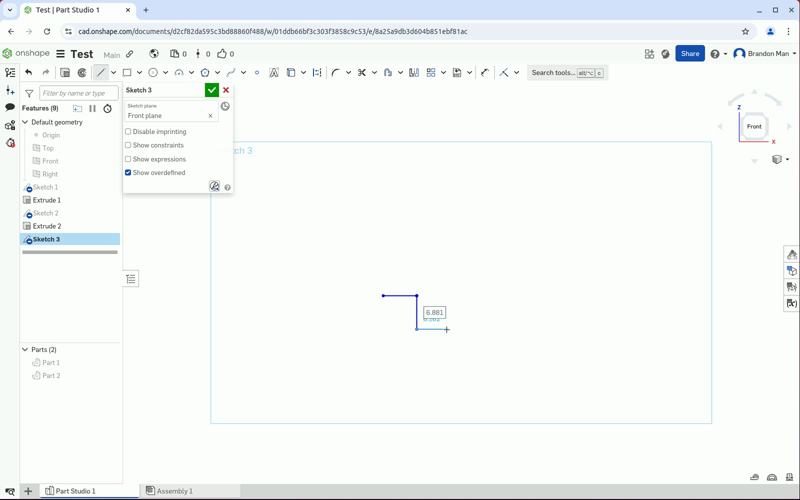
mouse_move(435, 329)
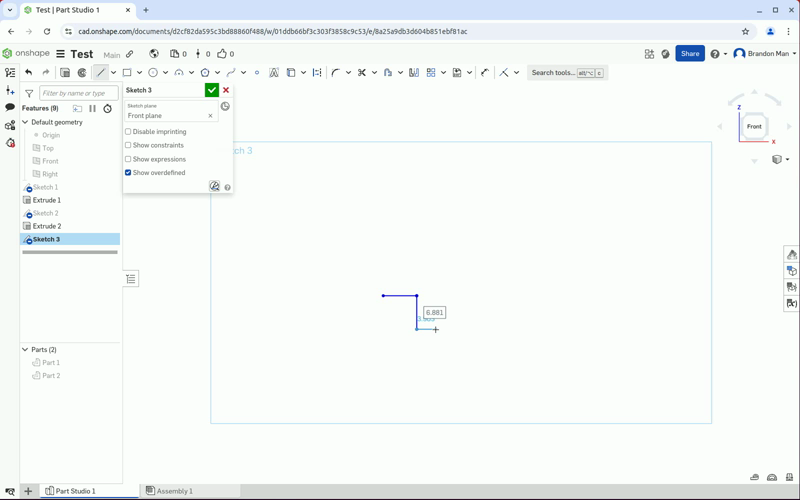
click(435, 329)
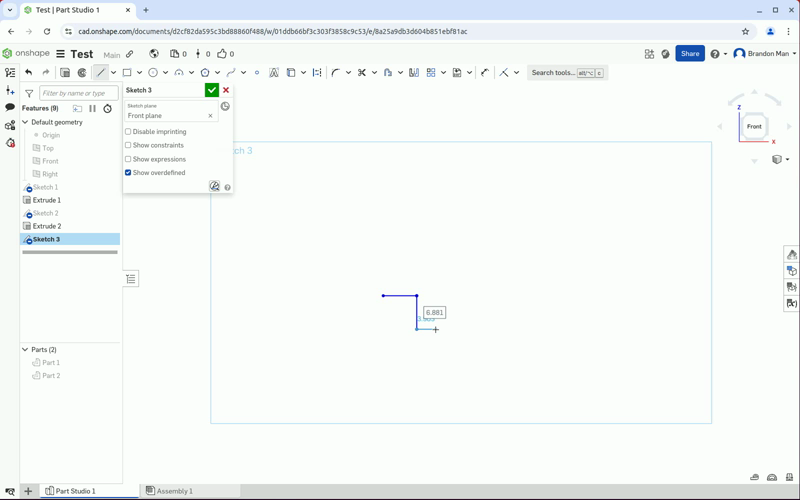
key_up(shift)
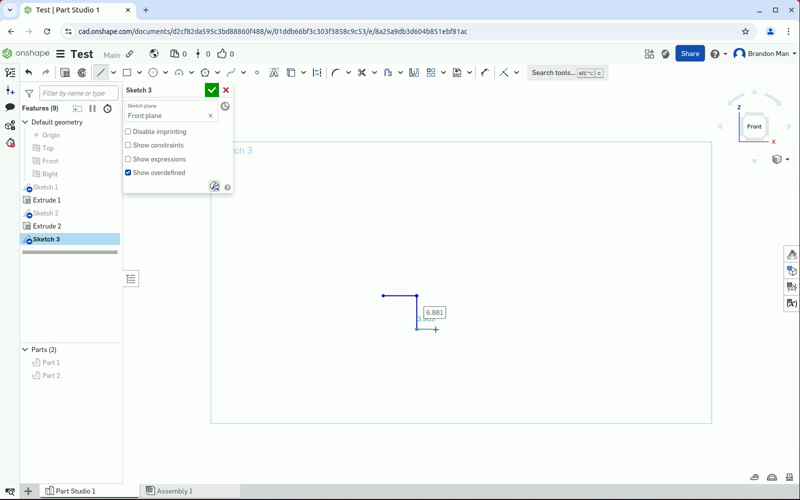
key_down(shift)
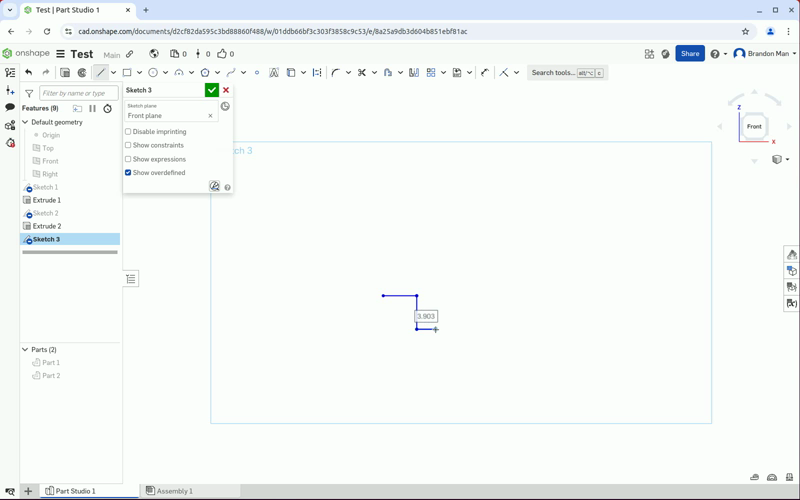
mouse_move(465, 329)
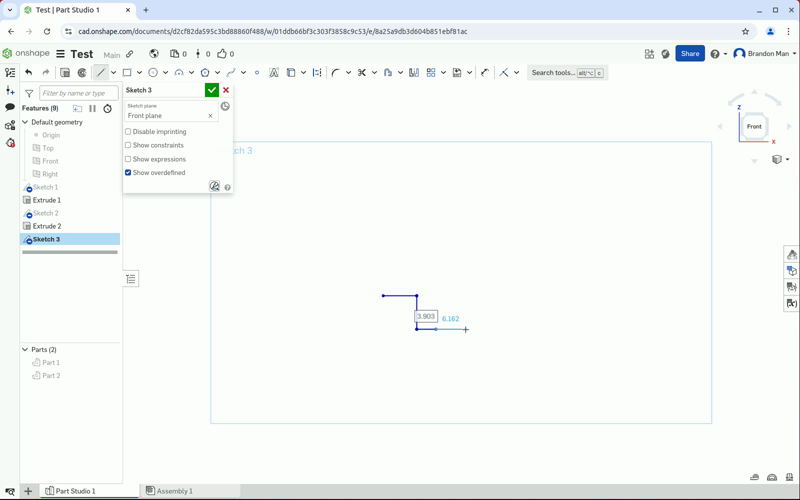
mouse_move(435, 295)
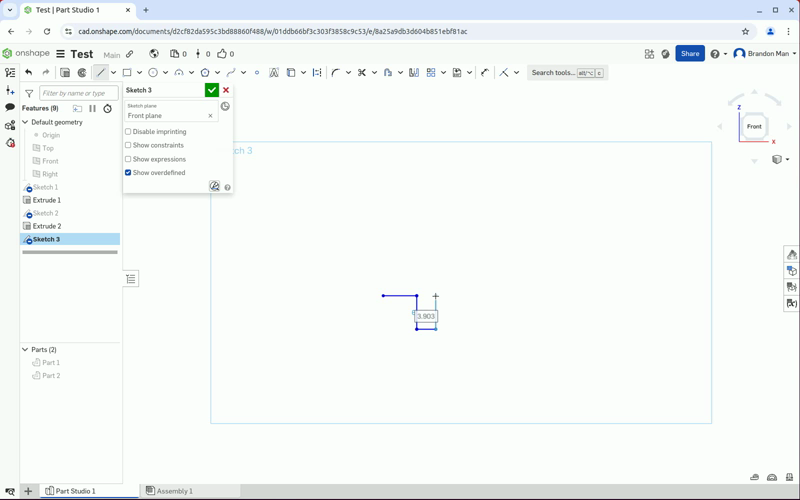
click(435, 295)
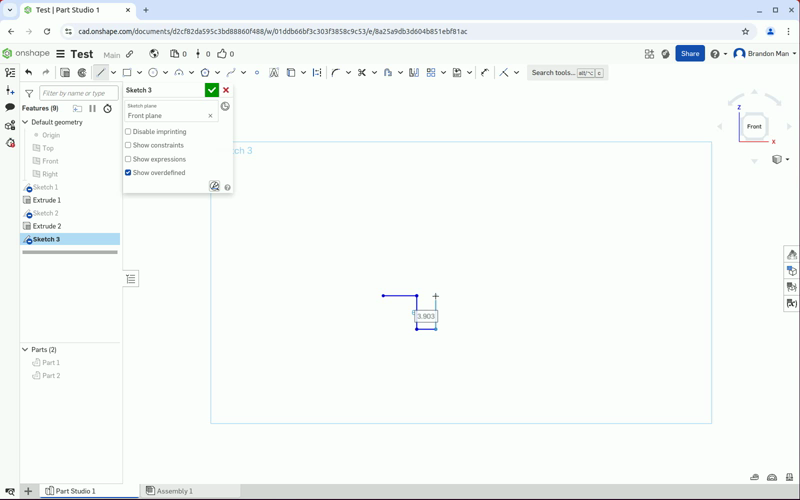
key_up(shift)
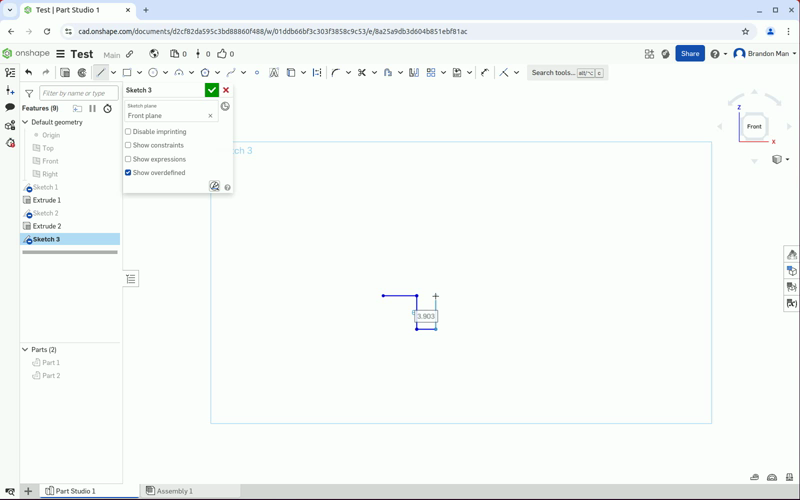
key_down(shift)
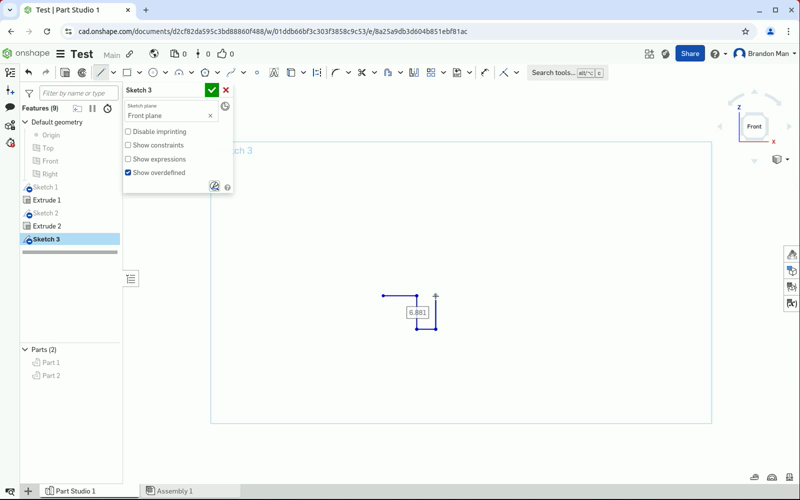
mouse_move(465, 295)
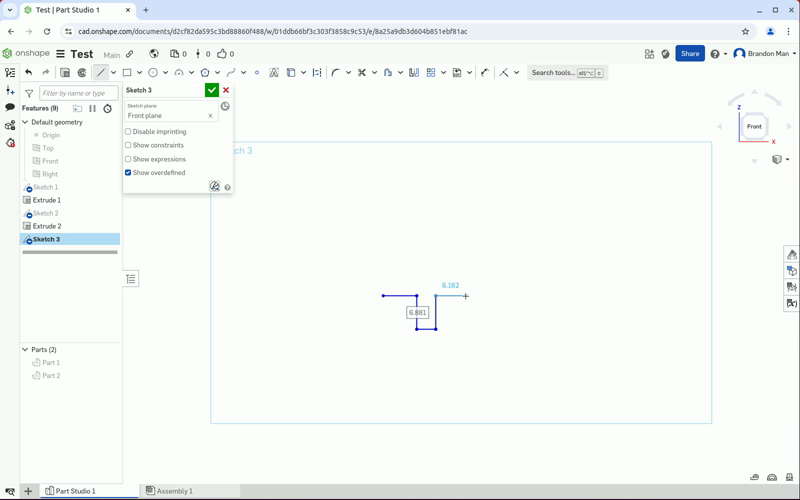
mouse_move(469, 295)
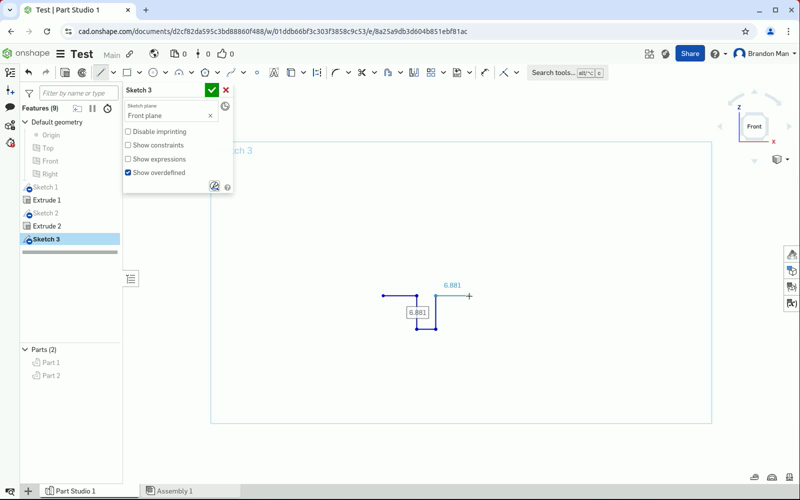
click(469, 295)
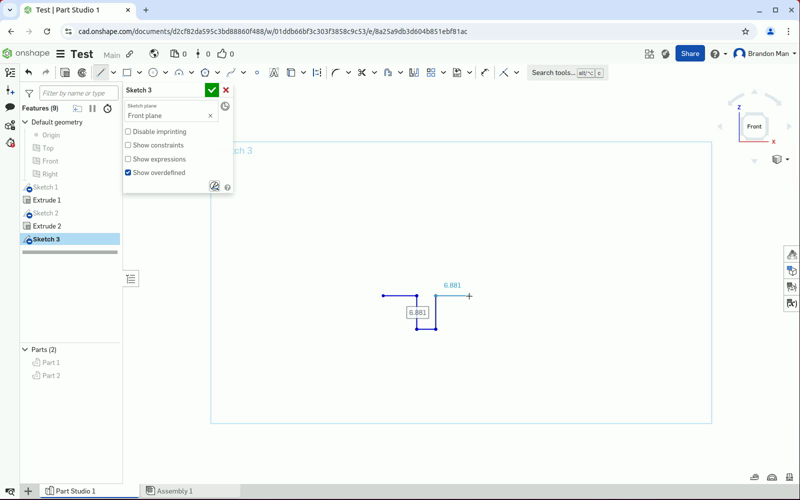
key_up(shift)
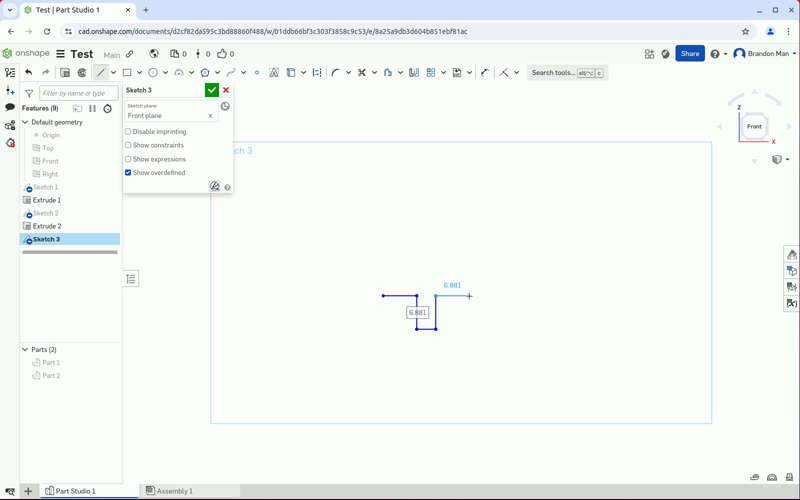
key_down(shift)
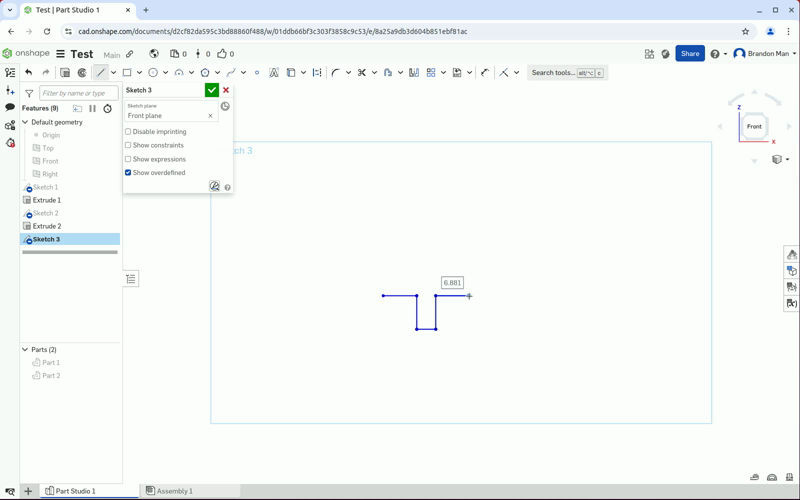
mouse_move(499, 295)
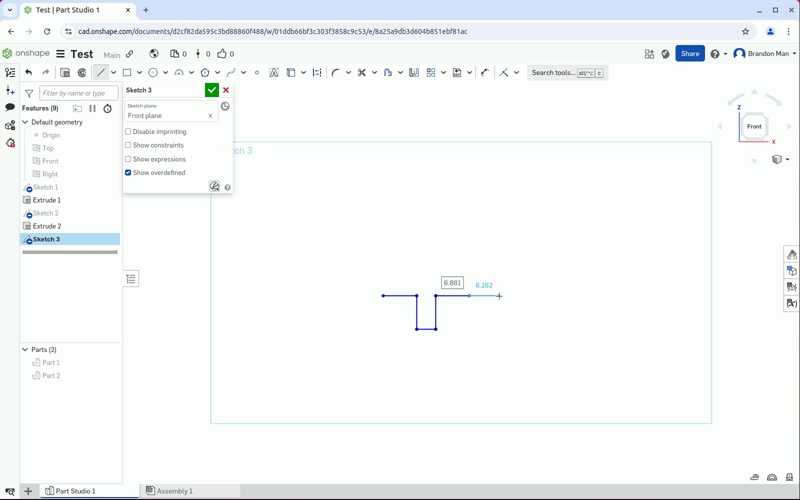
mouse_move(469, 276)
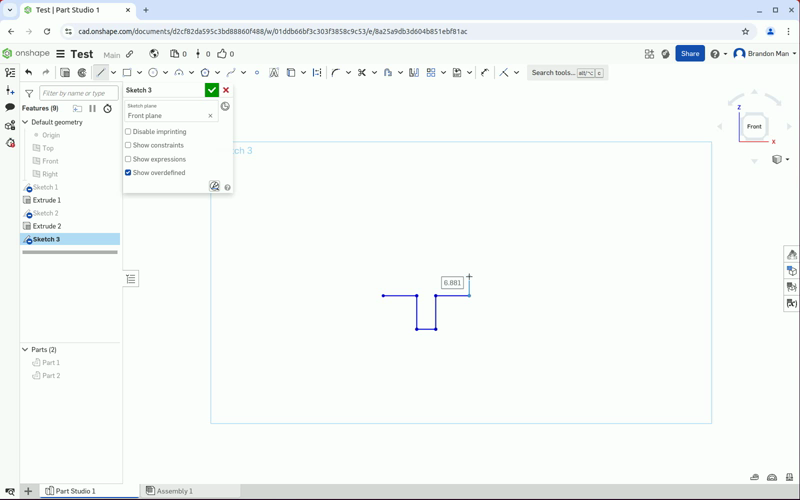
click(469, 276)
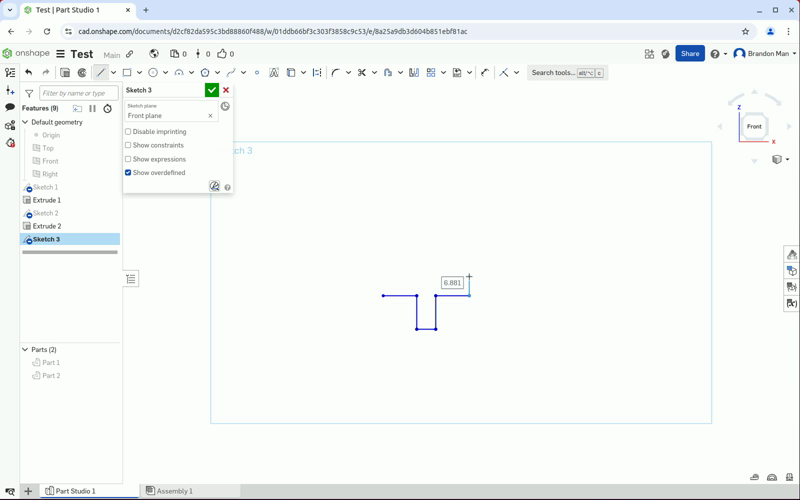
key_up(shift)
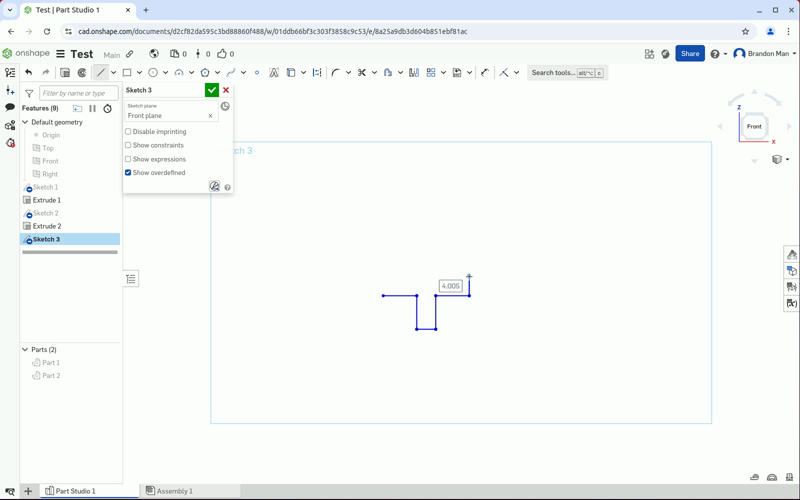
key_down(shift)
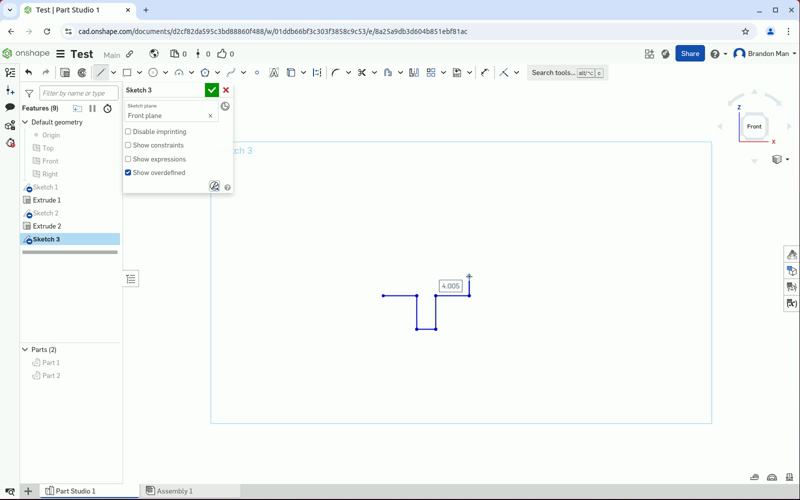
mouse_move(499, 276)
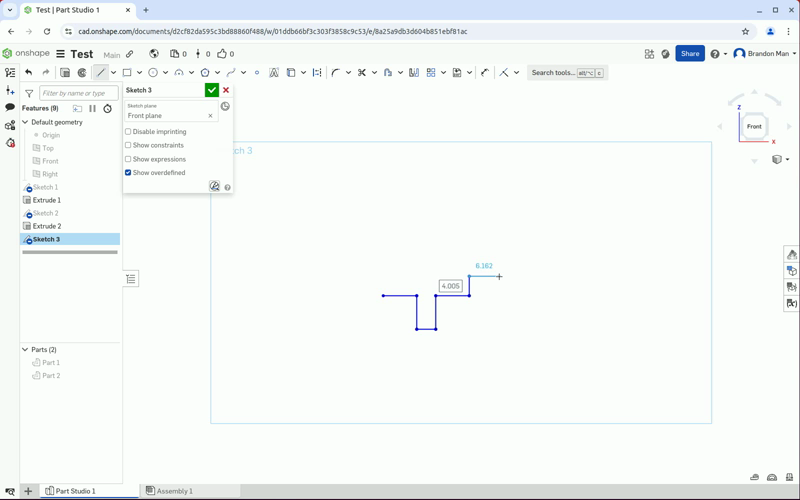
mouse_move(435, 276)
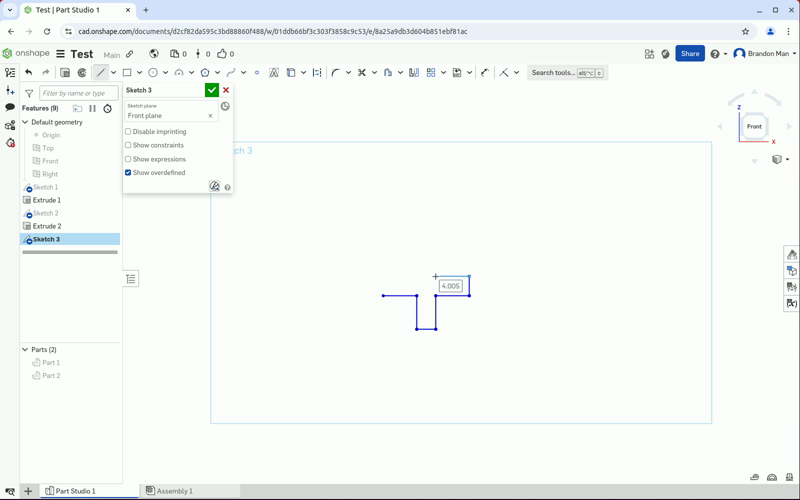
click(435, 276)
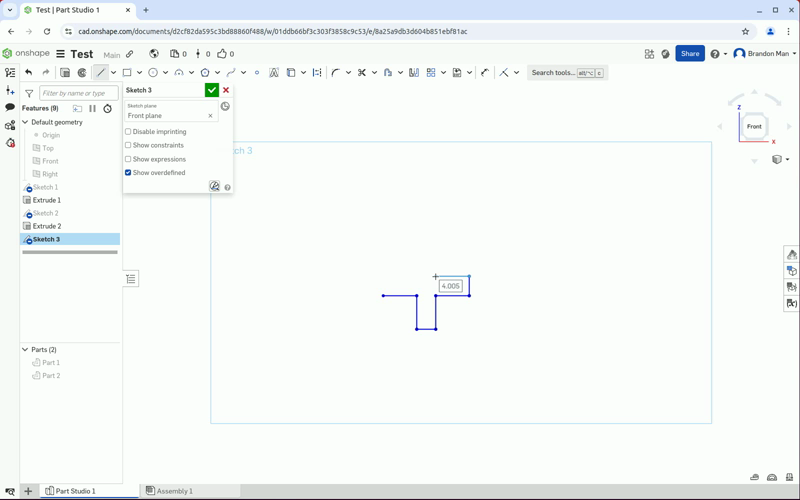
key_up(shift)
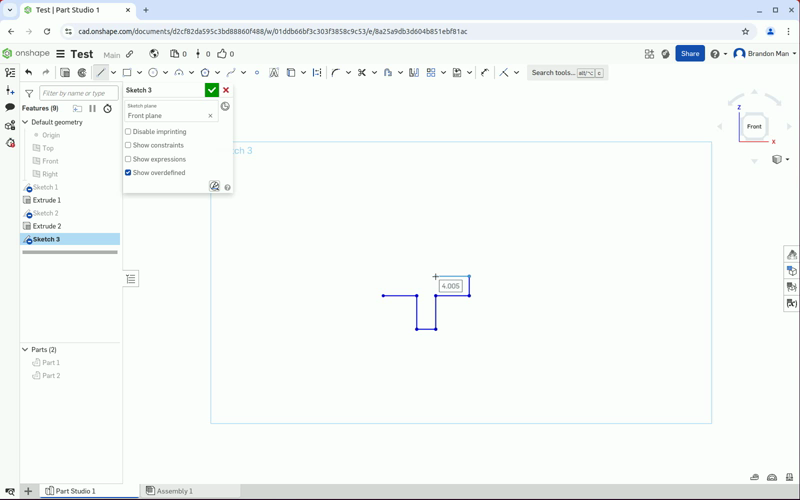
key_down(shift)
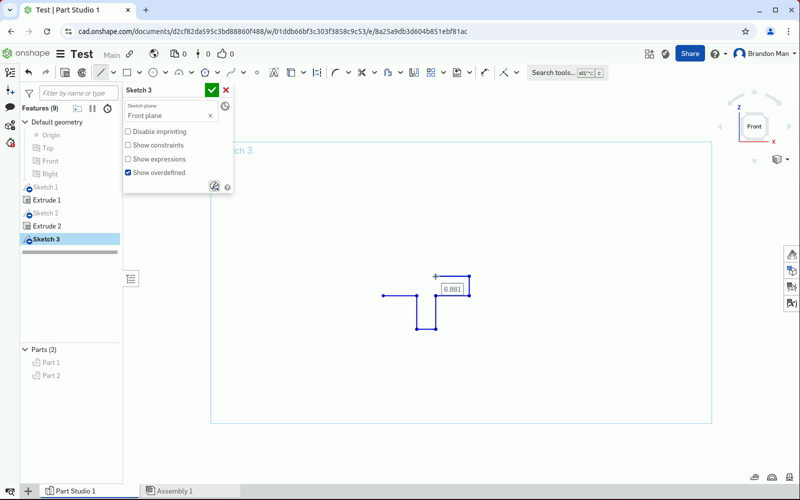
mouse_move(465, 276)
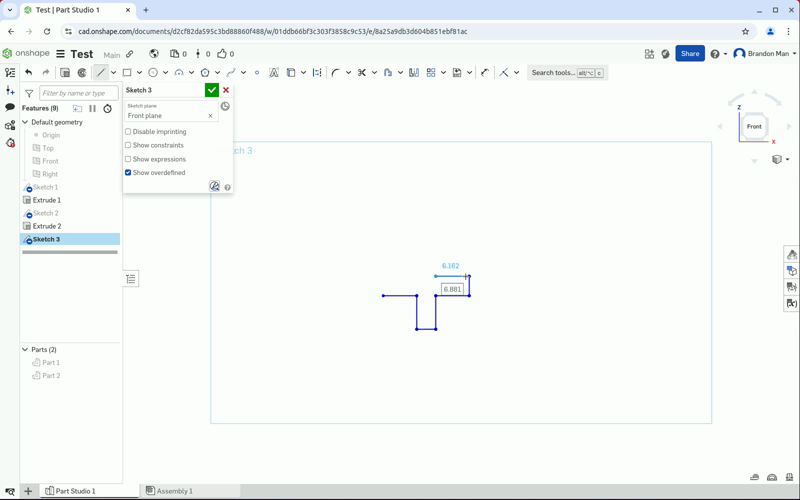
mouse_move(435, 243)
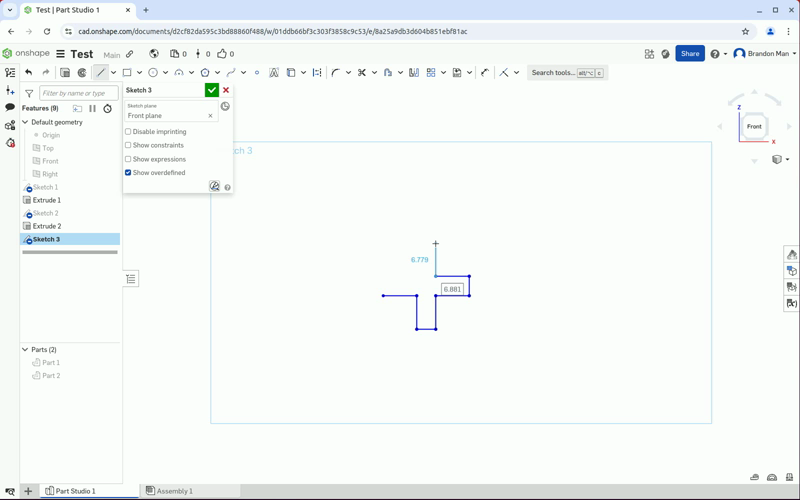
click(435, 243)
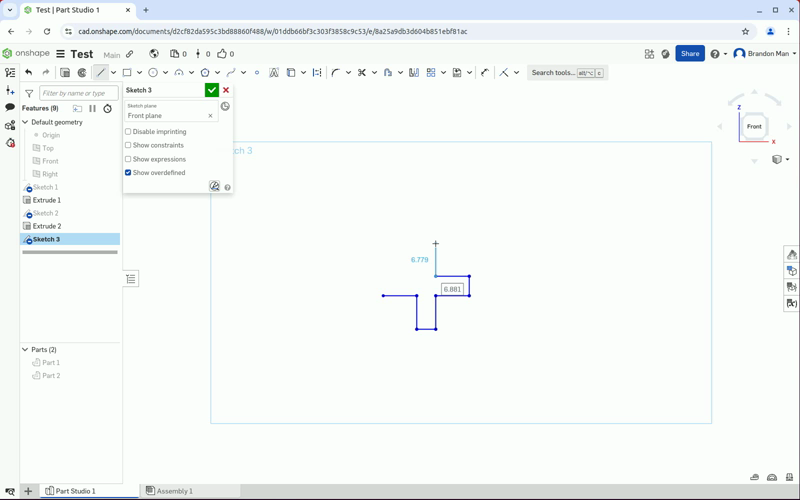
key_up(shift)
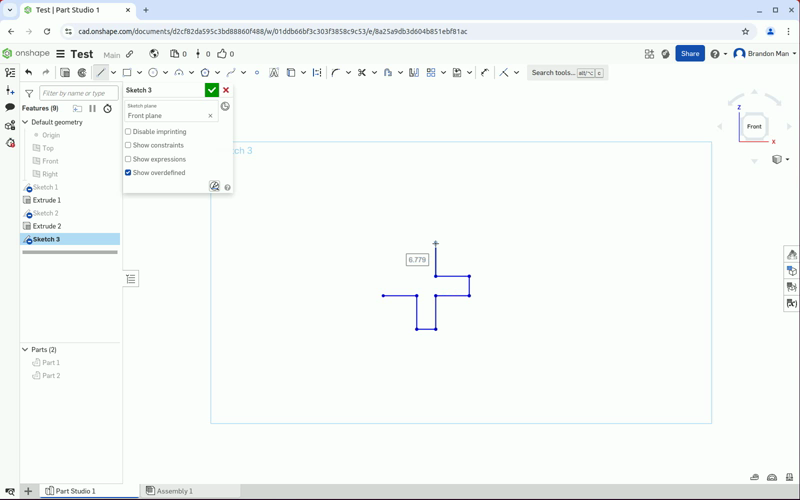
key_down(shift)
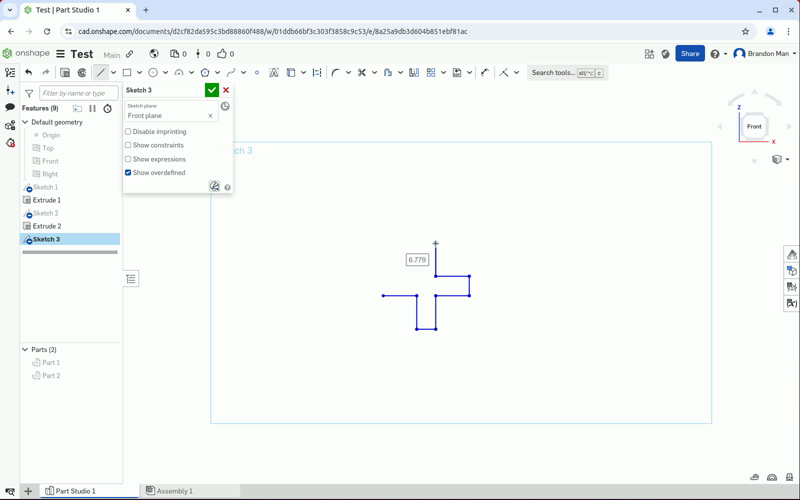
mouse_move(465, 243)
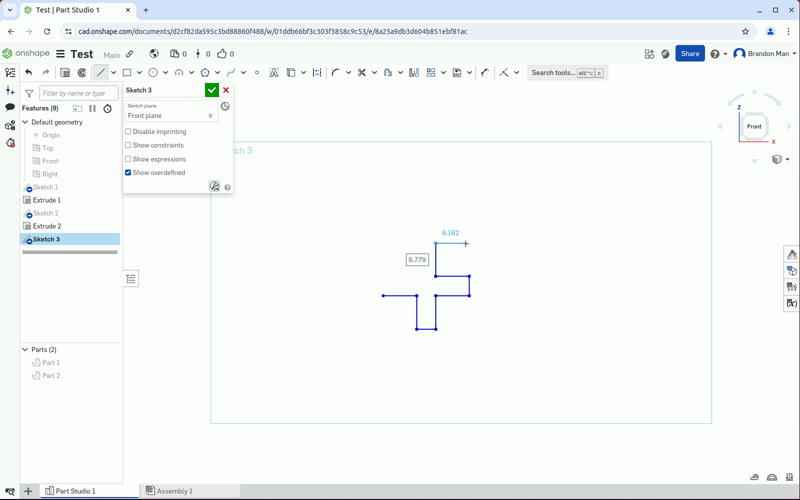
mouse_move(416, 243)
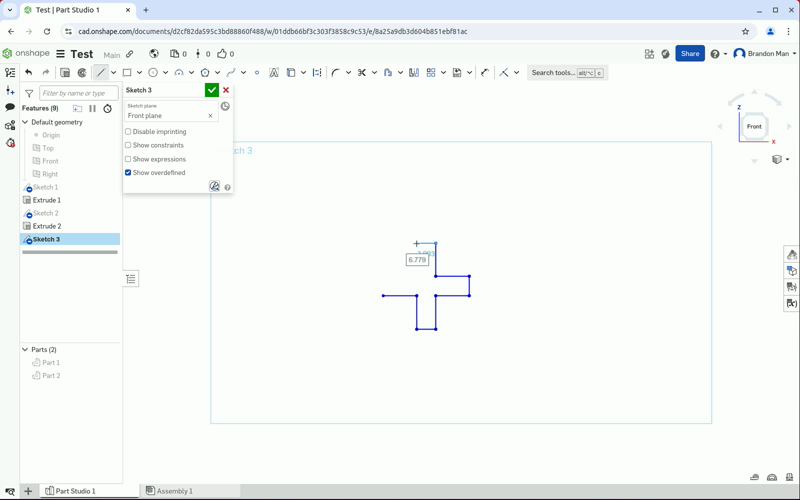
click(416, 243)
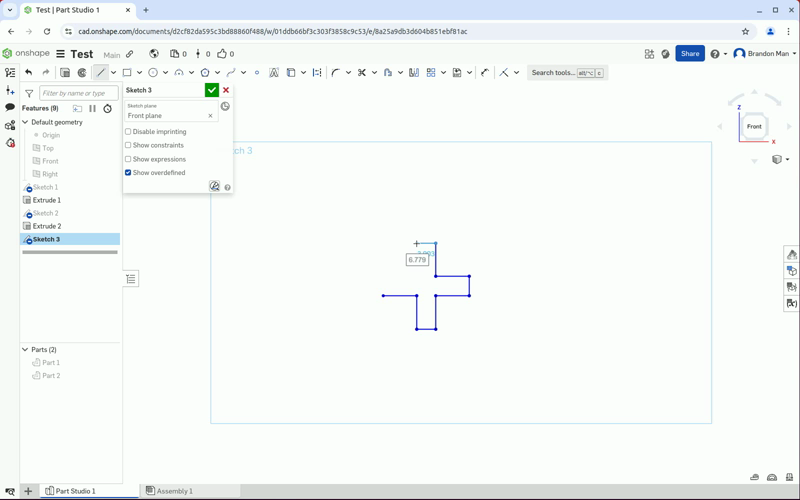
key_up(shift)
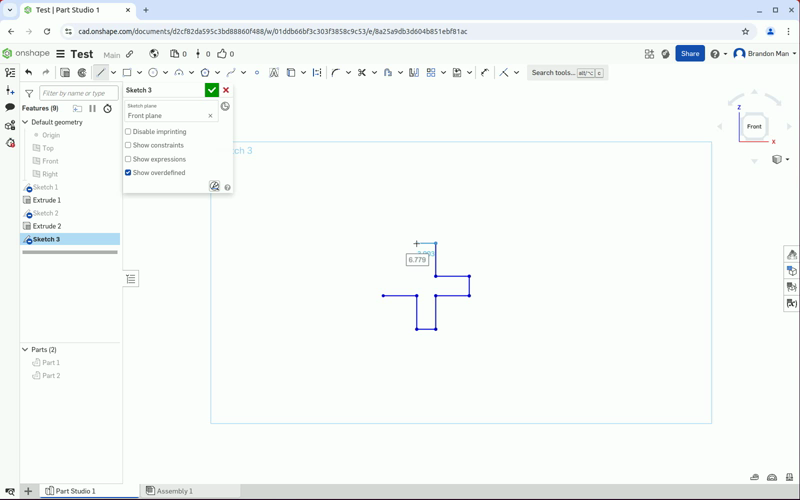
key_down(shift)
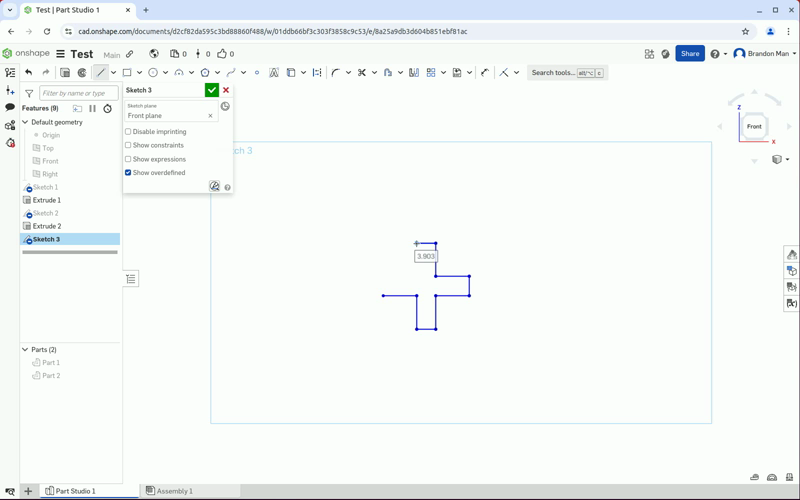
mouse_move(446, 243)
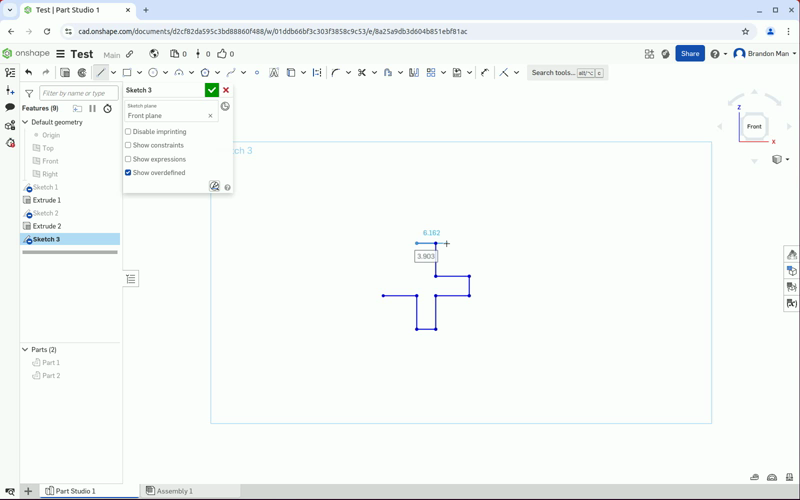
mouse_move(416, 276)
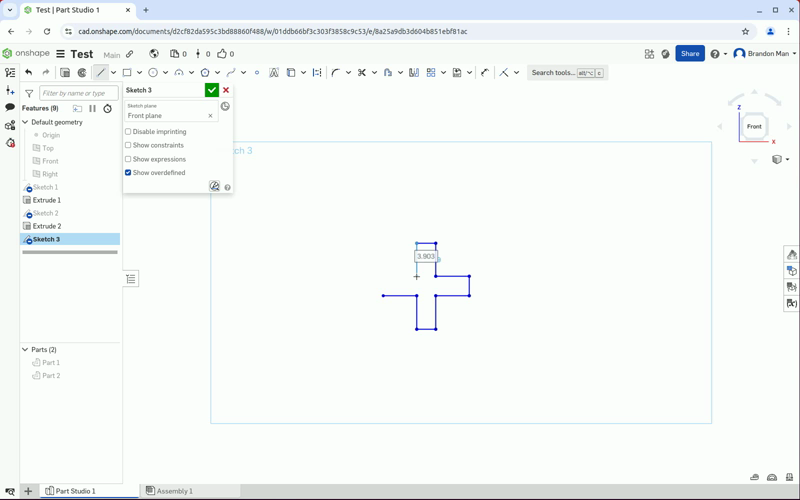
click(416, 276)
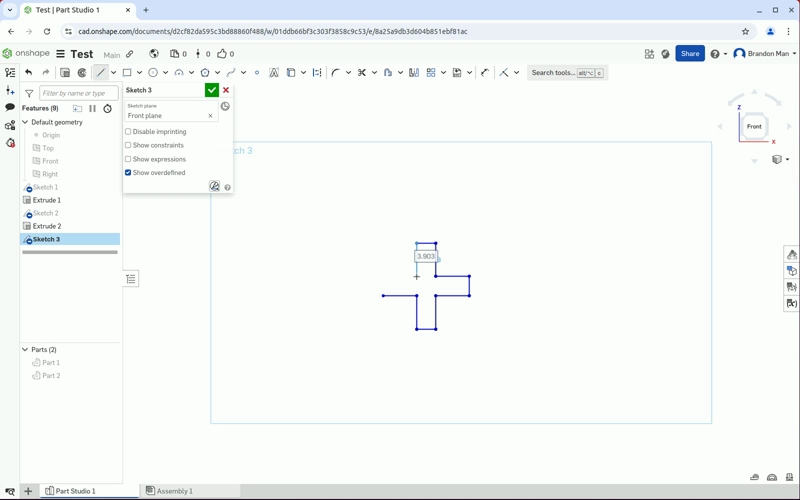
key_up(shift)
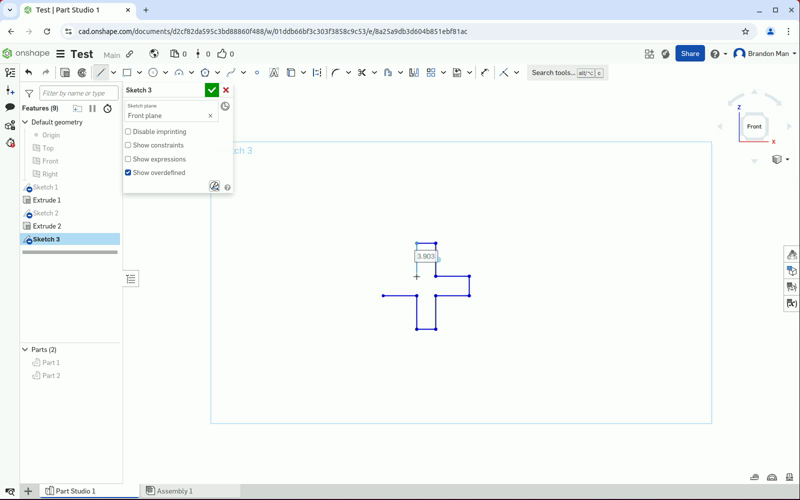
key_down(shift)
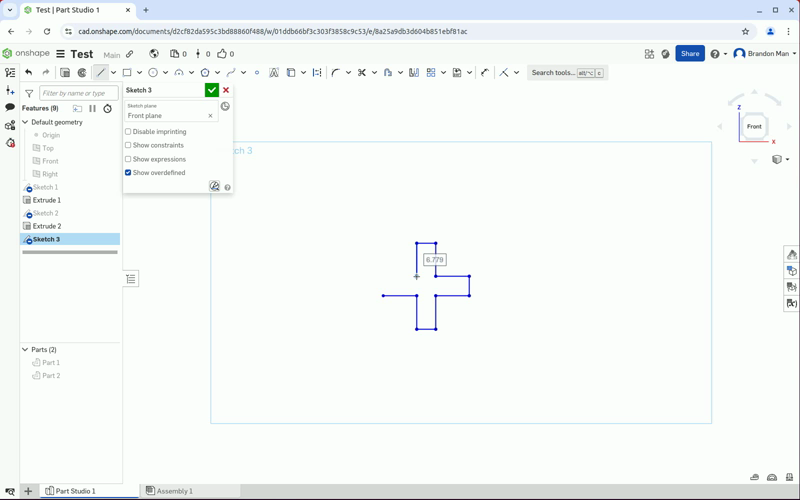
mouse_move(446, 276)
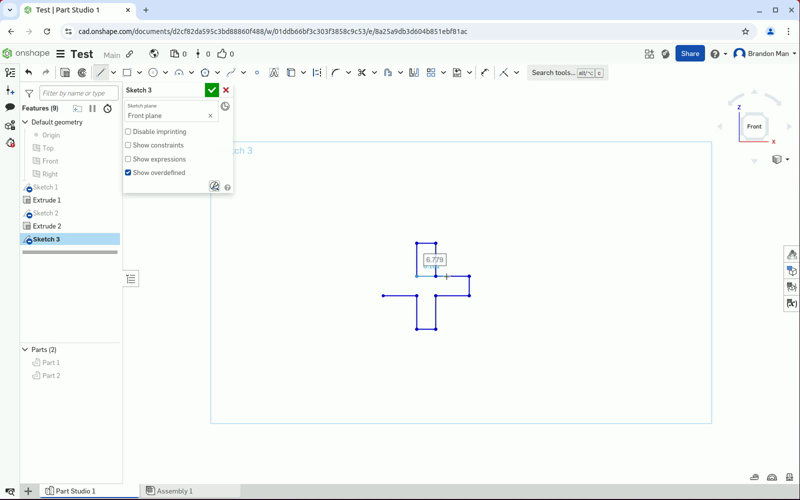
mouse_move(383, 276)
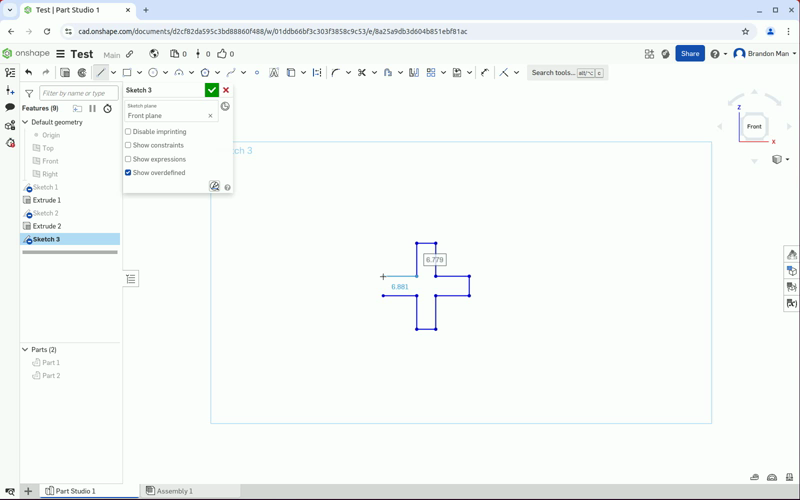
click(383, 276)
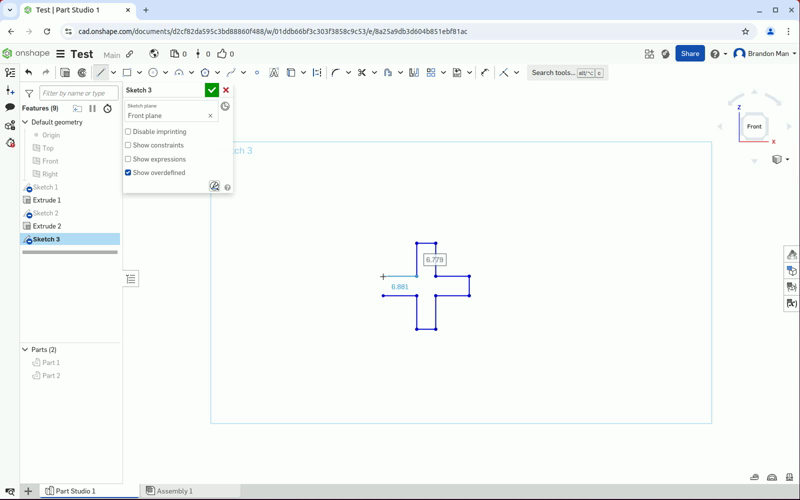
key_up(shift)
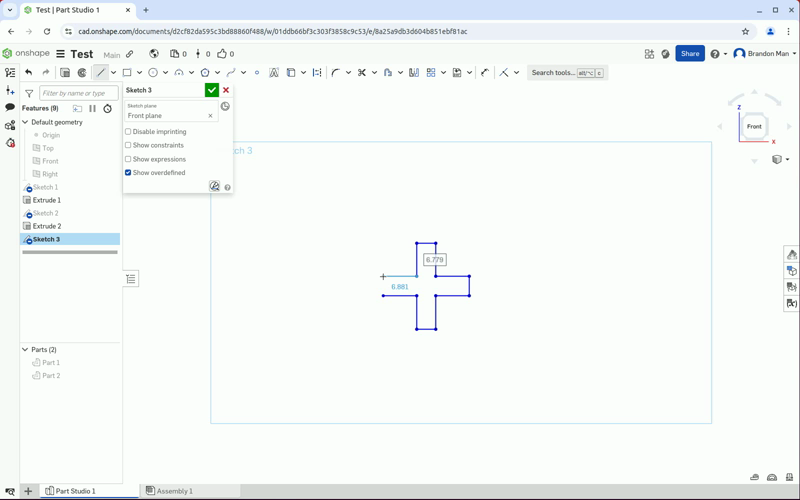
mouse_move(413, 276)
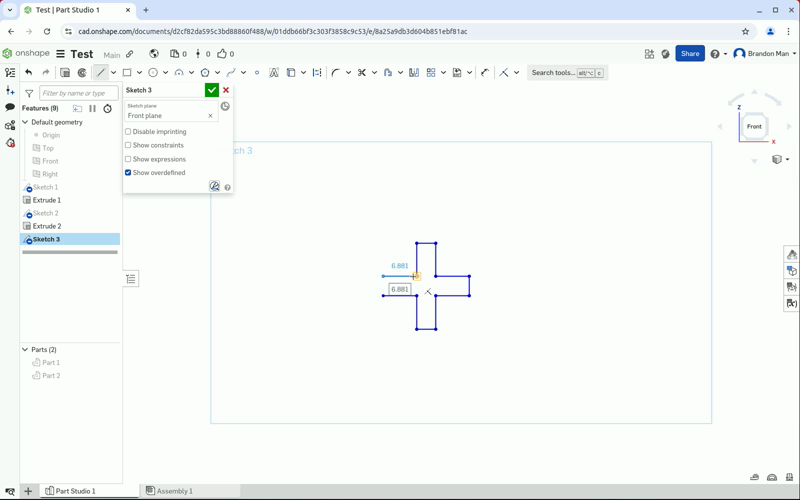
key_down(shift)
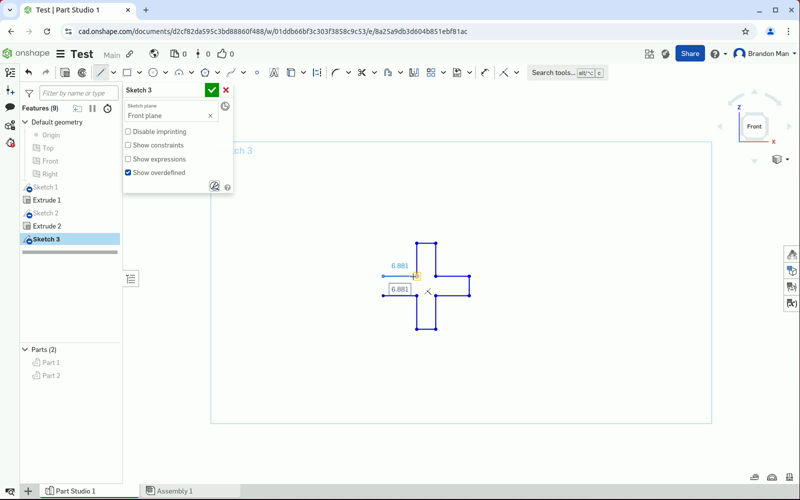
mouse_move(383, 295)
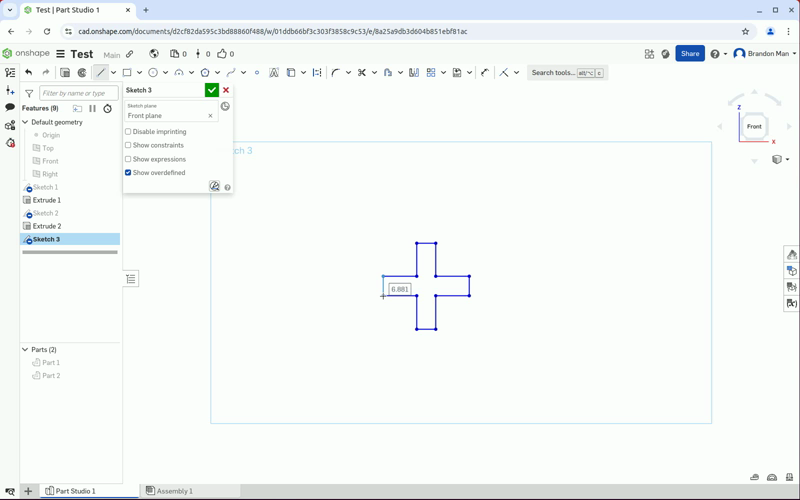
key_up(shift)
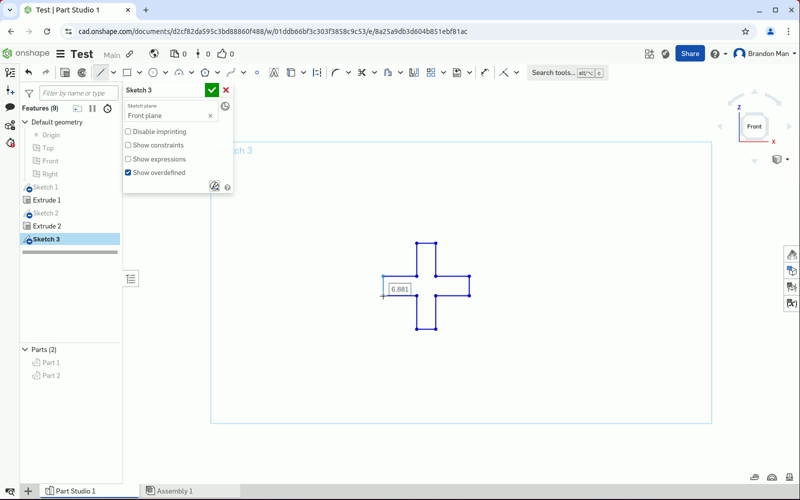
click(383, 295)
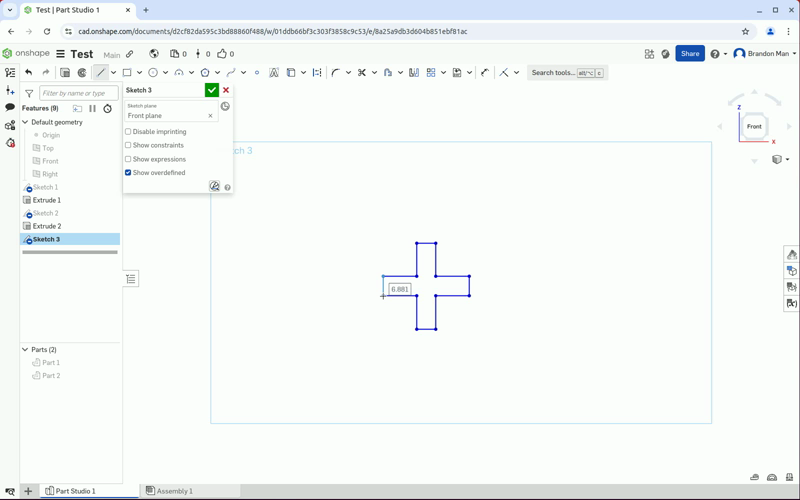
key(esc)
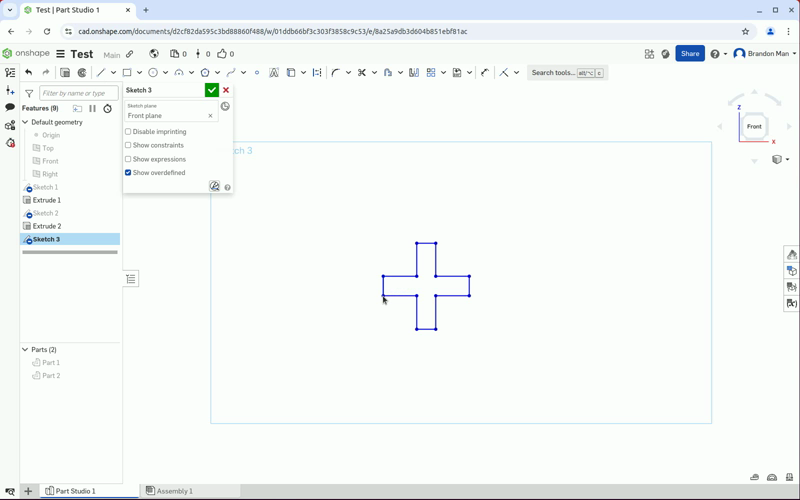
mouse_move(399, 292)
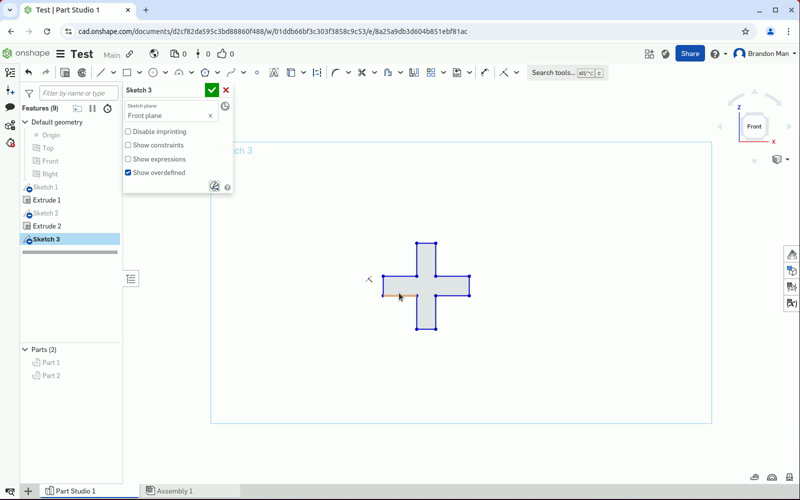
click(399, 292)
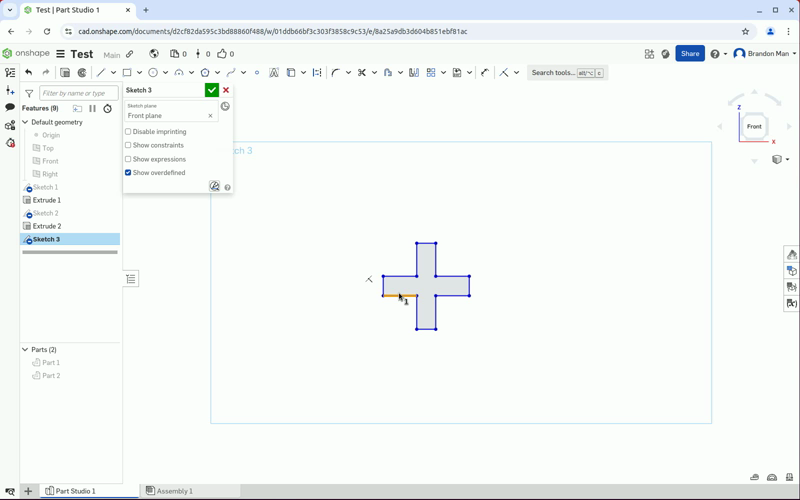
mouse_move(73, 352)
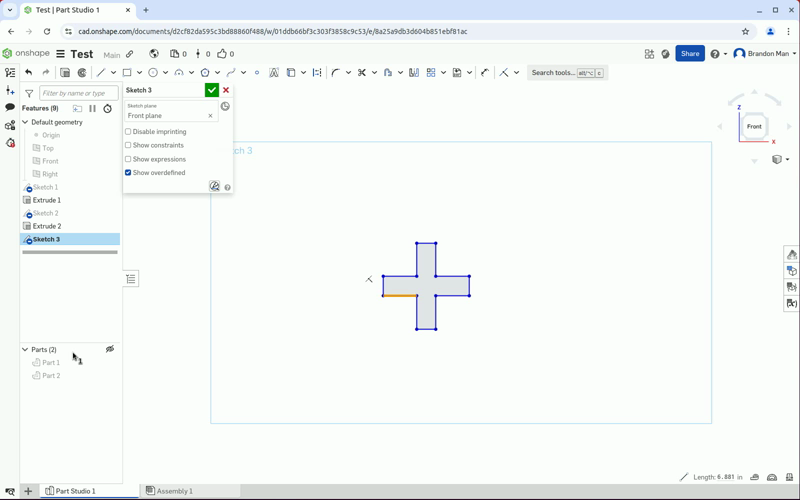
key(shift+y)
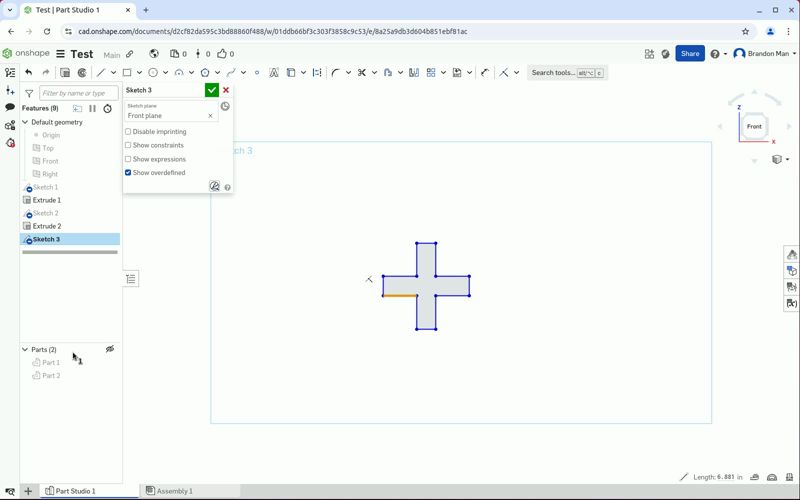
key(shift+e)
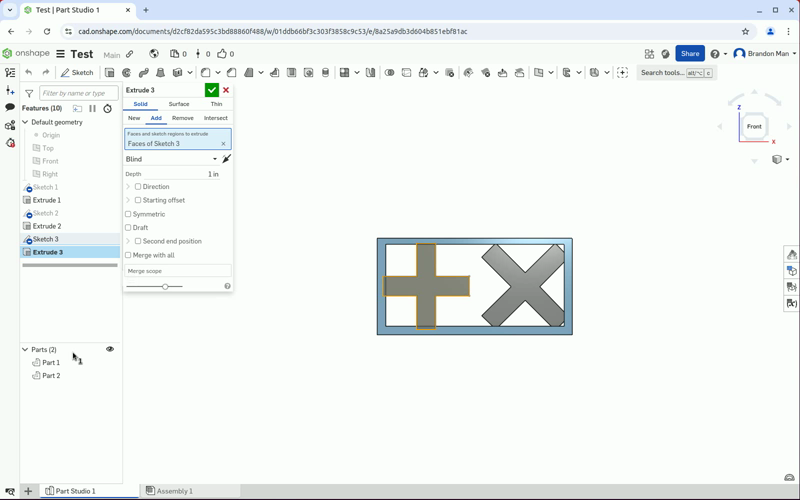
mouse_move(143, 106)
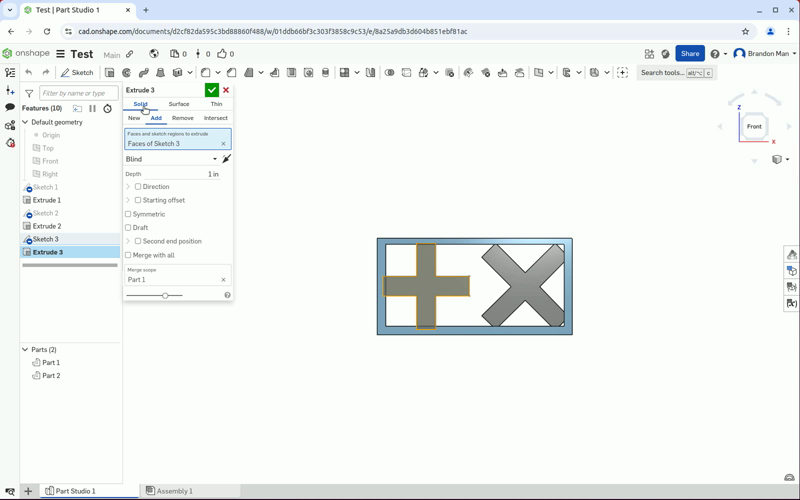
click(143, 106)
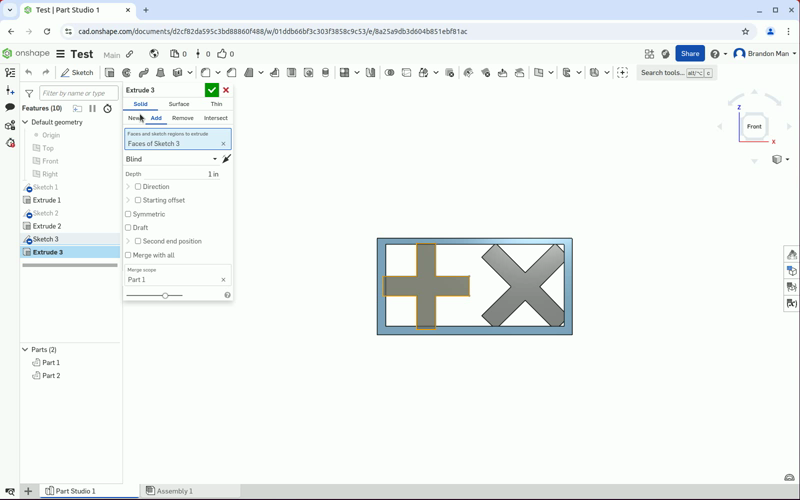
mouse_move(137, 120)
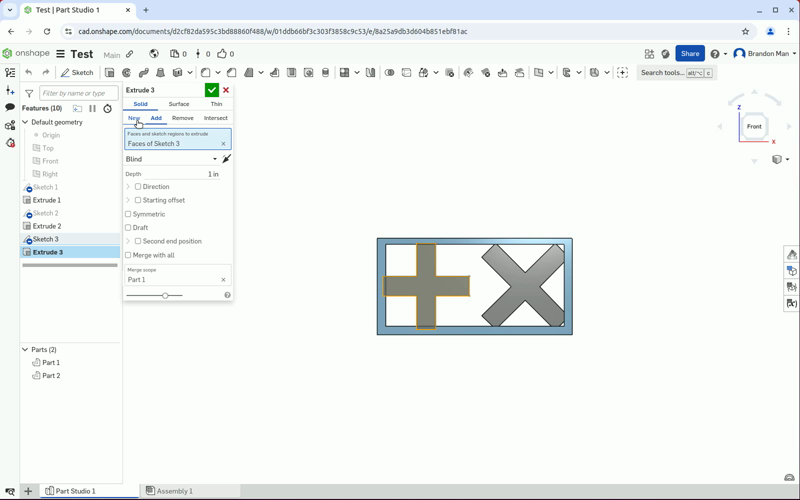
click(137, 120)
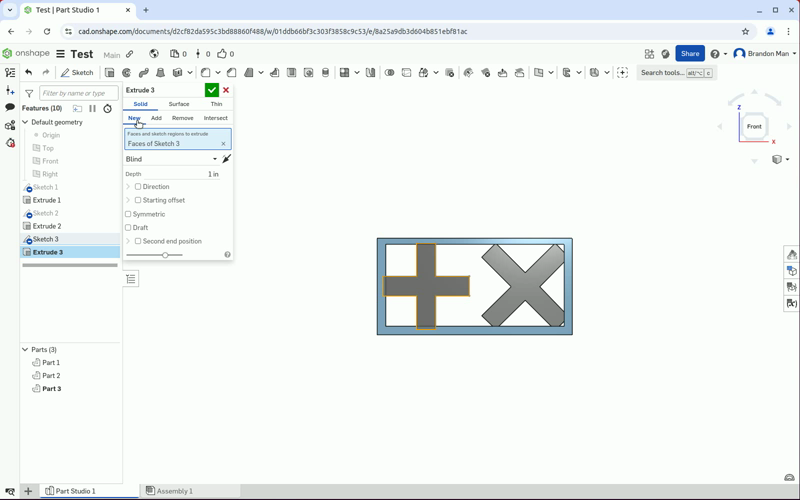
key(tab, 4)
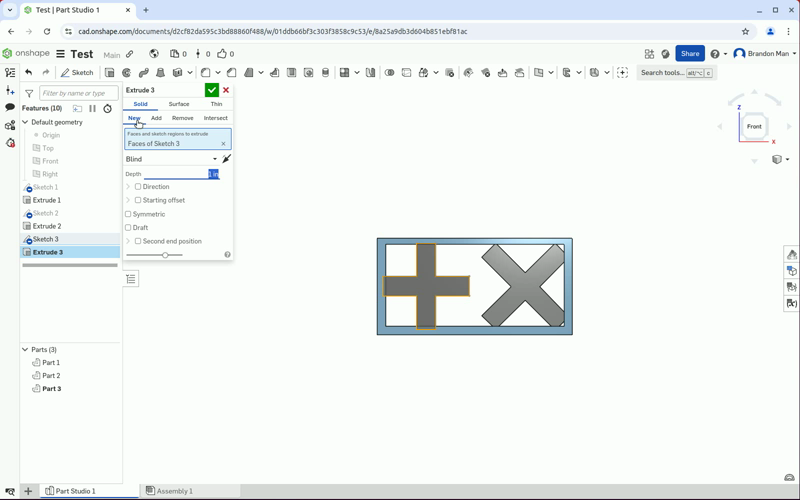
text(1.685)
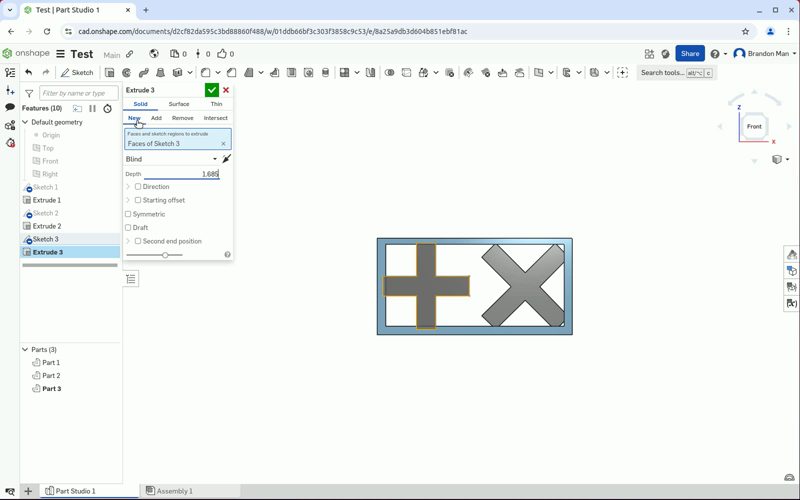
key(enter)
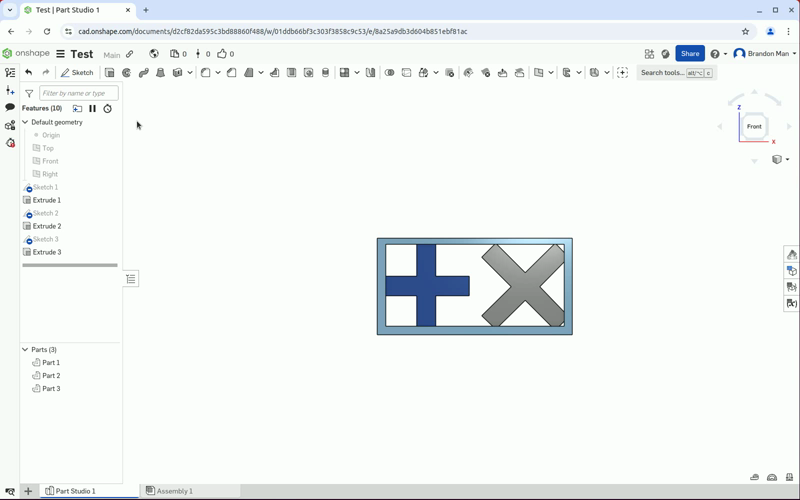
key(shift+h)
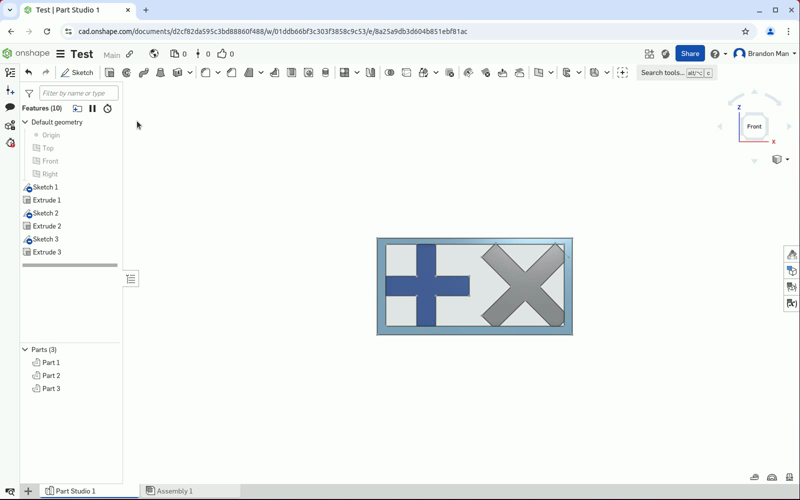
key(shift+h)
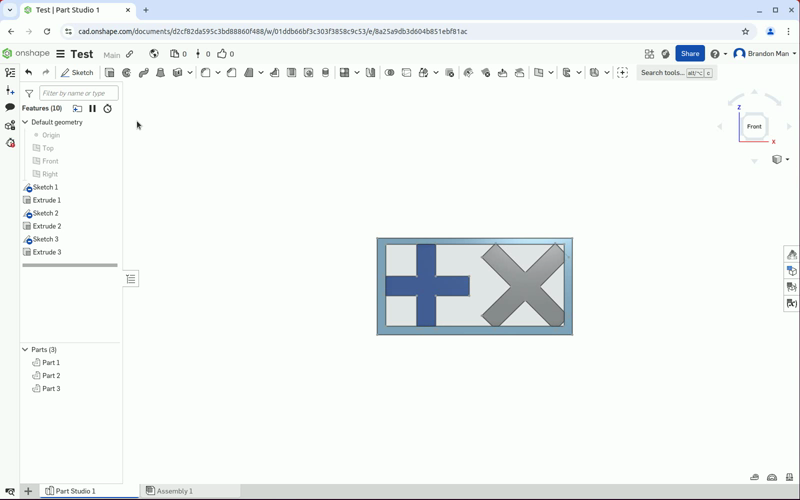
key(shift+7)
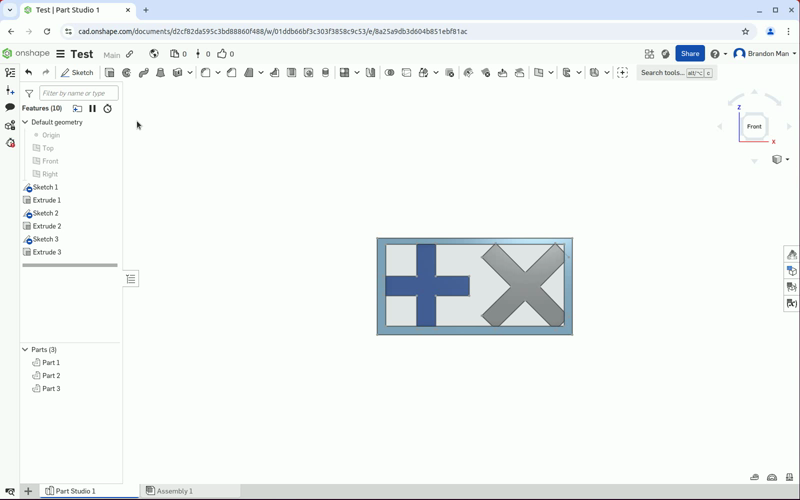
key(left, 2)
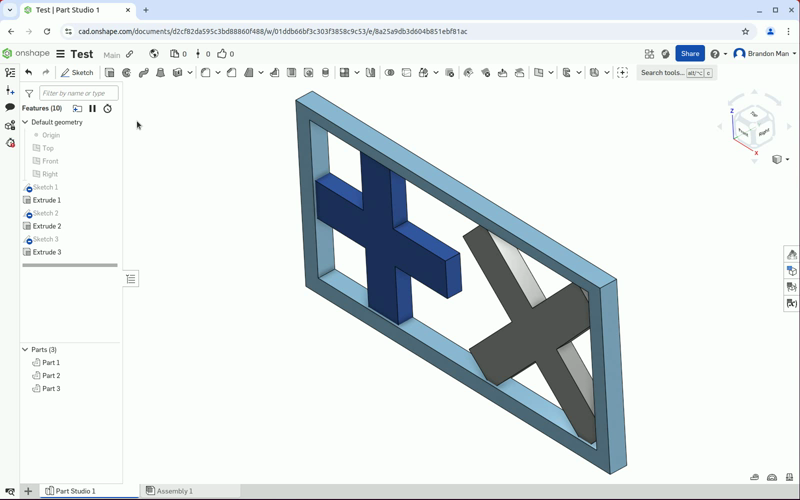
key(down, 2)
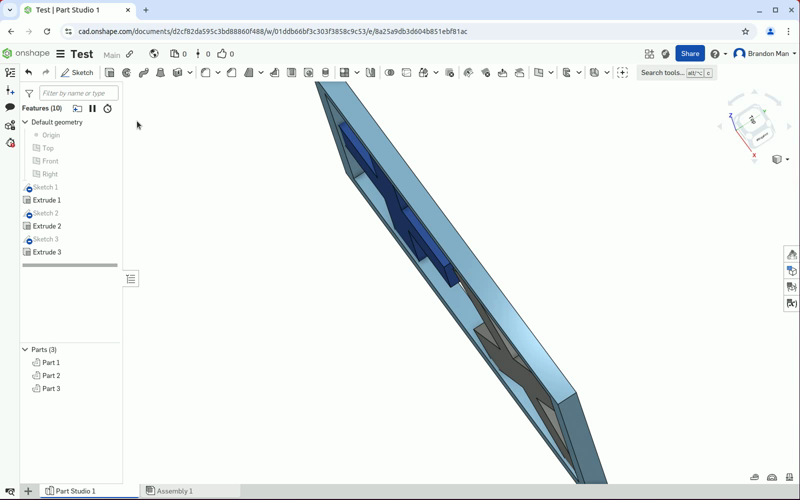
key(up, 2)
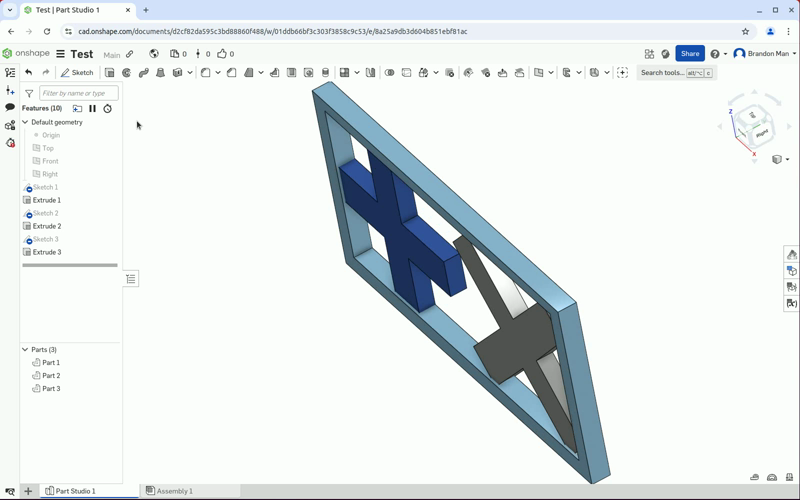
key(right, 2)
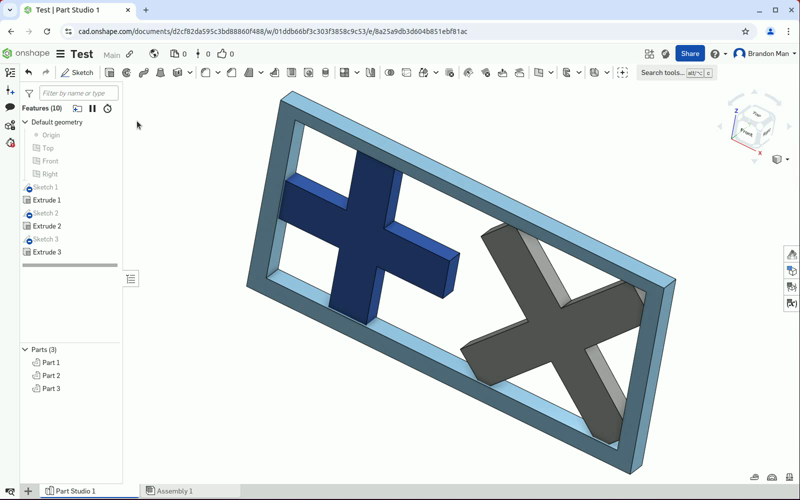
mouse_move(73, 189)
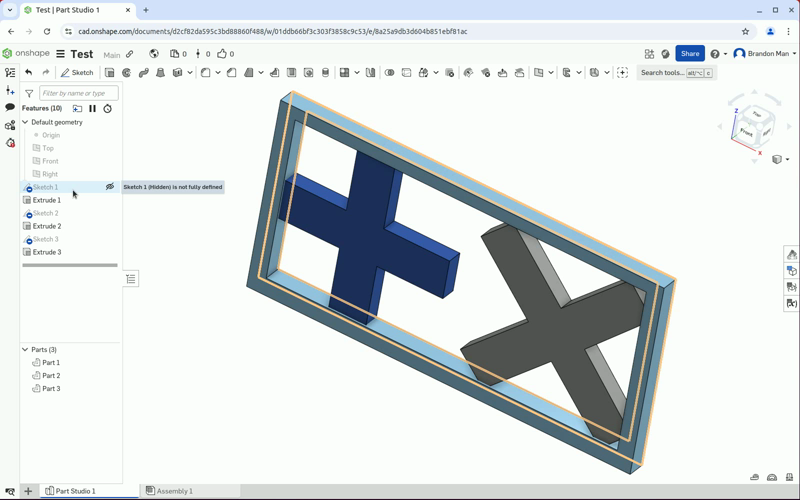
click(73, 189)